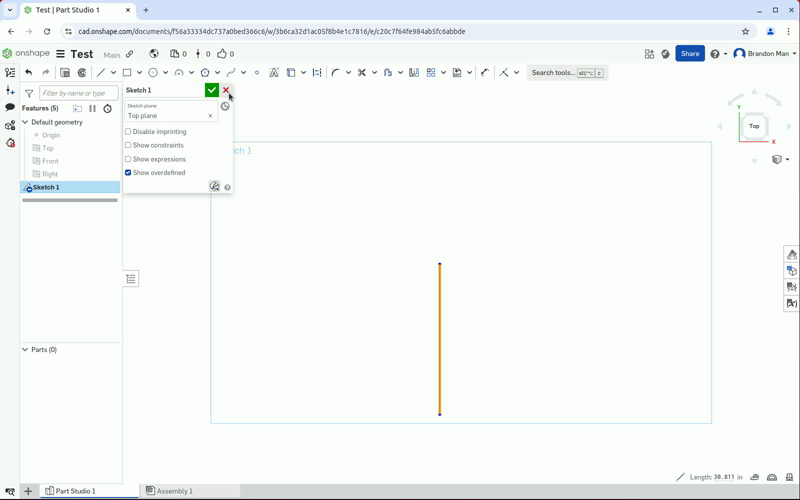
key(shift+h)
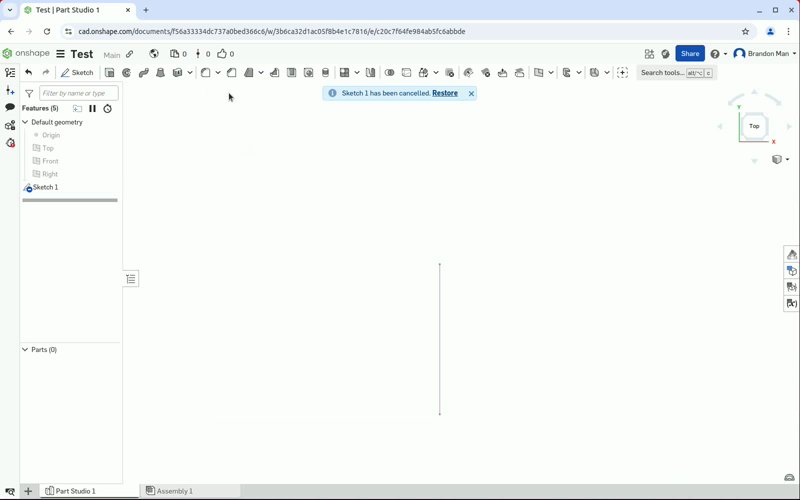
key(shift+s)
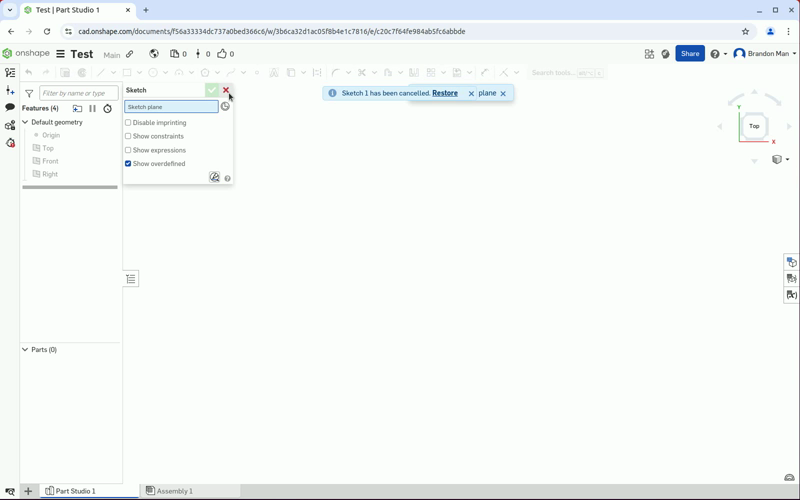
mouse_move(73, 150)
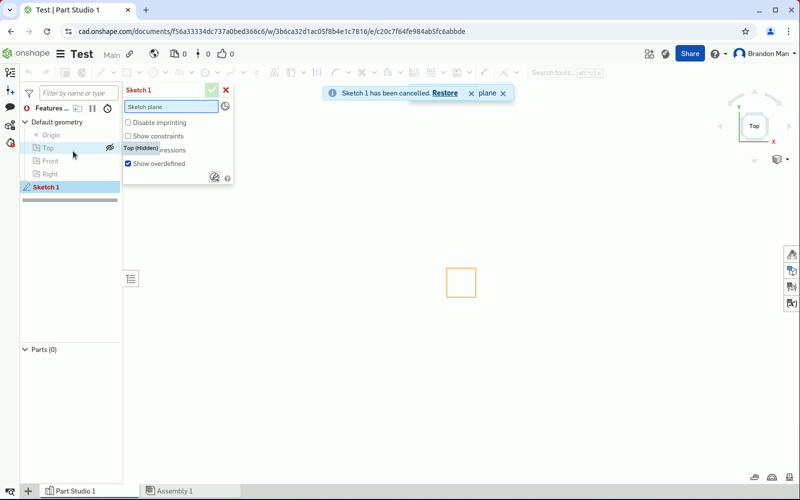
click(73, 150)
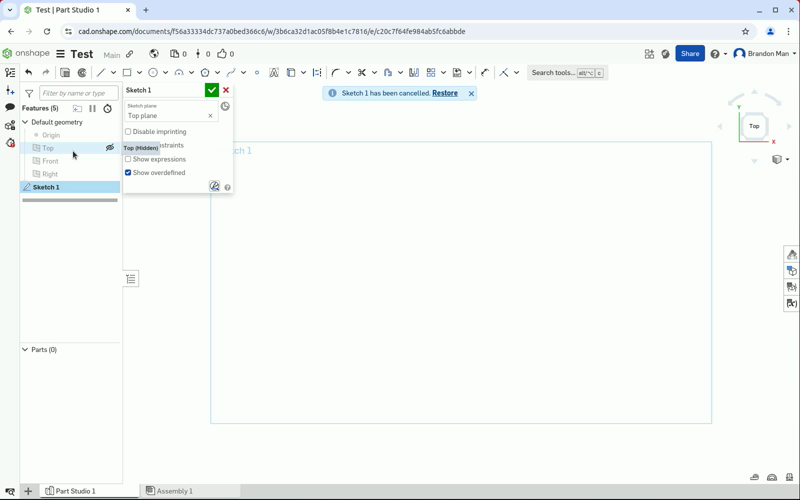
mouse_move(73, 352)
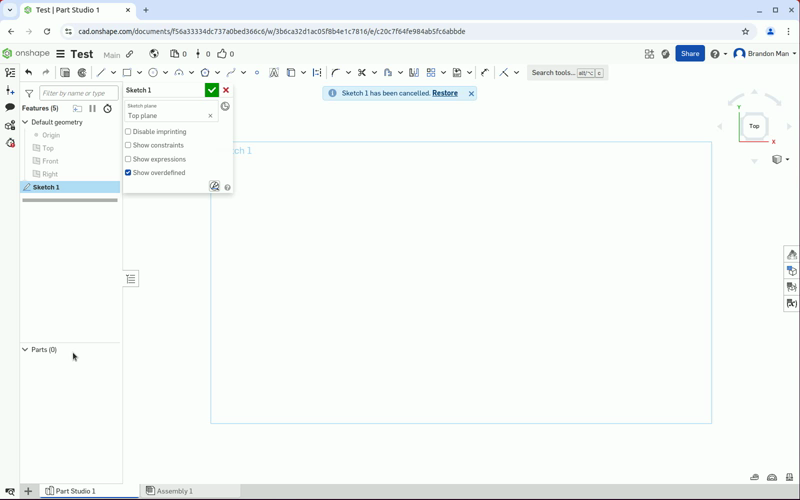
key(y)
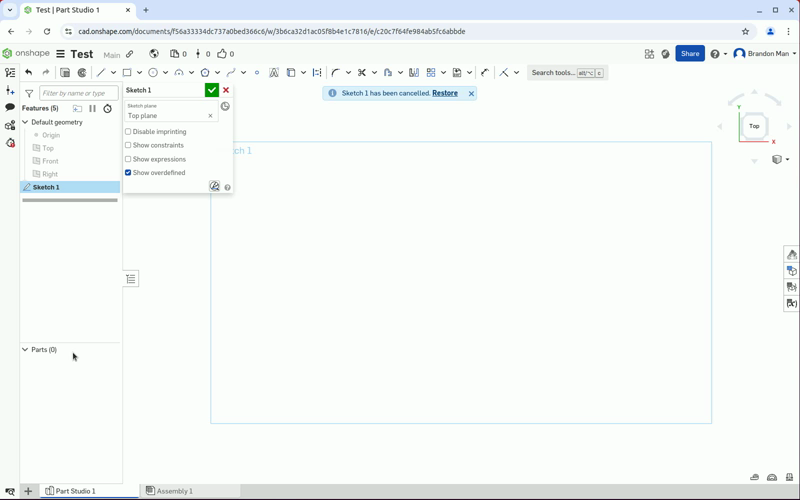
key(l)
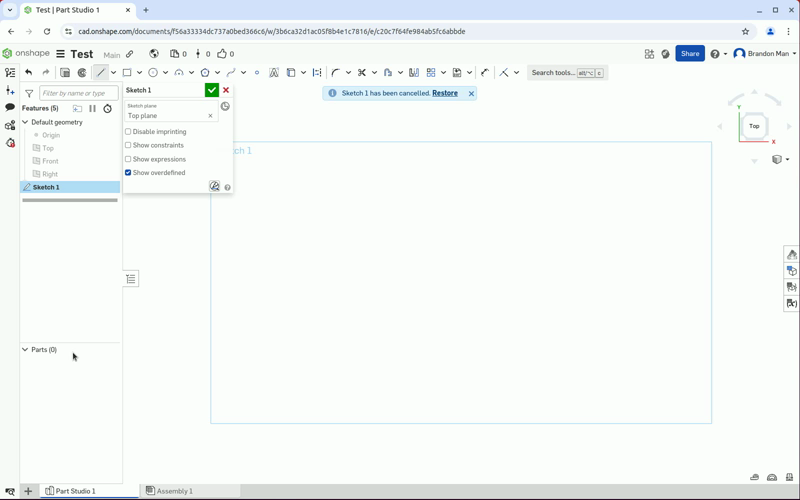
key_down(shift)
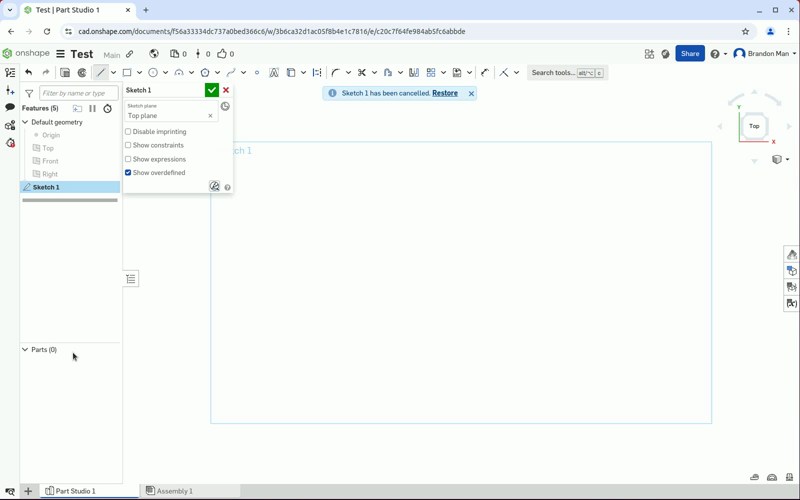
mouse_move(351, 258)
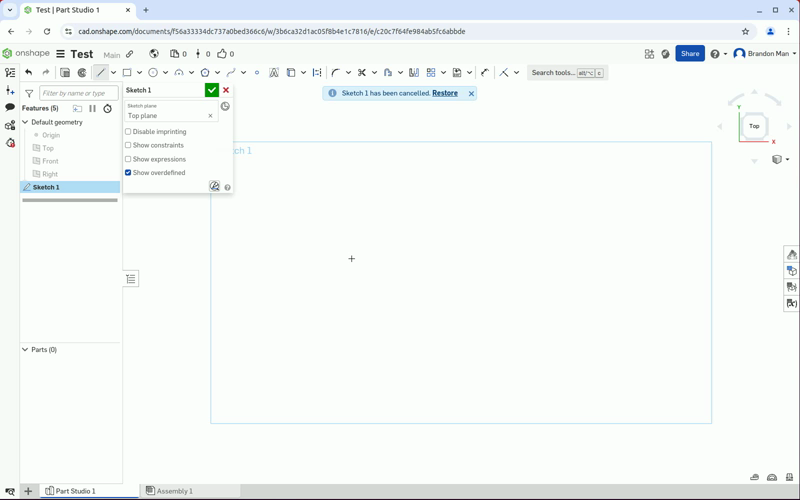
click(351, 258)
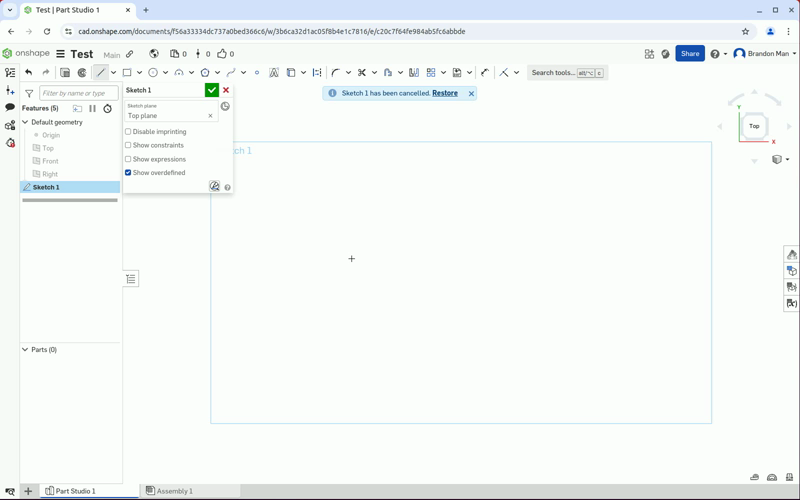
key_up(shift)
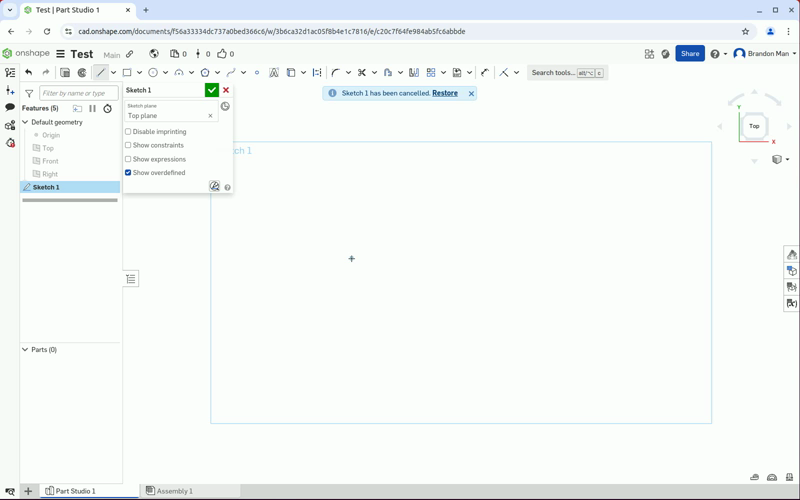
key_down(shift)
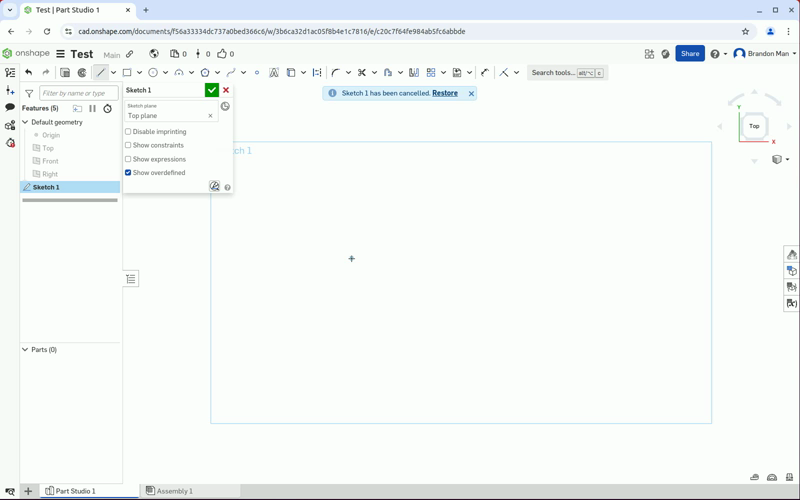
mouse_move(414, 258)
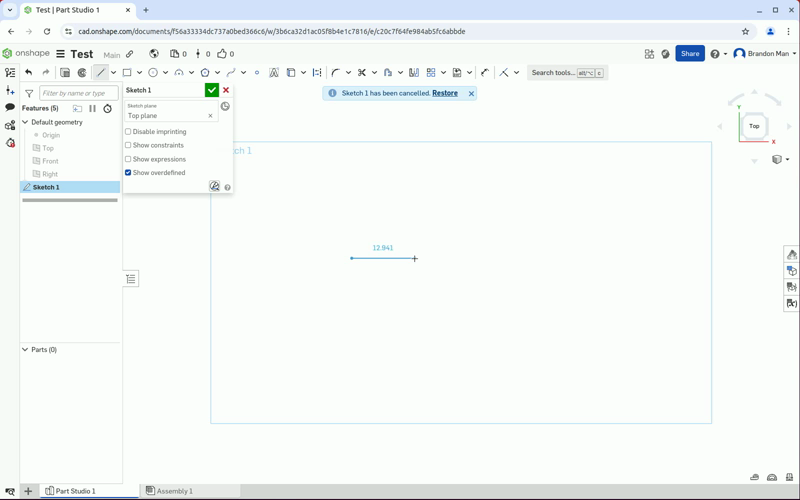
click(414, 258)
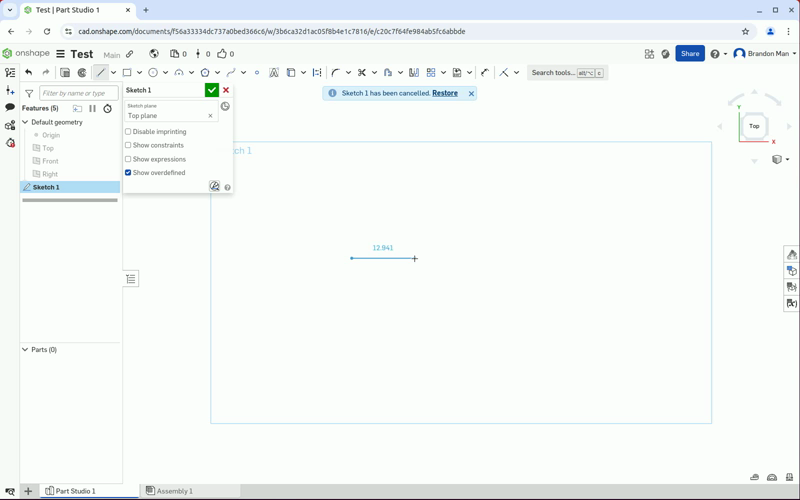
key_up(shift)
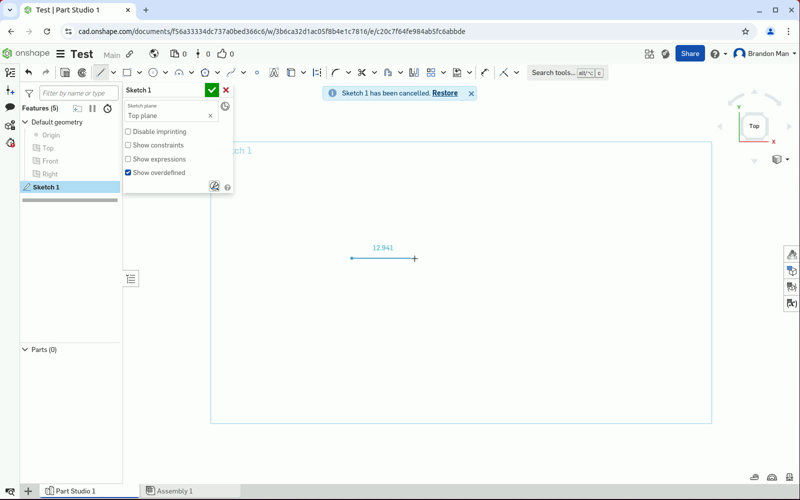
key_down(shift)
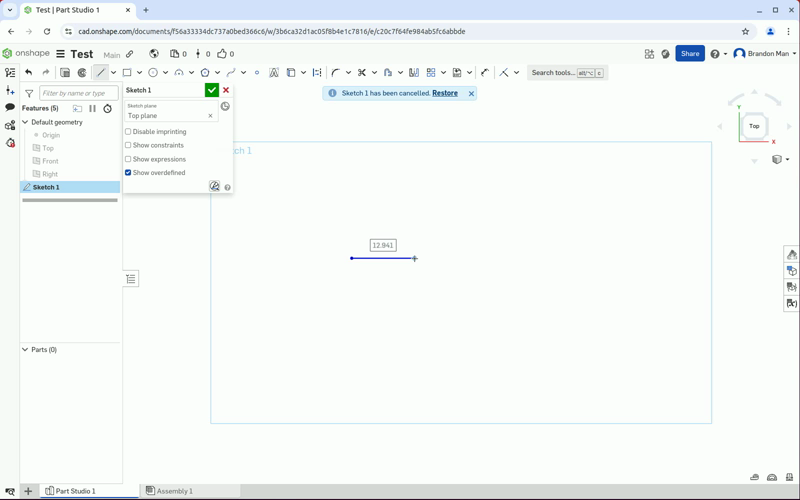
mouse_move(444, 258)
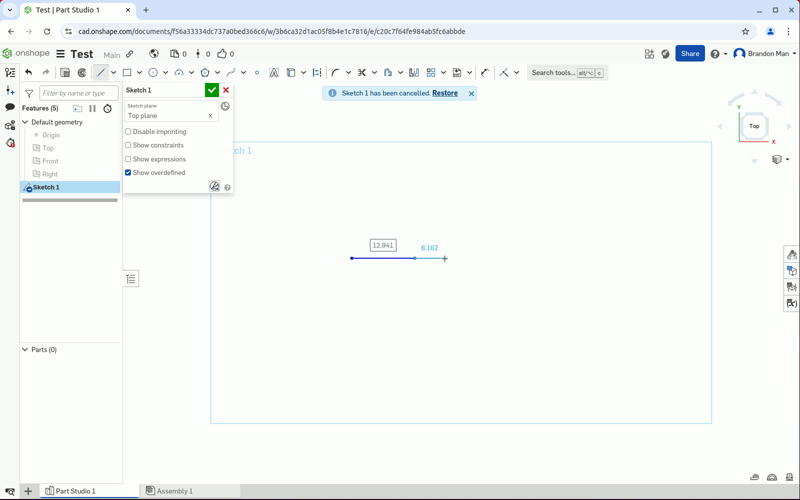
mouse_move(414, 282)
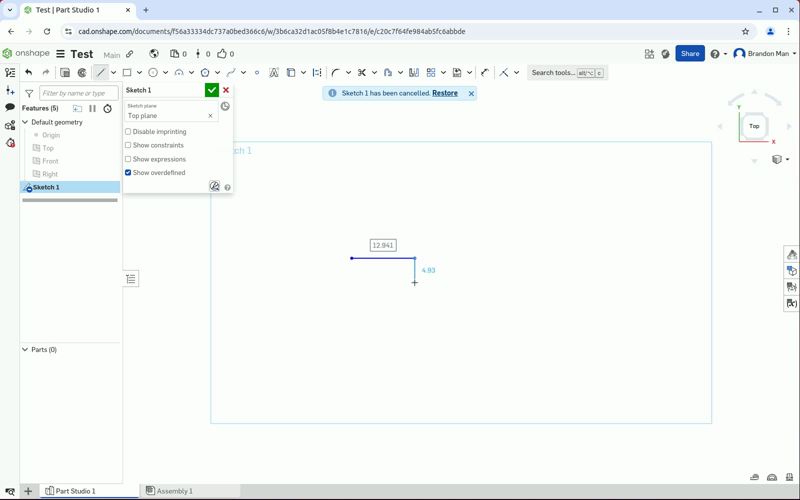
click(414, 282)
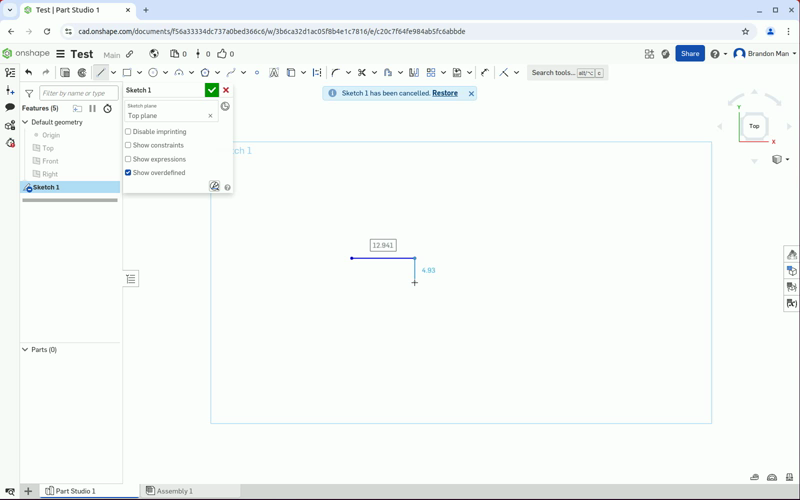
key_up(shift)
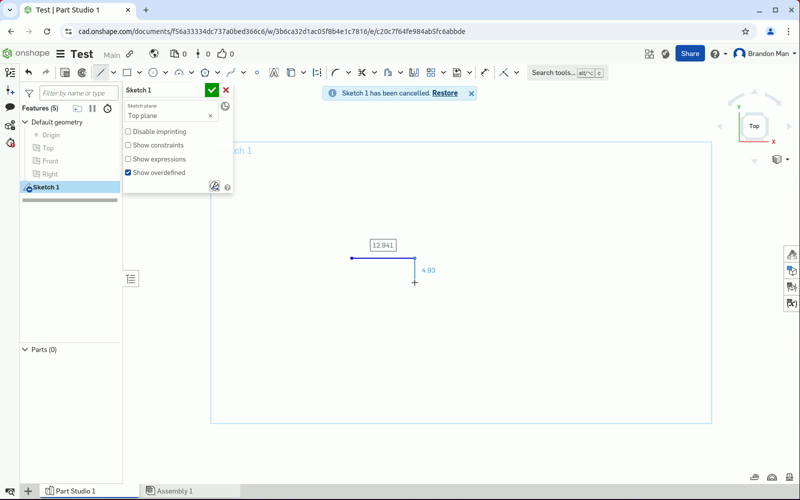
key_down(shift)
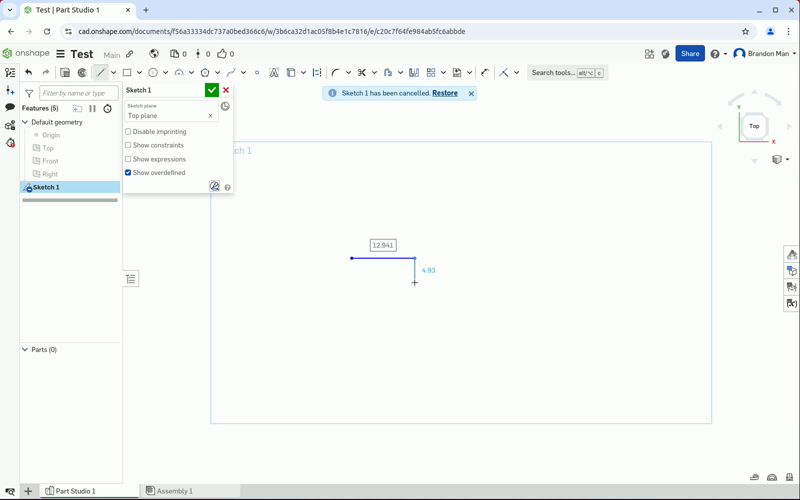
mouse_move(444, 282)
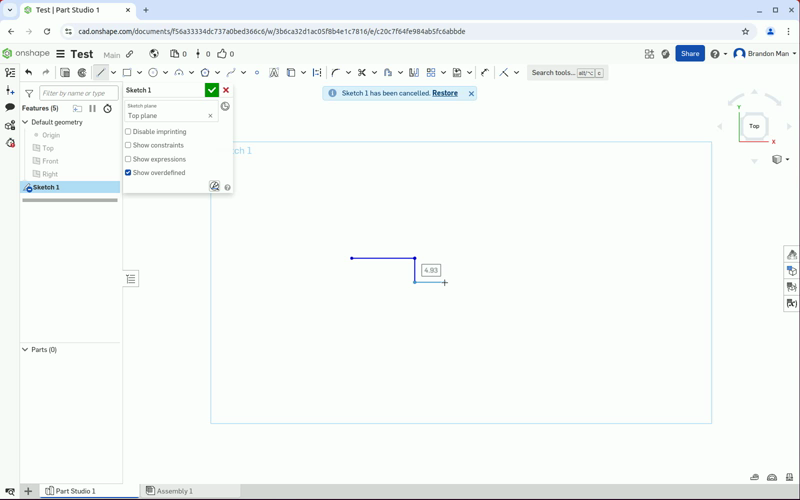
mouse_move(460, 282)
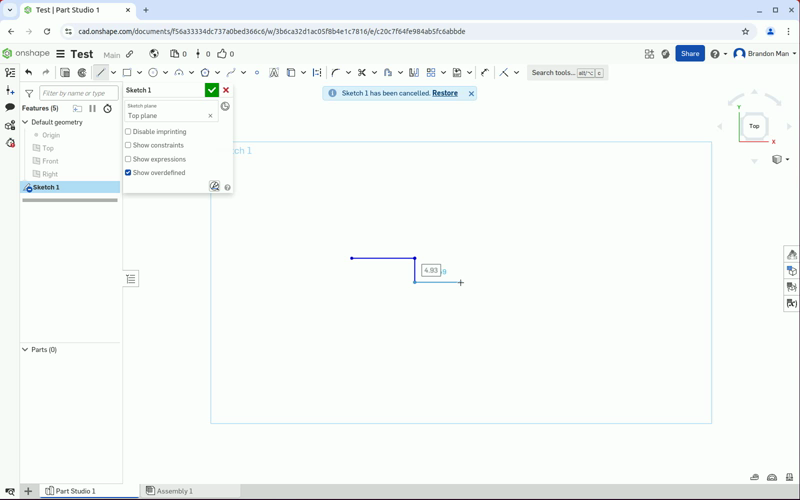
click(460, 282)
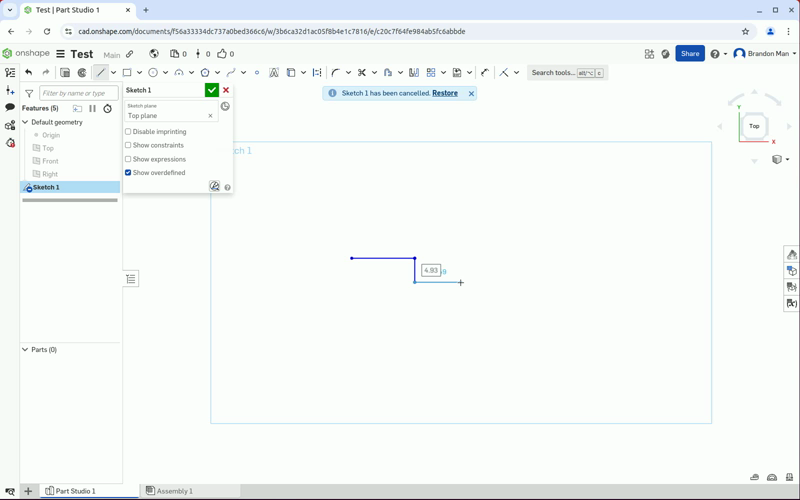
key_up(shift)
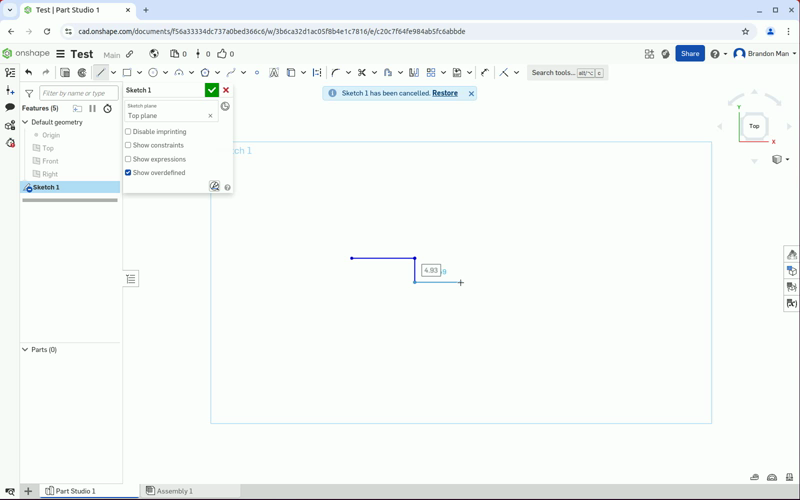
key_down(shift)
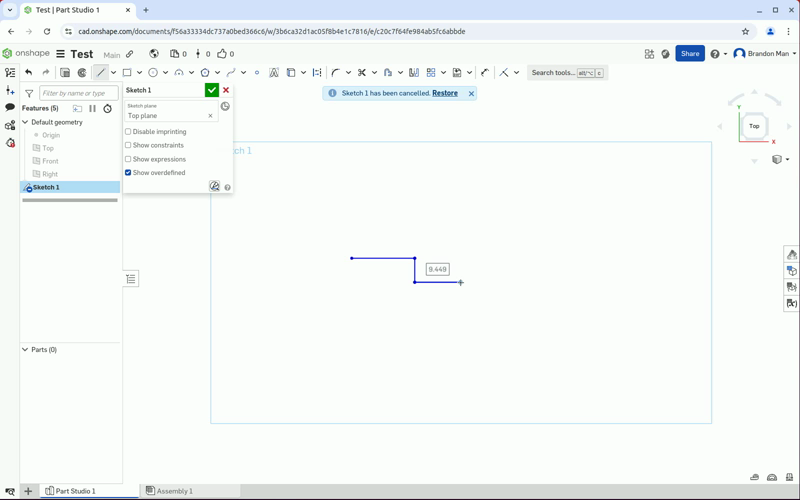
mouse_move(460, 212)
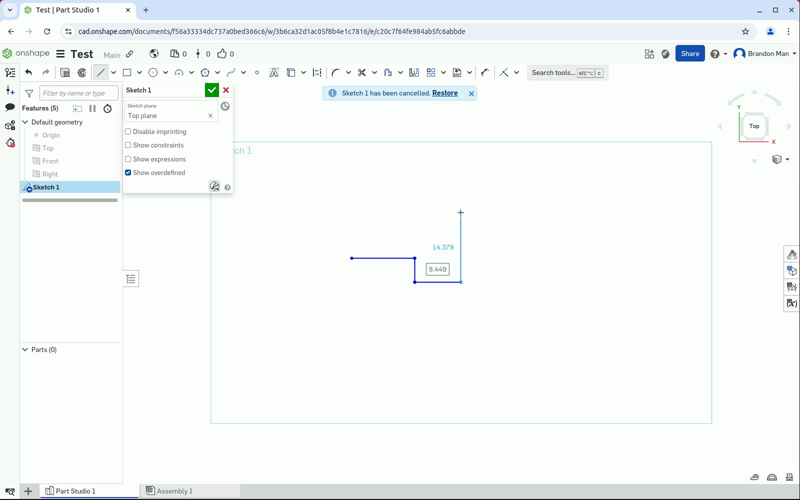
click(460, 212)
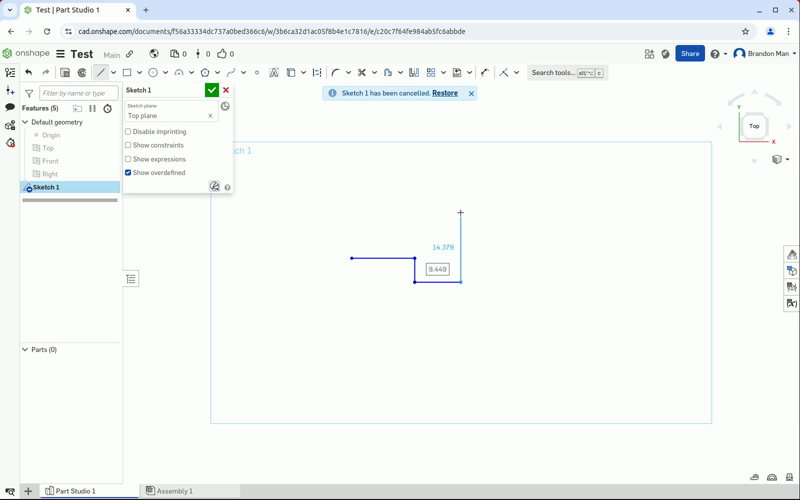
key_up(shift)
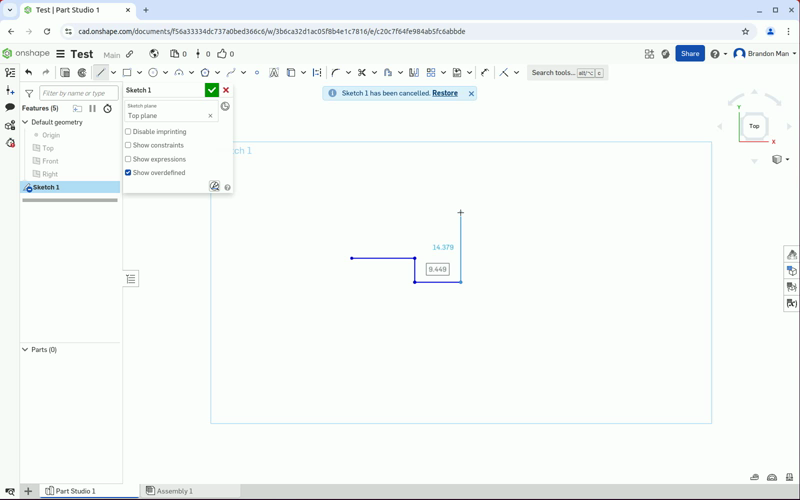
key_down(shift)
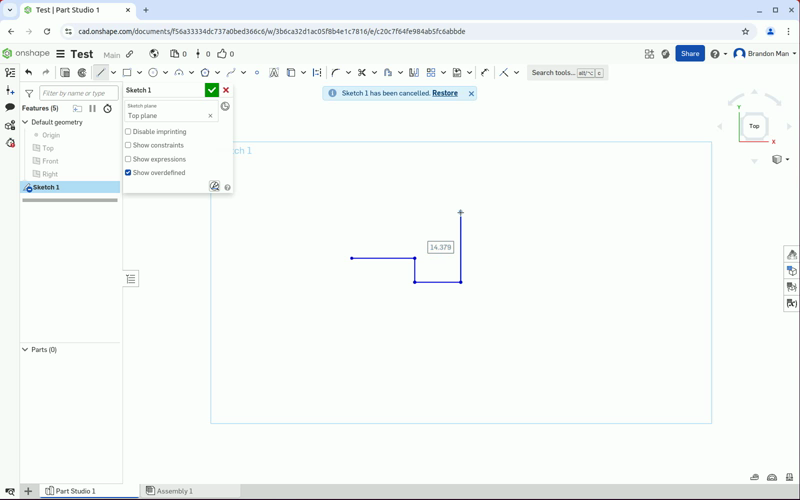
mouse_move(351, 212)
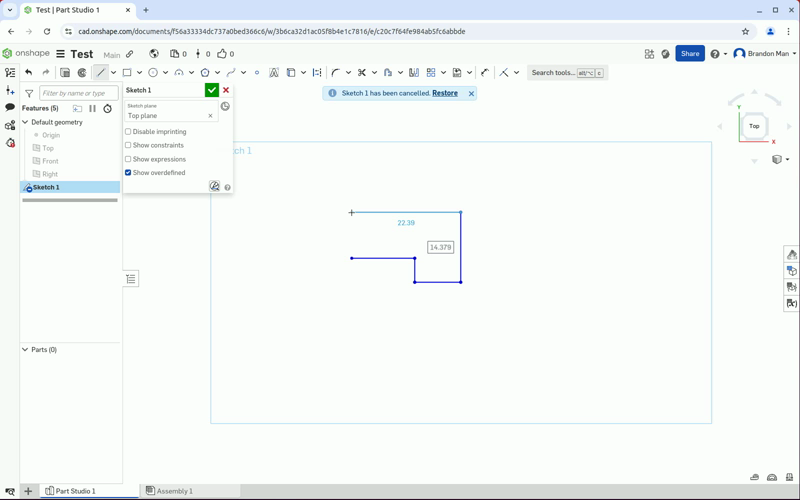
click(351, 212)
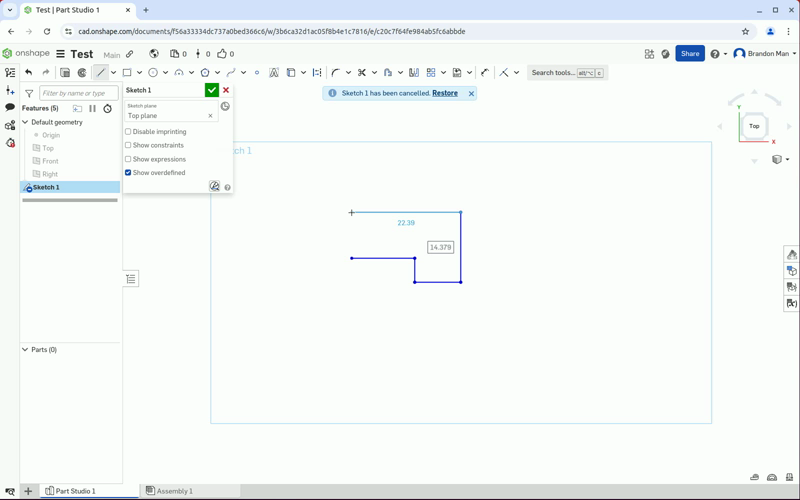
key_up(shift)
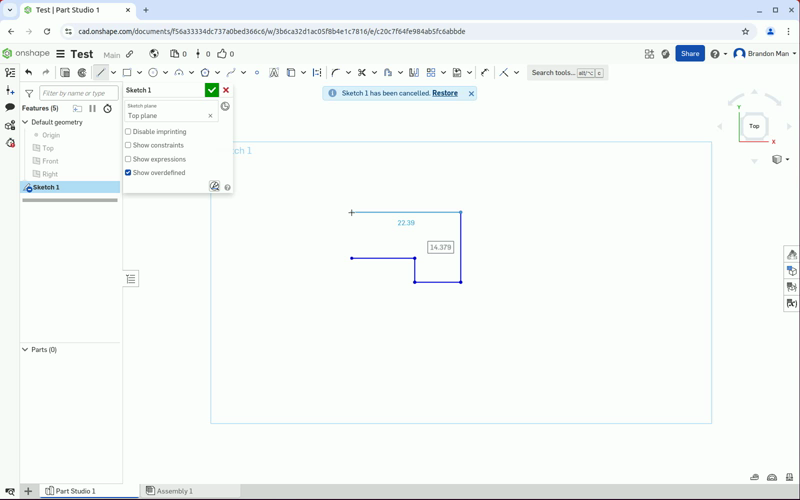
mouse_move(381, 212)
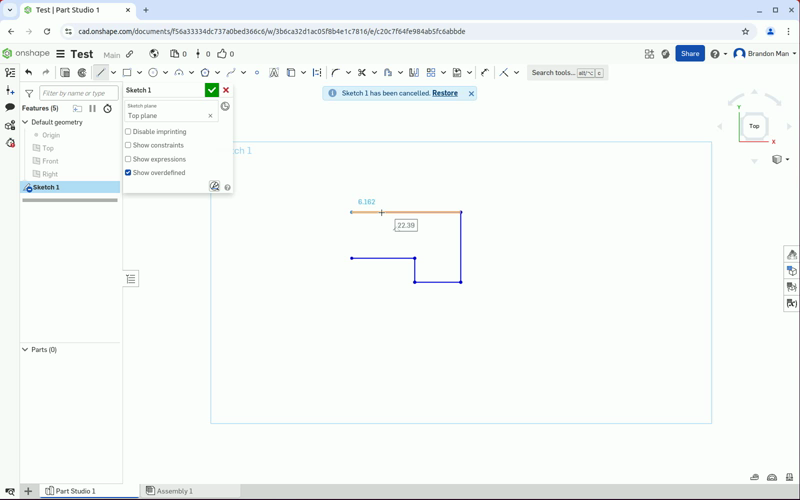
key_down(shift)
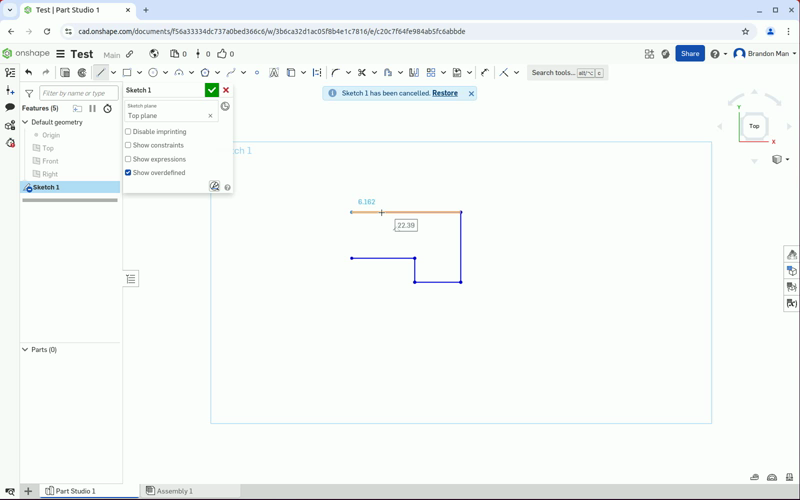
mouse_move(351, 258)
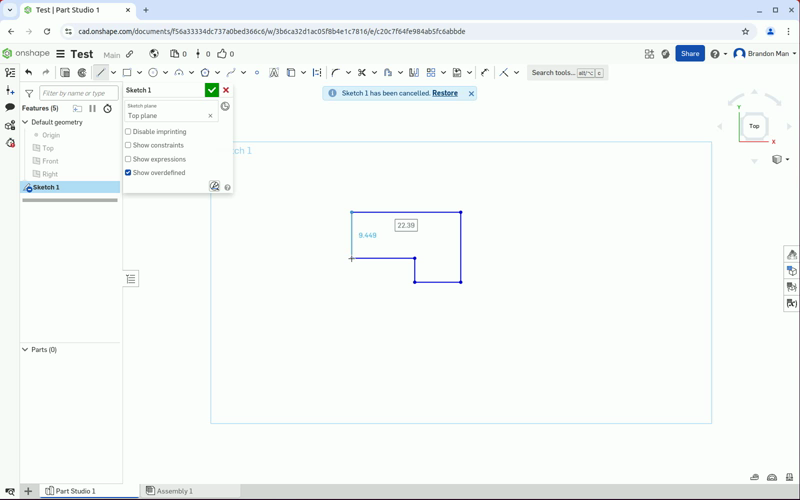
key_up(shift)
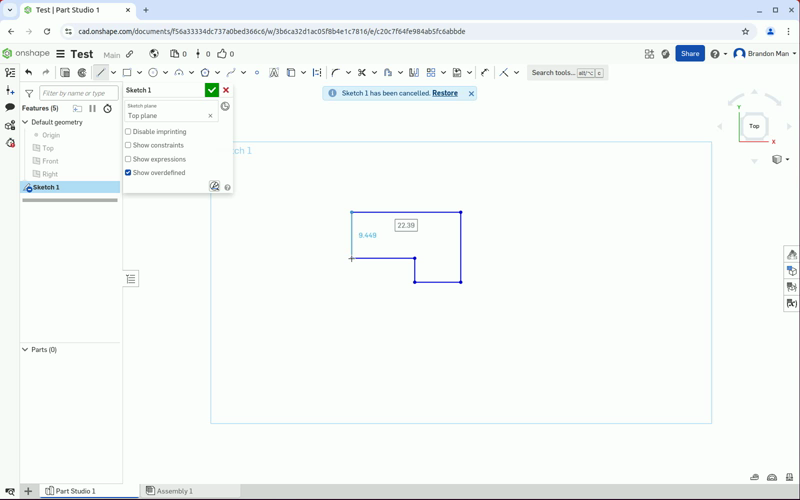
click(351, 258)
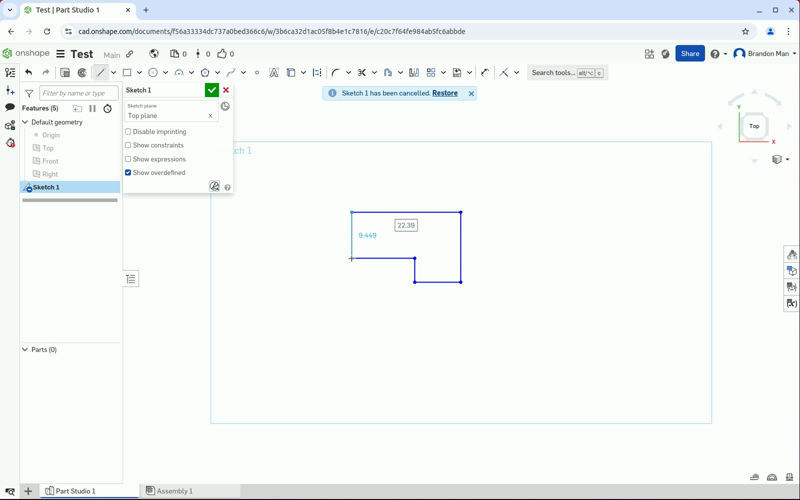
key(esc)
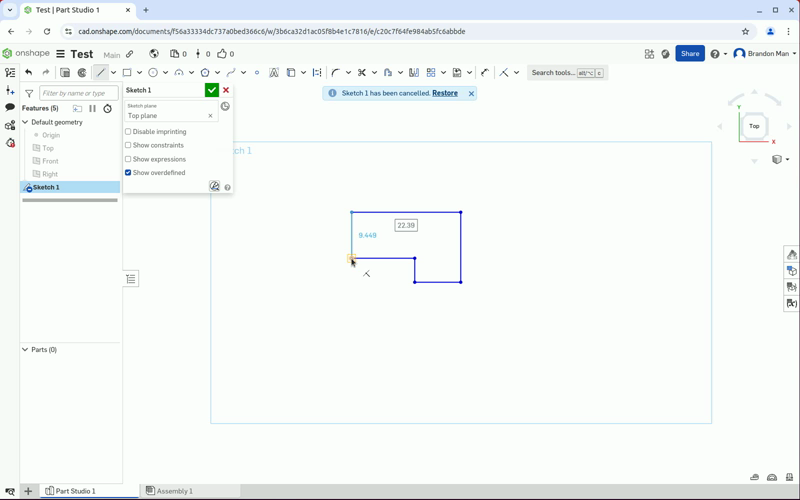
mouse_move(429, 226)
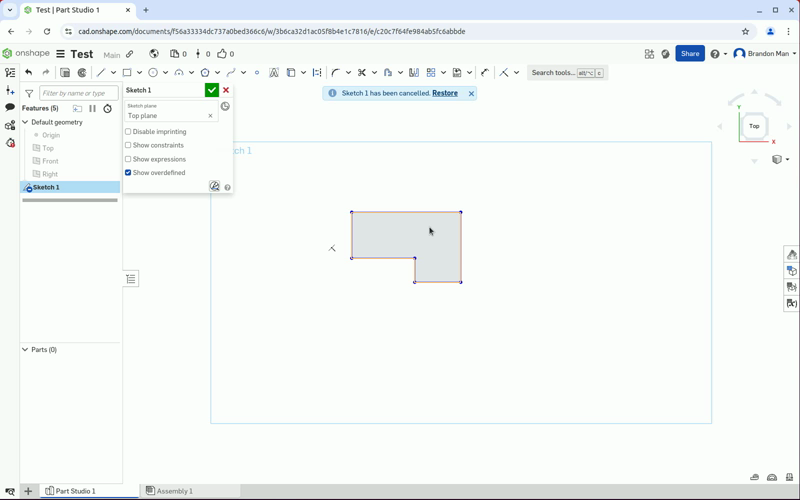
click(429, 226)
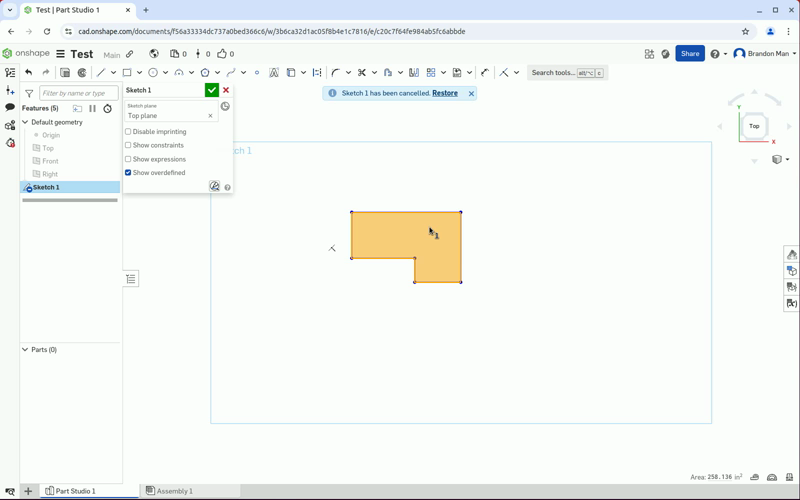
mouse_move(73, 352)
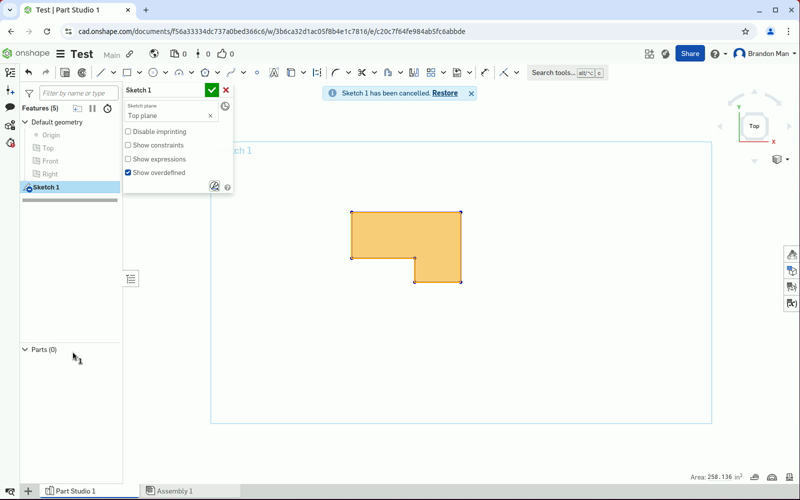
key(shift+y)
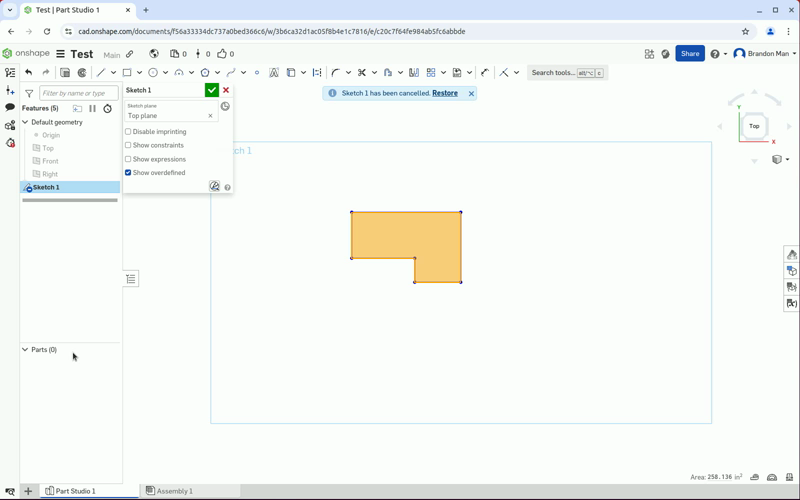
key(shift+e)
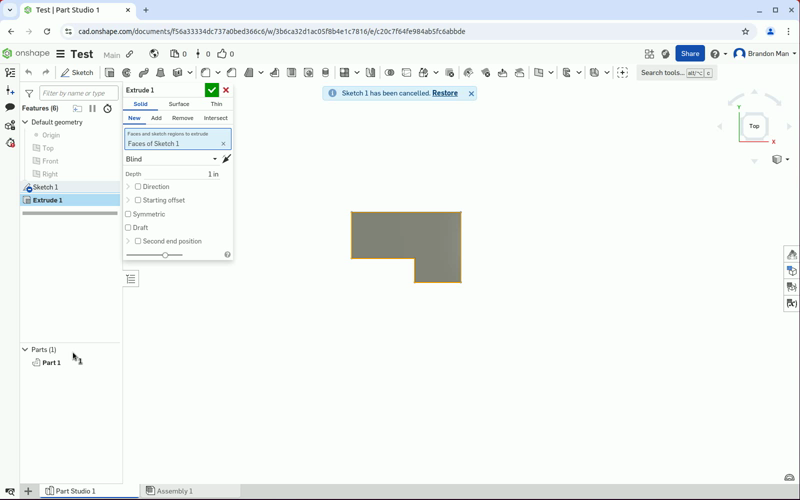
mouse_move(143, 106)
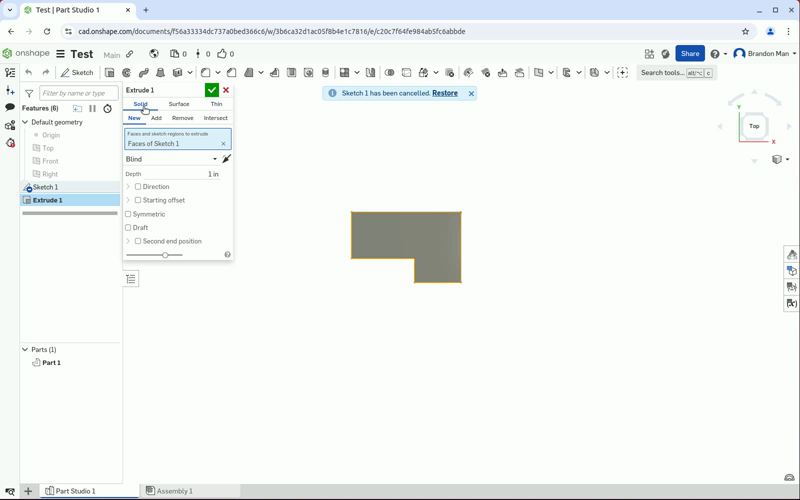
click(143, 106)
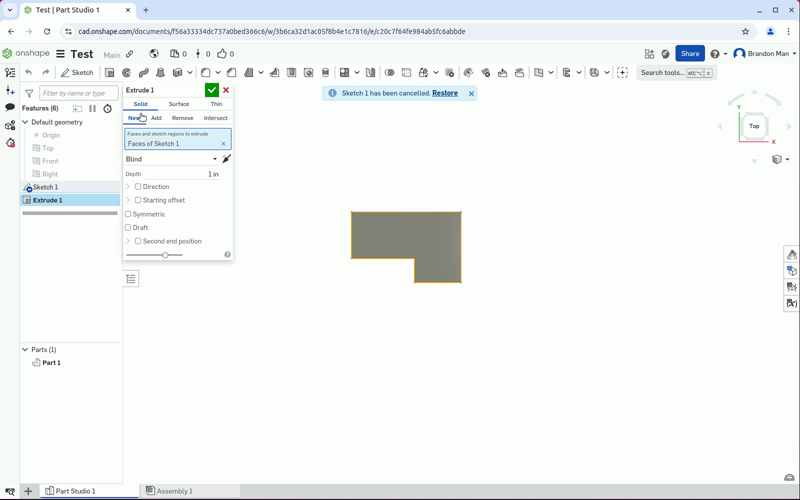
mouse_move(137, 120)
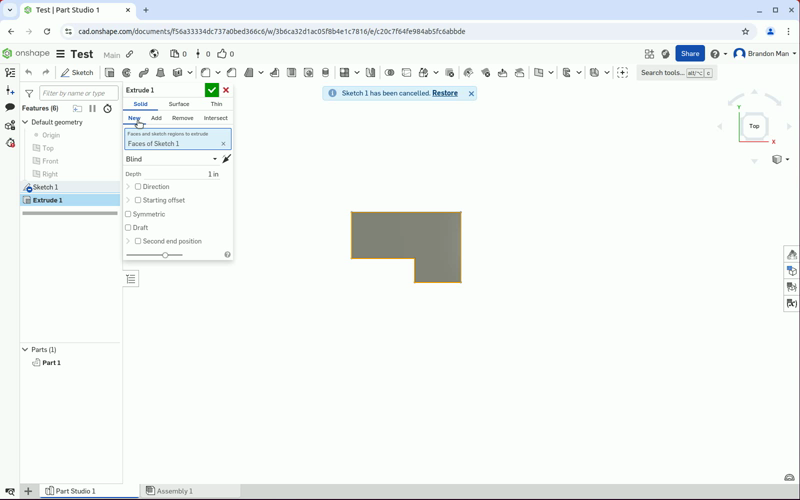
click(137, 120)
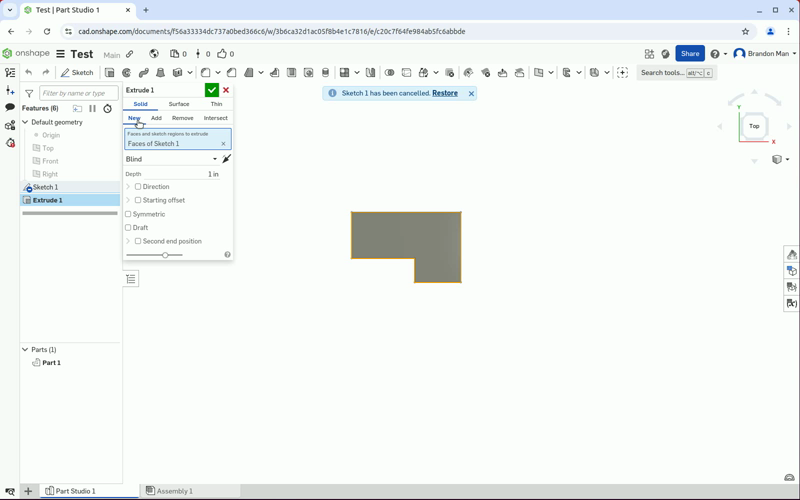
key(tab, 4)
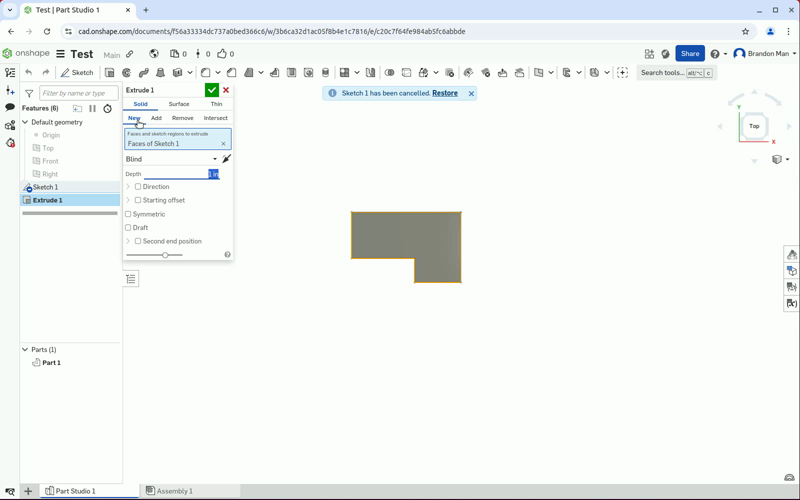
text(-0.241)
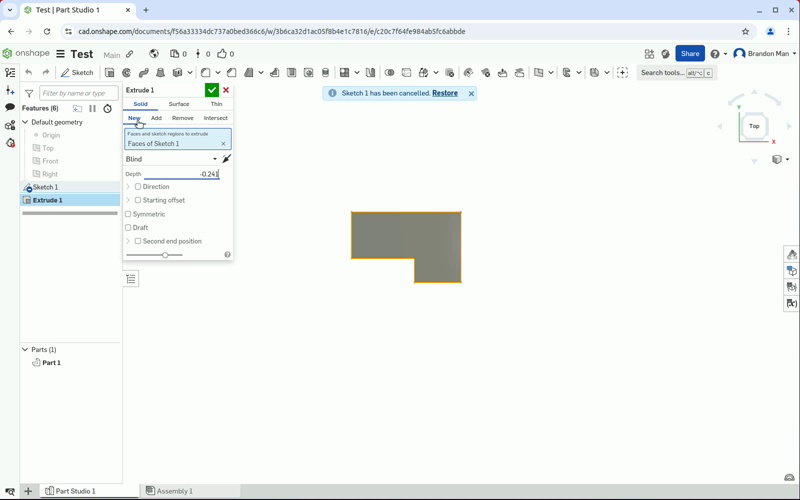
key(enter)
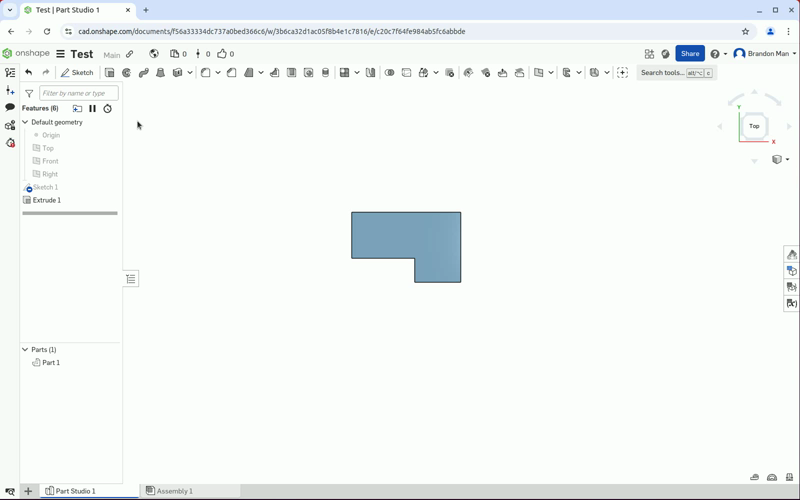
key(shift+h)
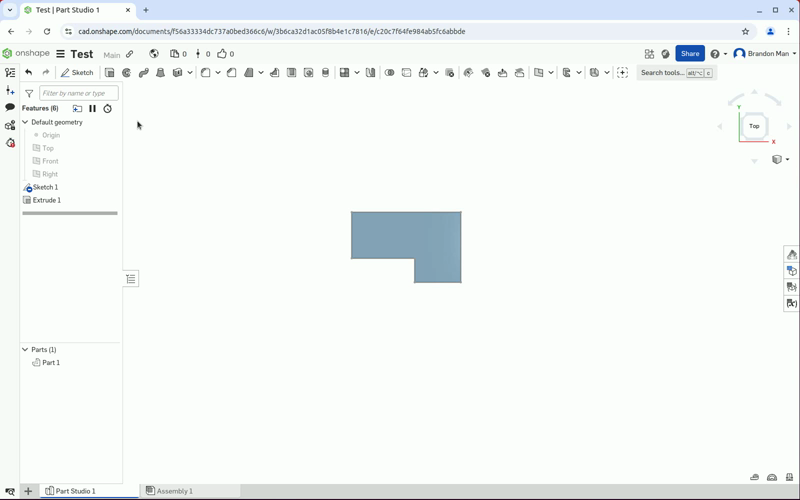
key(shift+h)
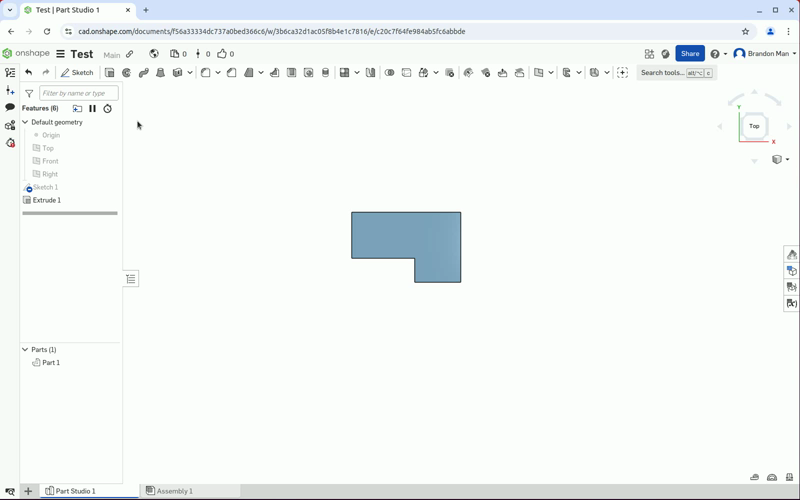
mouse_move(73, 189)
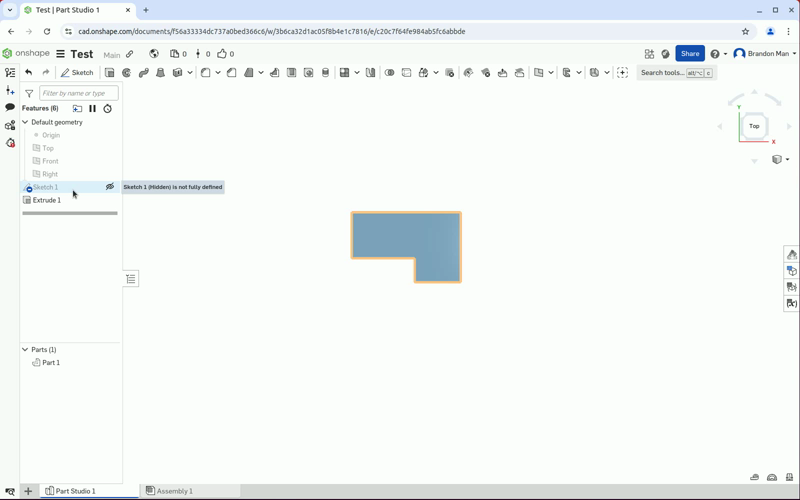
click(73, 189)
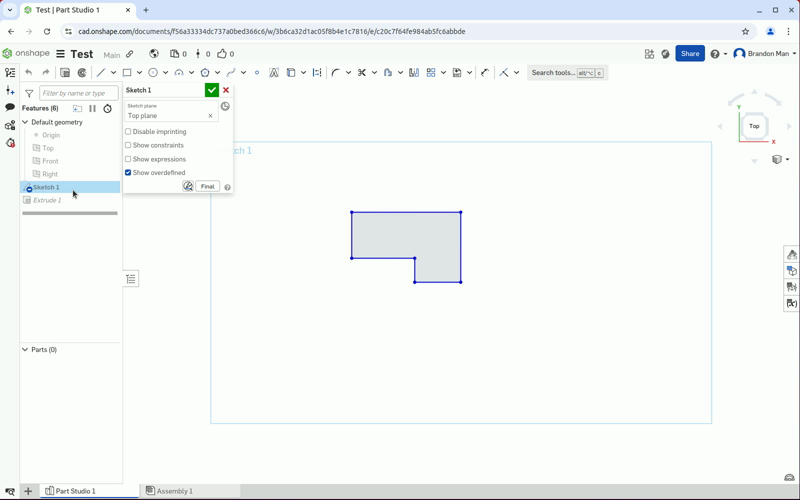
mouse_move(229, 92)
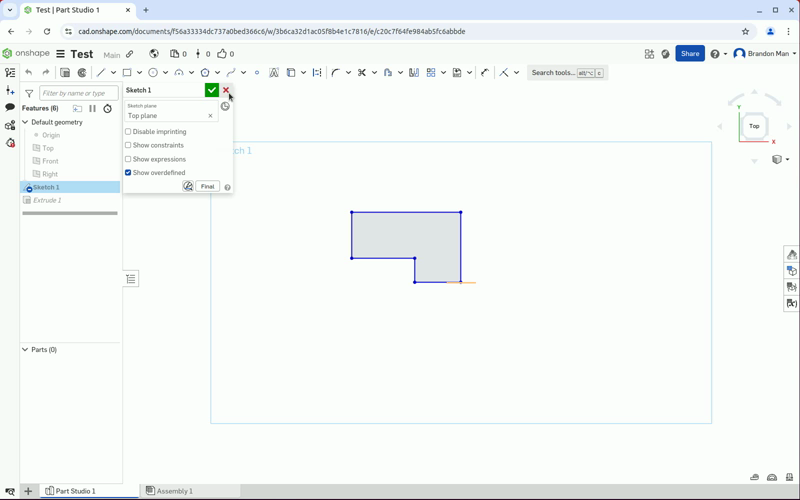
click(229, 92)
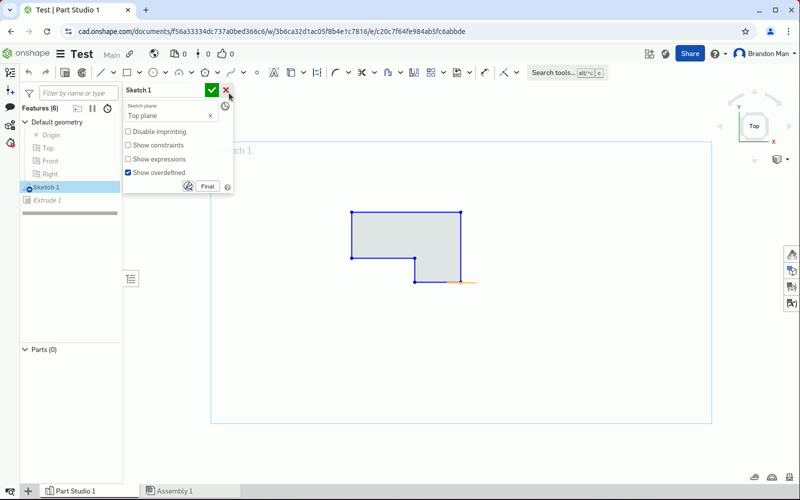
key(shift+s)
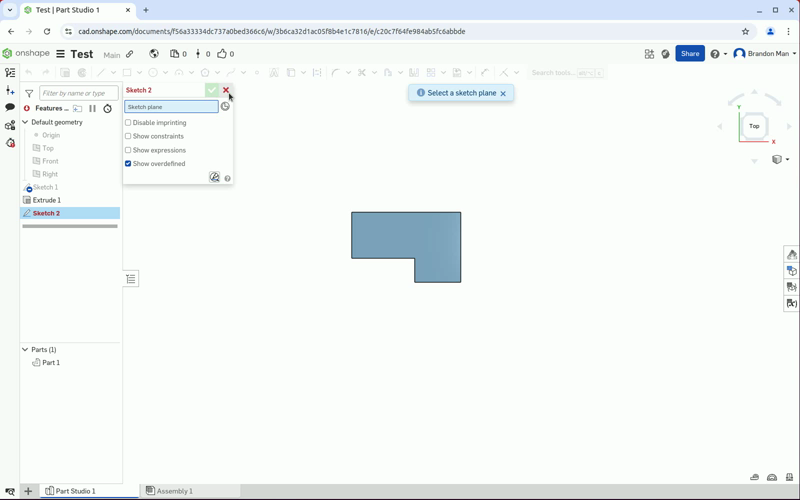
mouse_move(73, 150)
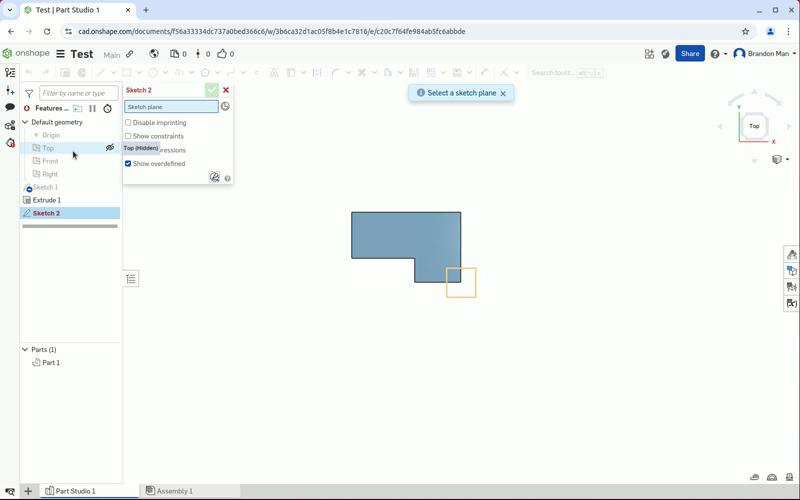
click(73, 150)
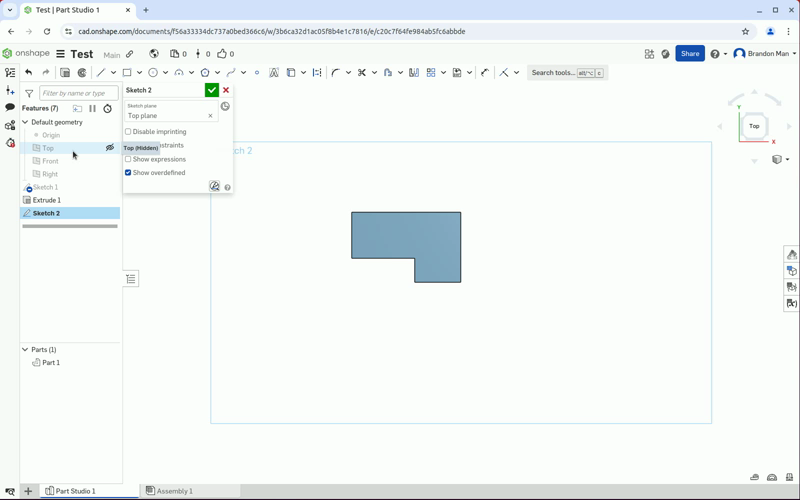
mouse_move(73, 352)
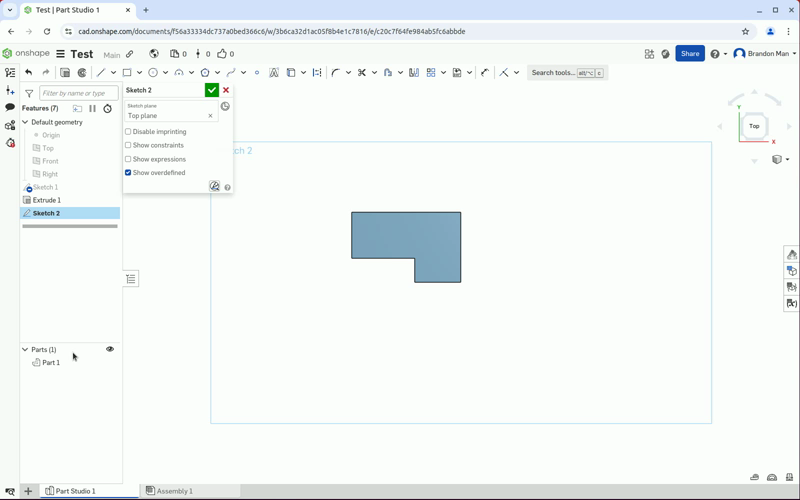
key(y)
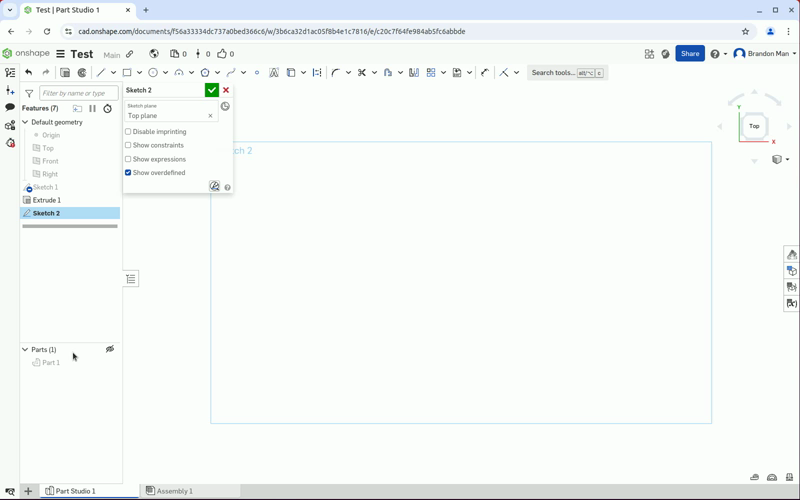
key(l)
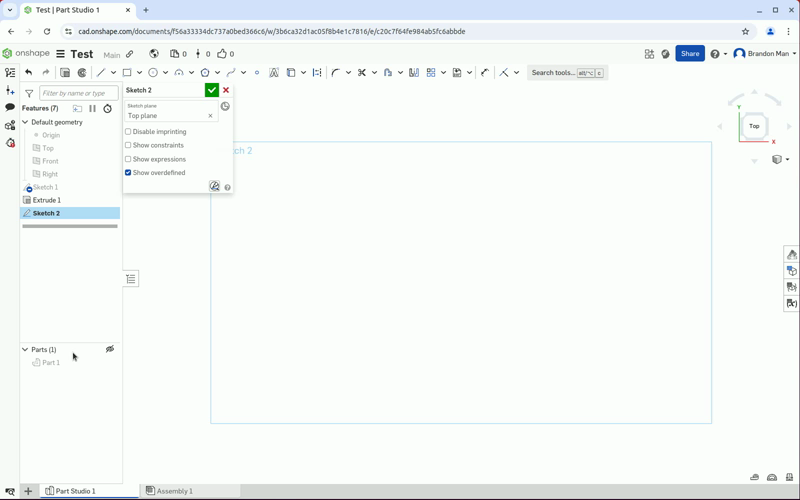
key_down(shift)
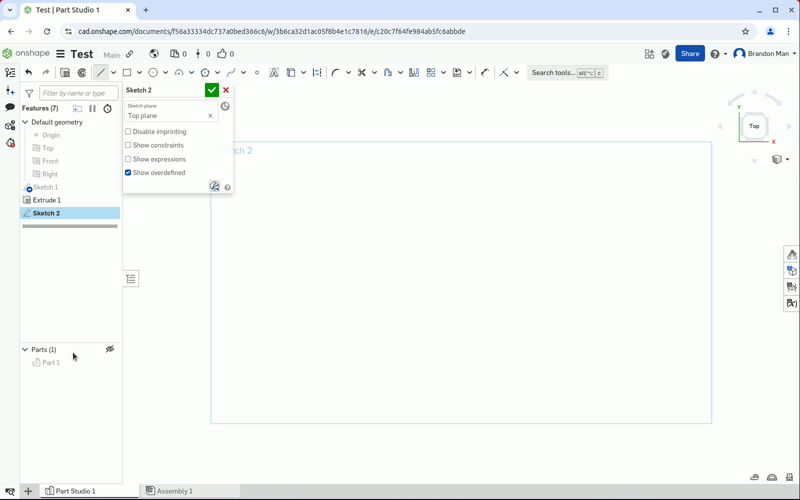
mouse_move(351, 258)
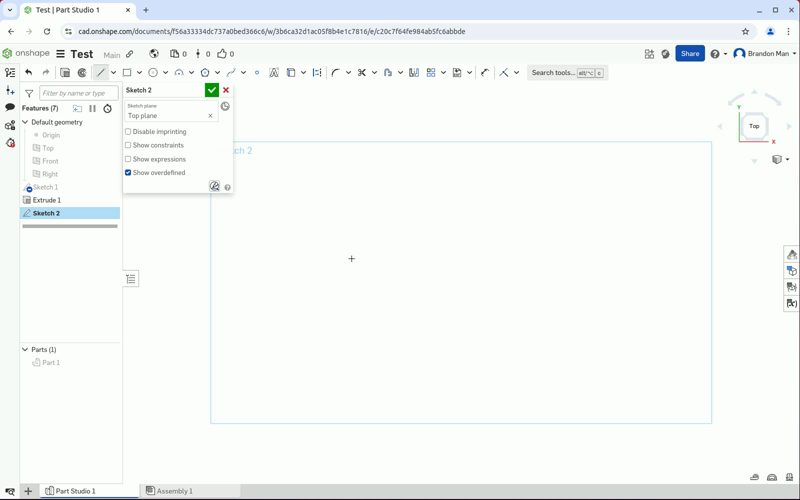
click(351, 258)
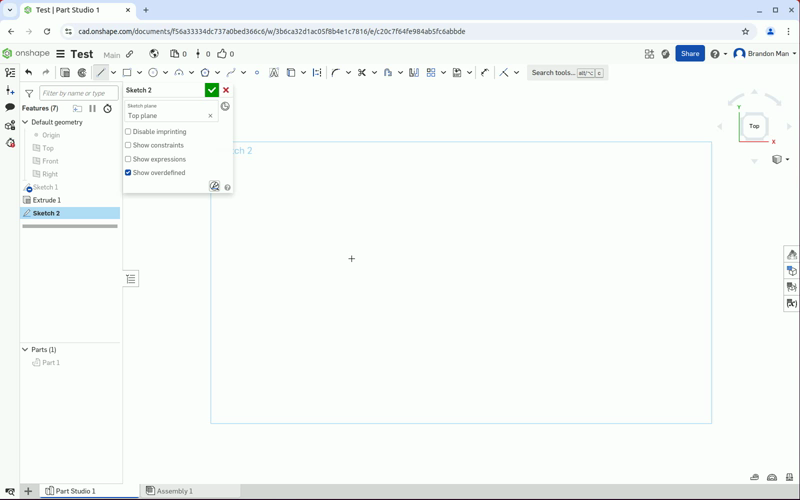
key_up(shift)
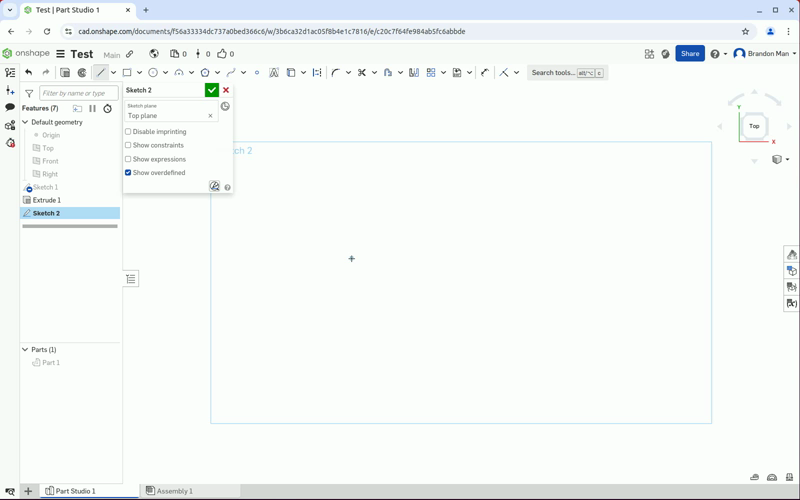
key_down(shift)
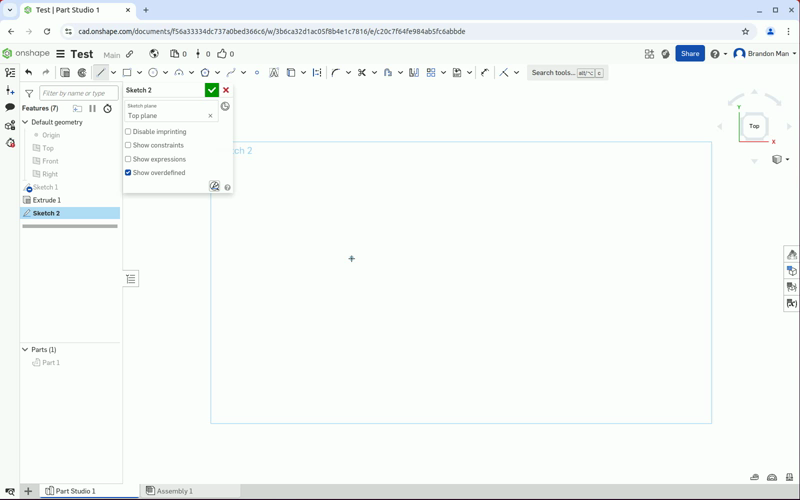
mouse_move(414, 258)
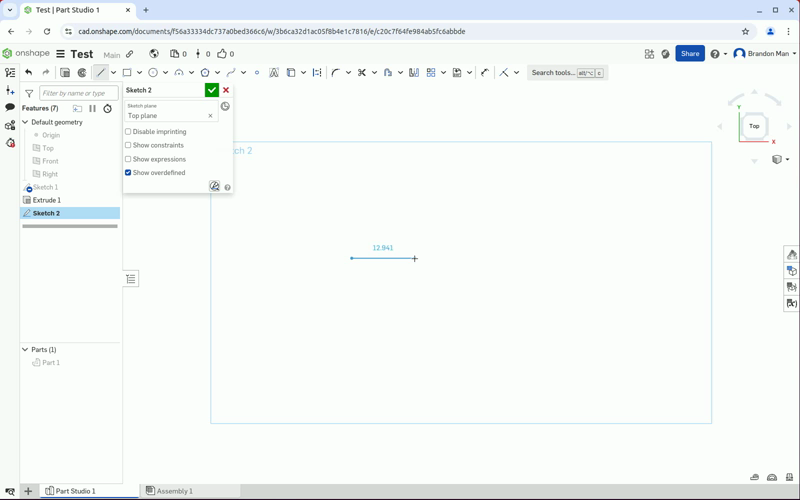
click(414, 258)
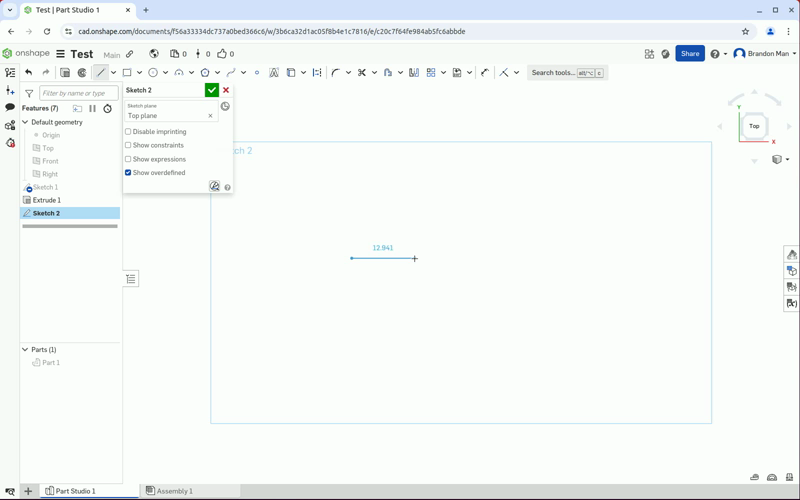
key_up(shift)
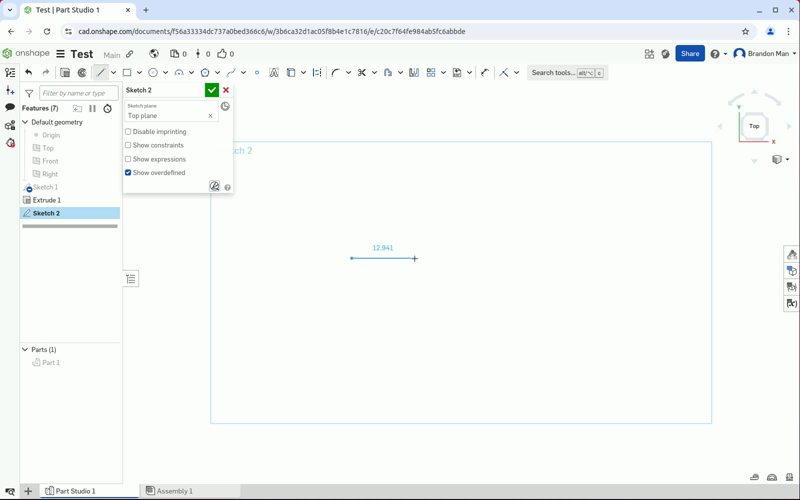
key_down(shift)
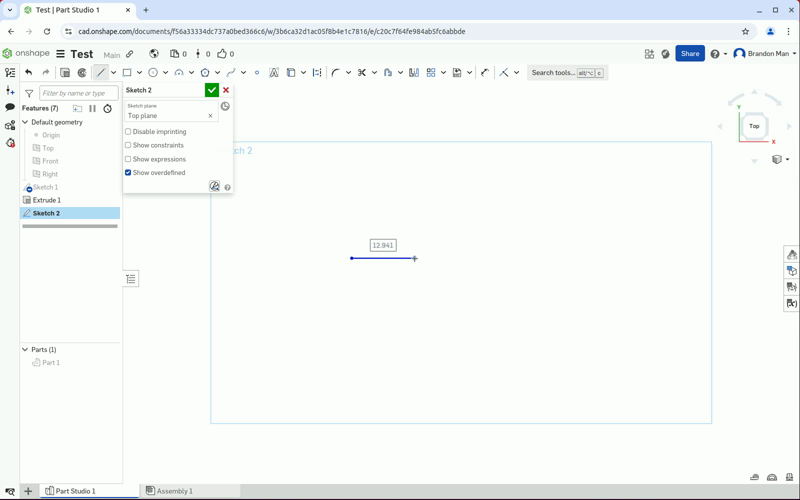
mouse_move(444, 258)
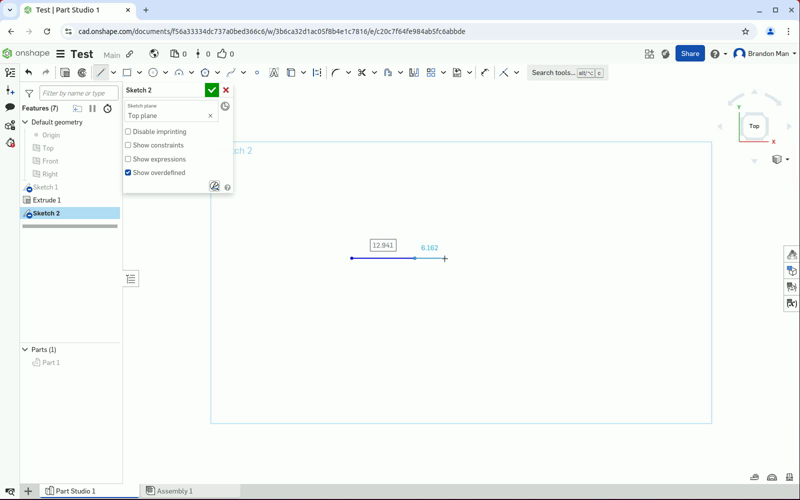
mouse_move(414, 282)
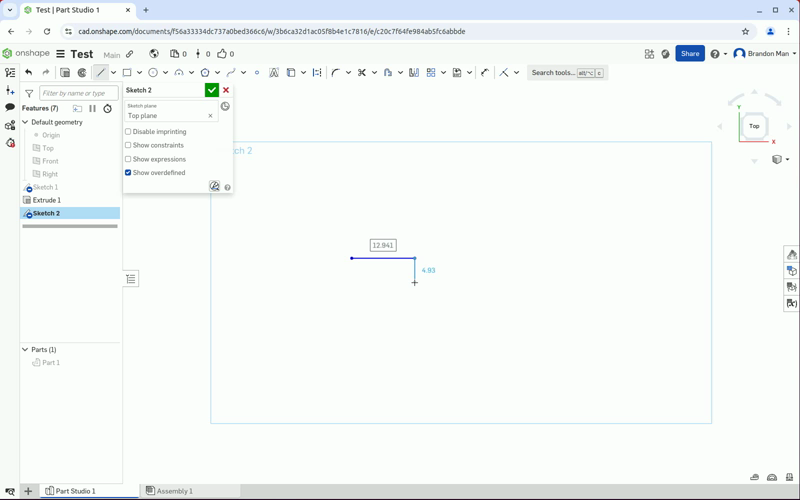
click(414, 282)
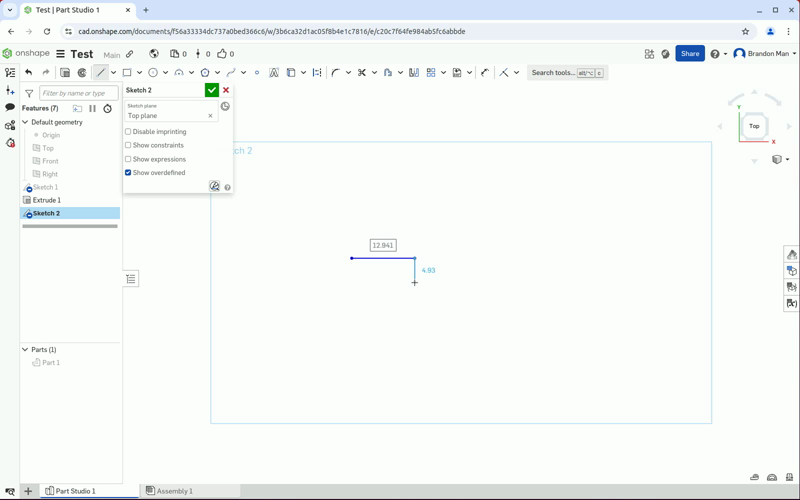
key_up(shift)
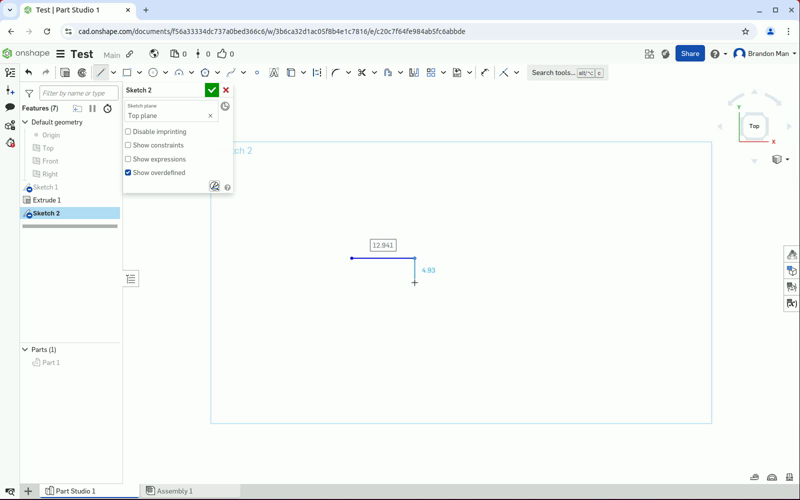
key_down(shift)
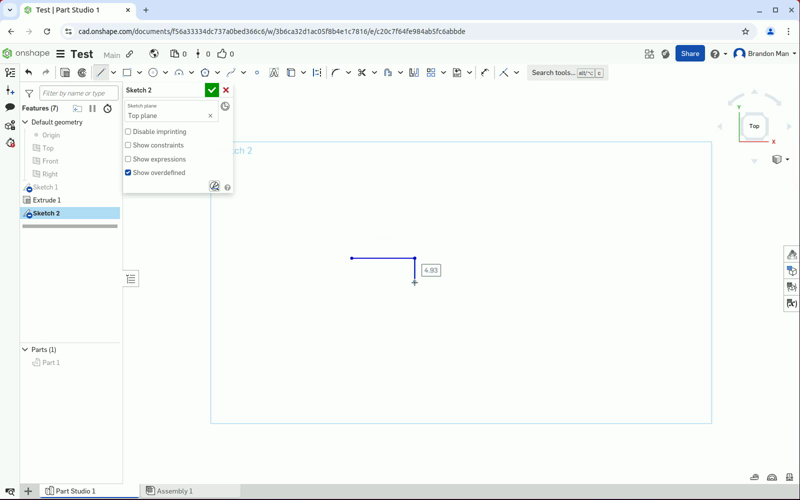
mouse_move(444, 282)
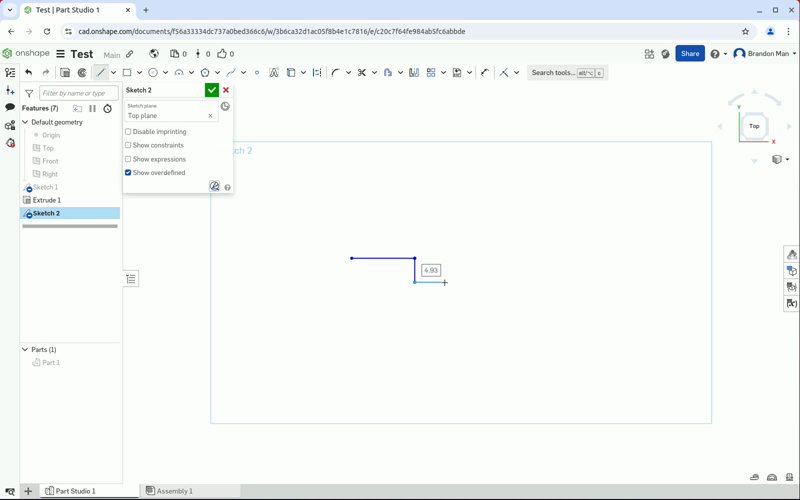
mouse_move(460, 282)
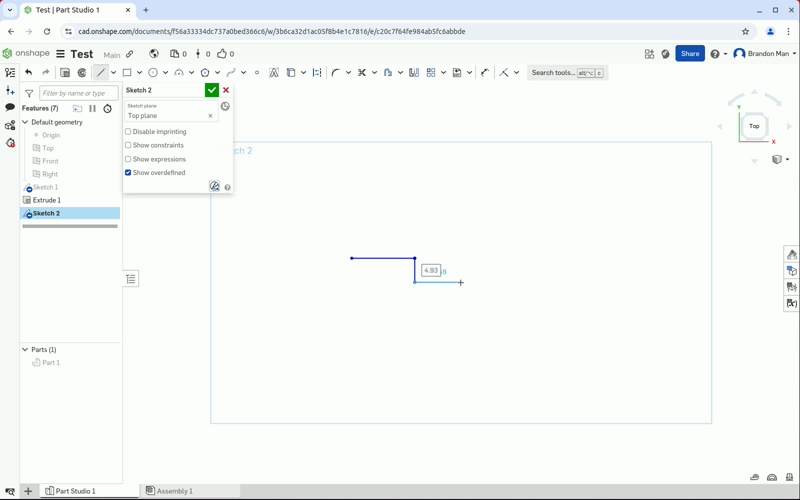
click(460, 282)
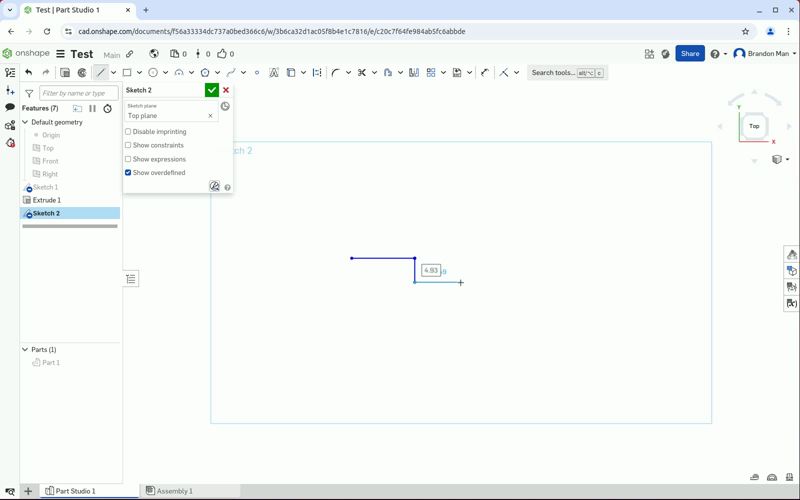
key_up(shift)
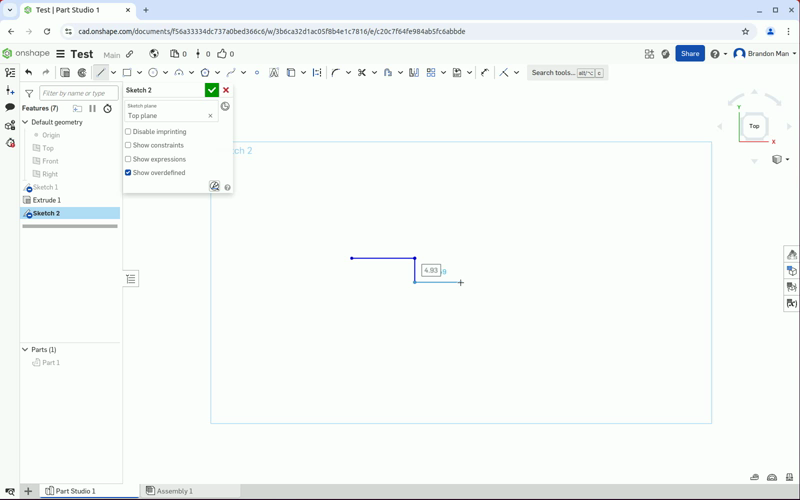
key_down(shift)
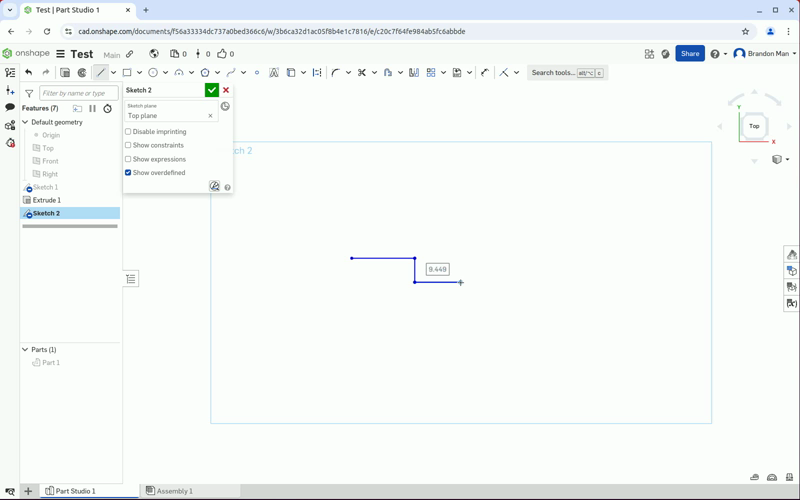
mouse_move(460, 212)
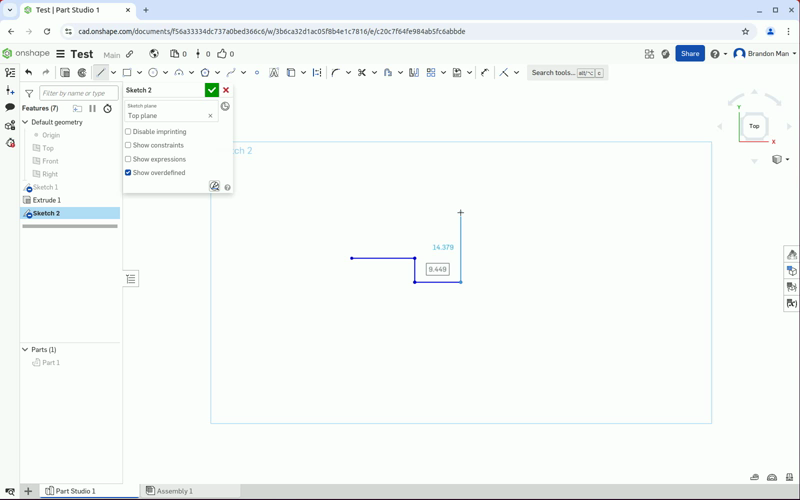
click(460, 212)
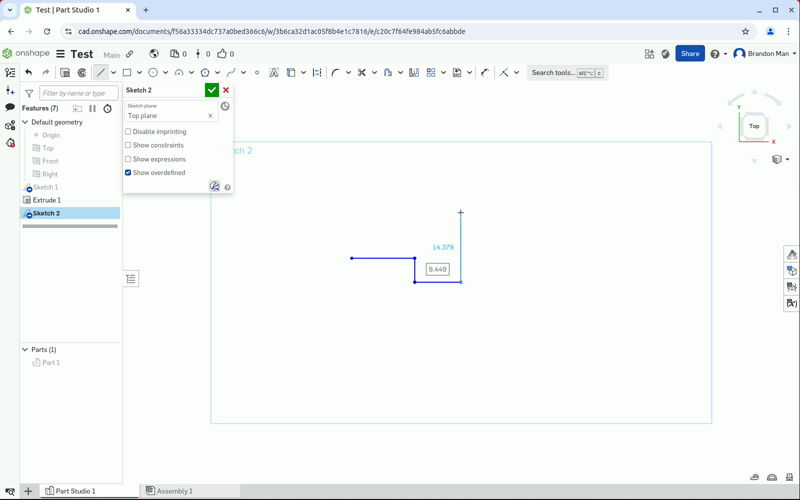
key_up(shift)
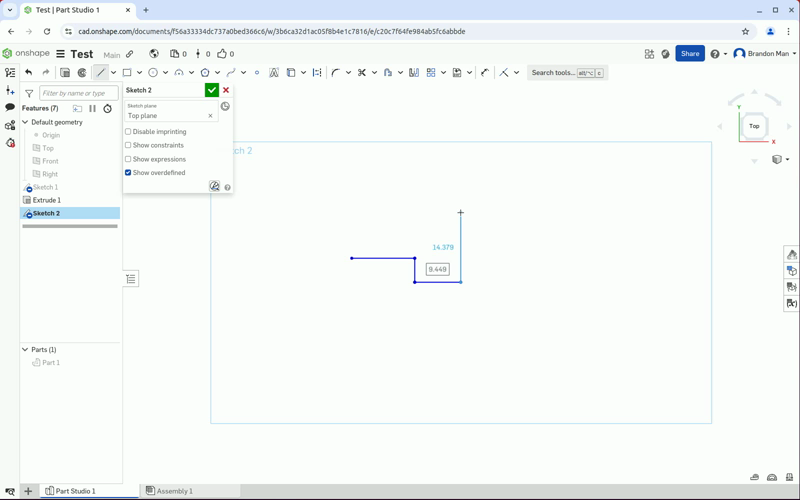
key_down(shift)
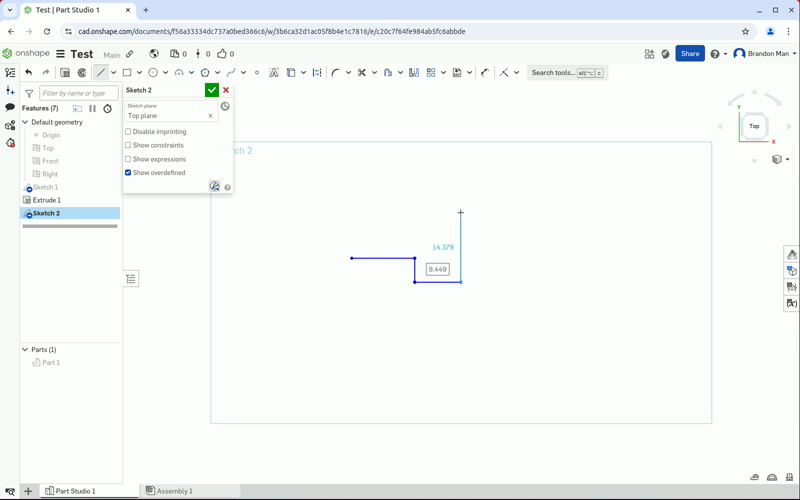
mouse_move(351, 212)
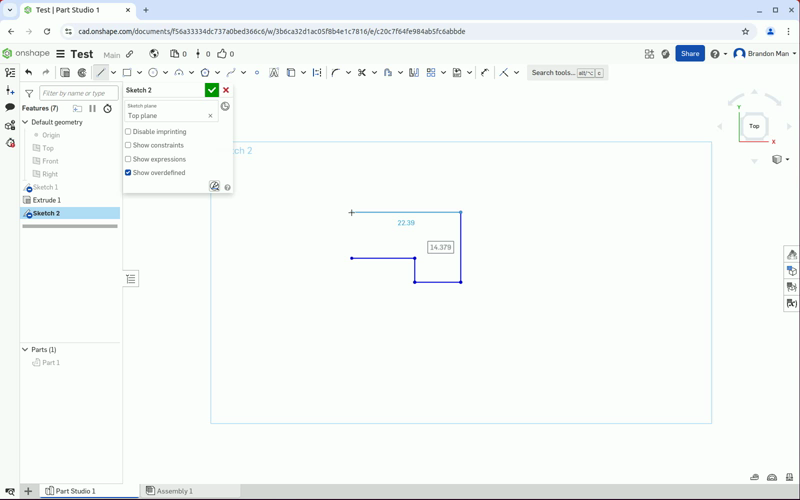
click(351, 212)
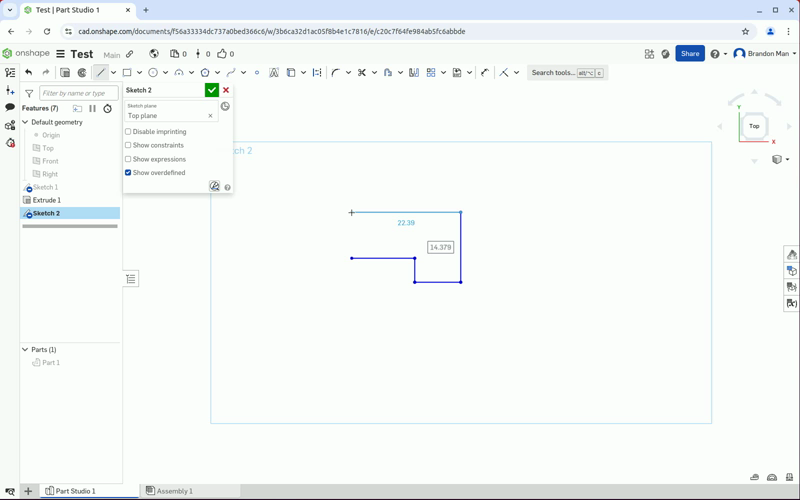
key_up(shift)
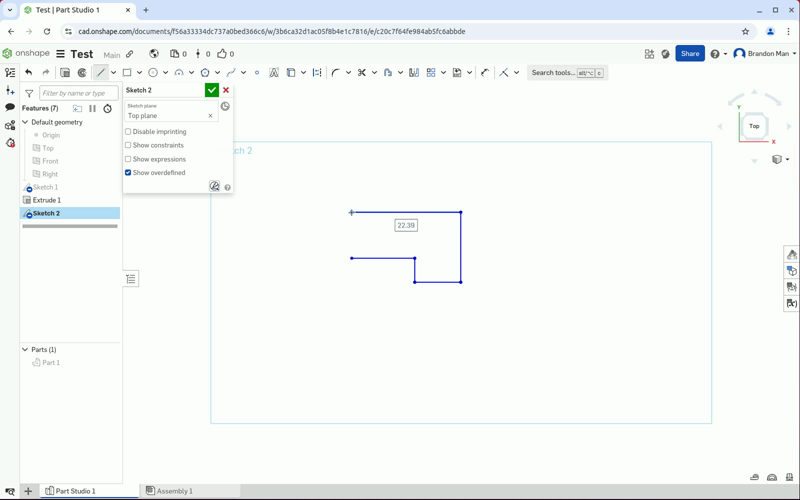
mouse_move(381, 212)
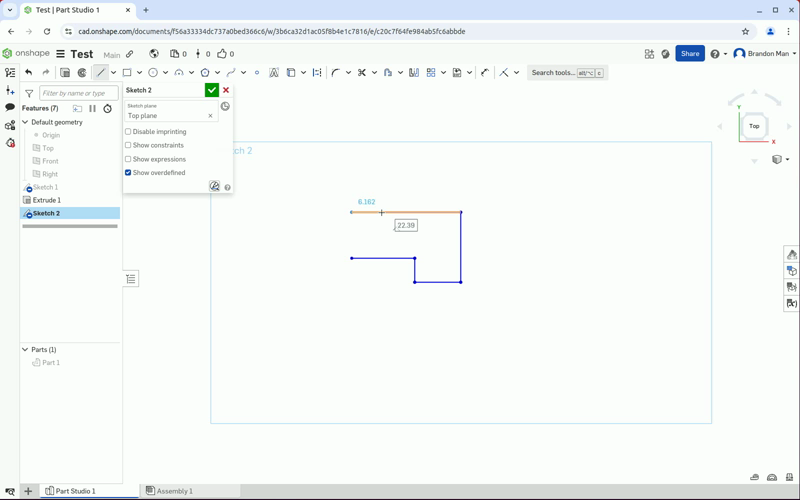
key_down(shift)
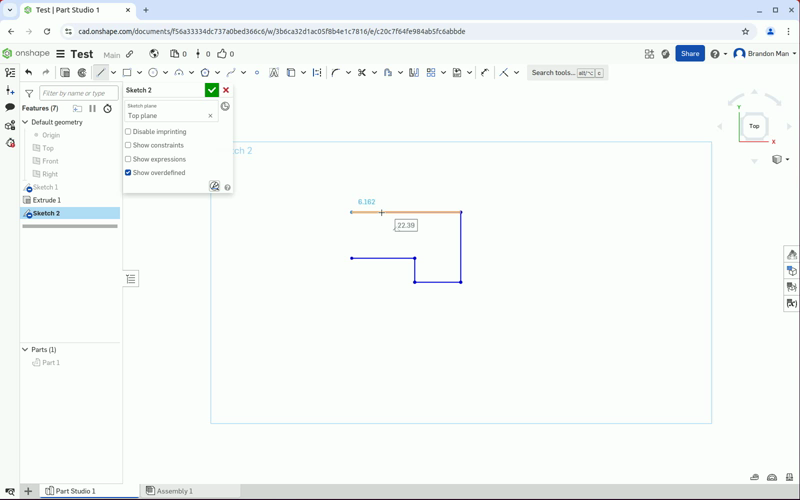
mouse_move(351, 258)
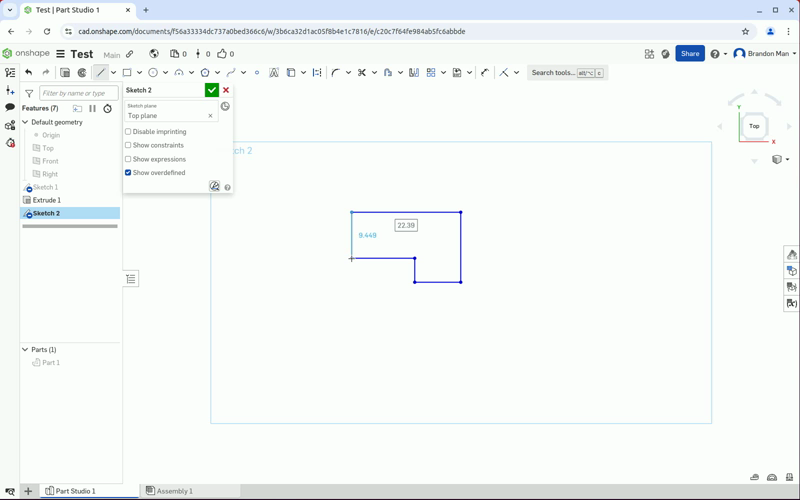
key_up(shift)
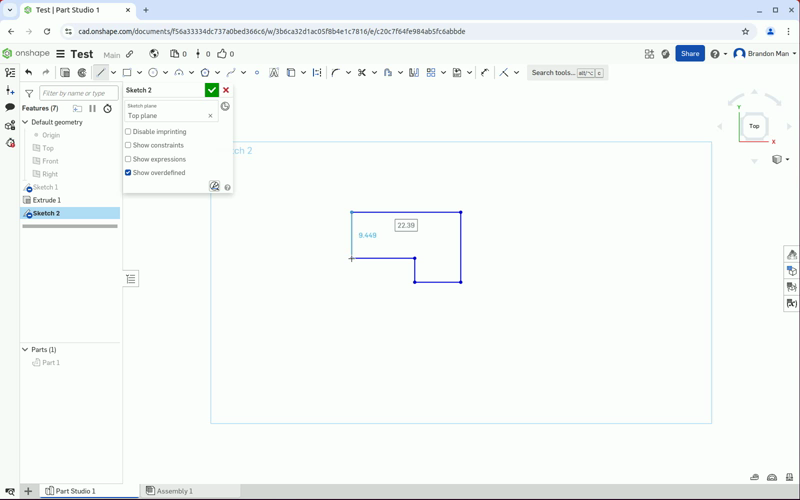
click(351, 258)
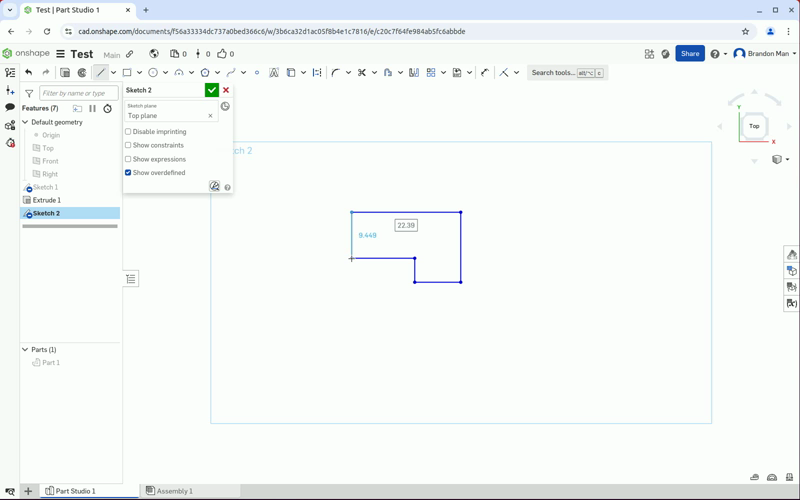
key(esc)
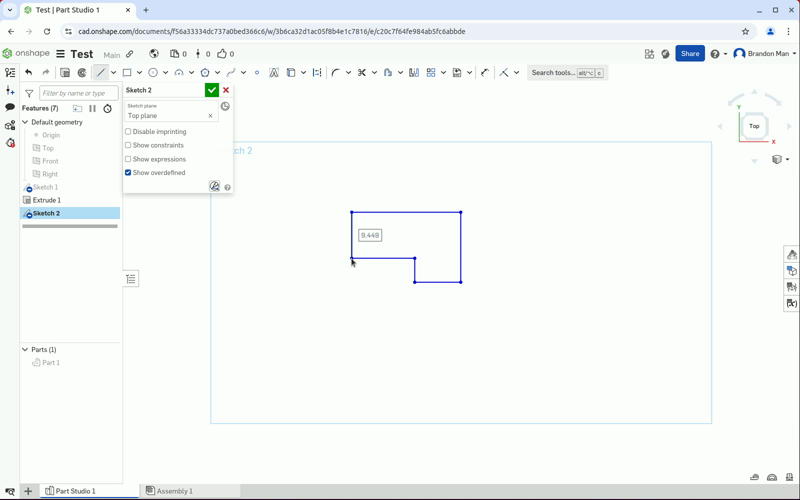
key(l)
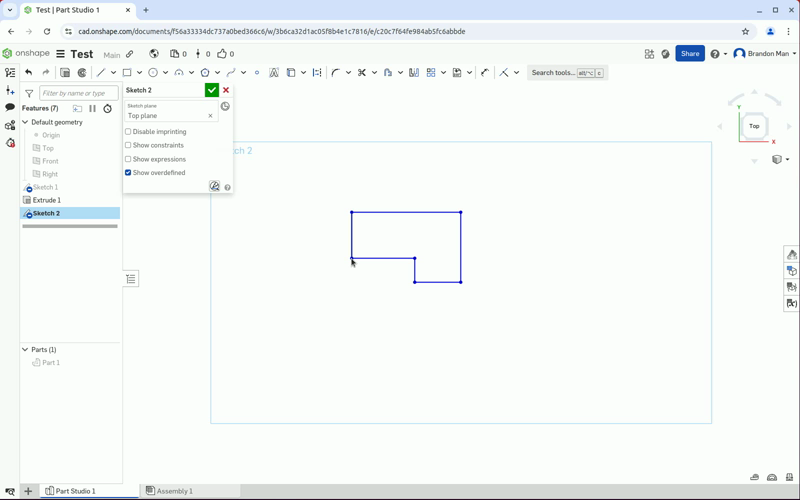
key_down(shift)
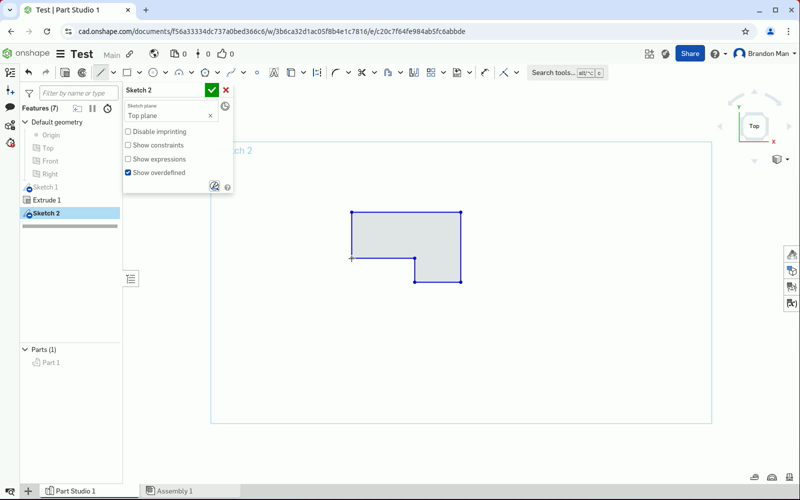
mouse_move(352, 257)
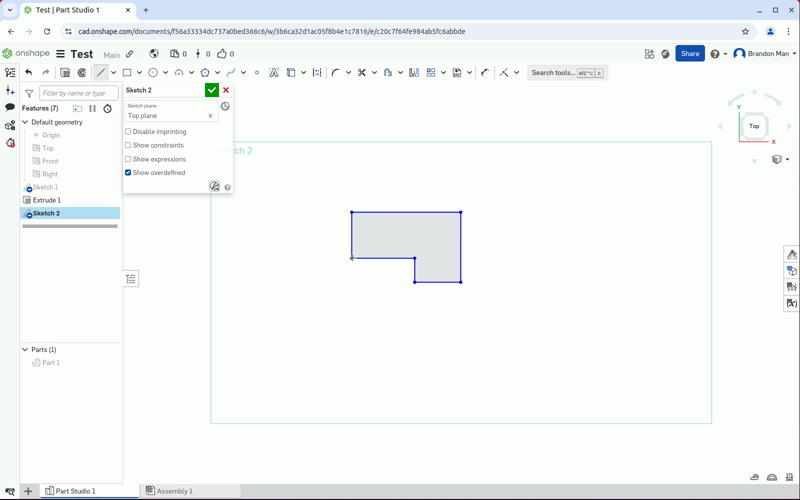
scroll(6)
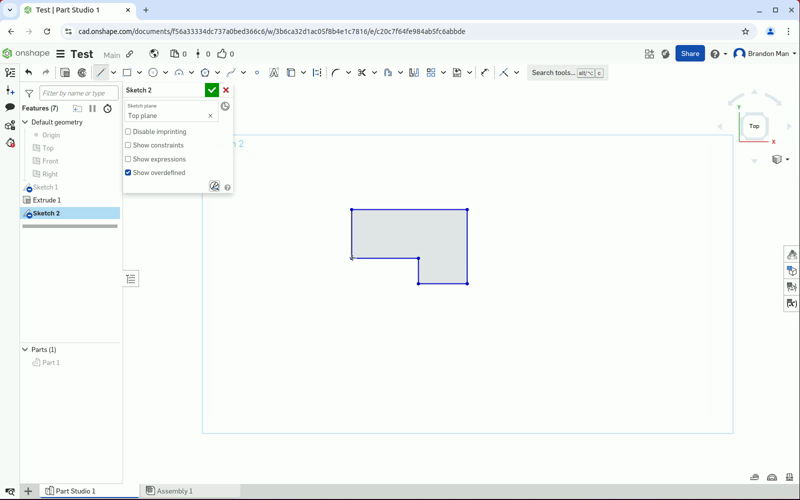
scroll(6)
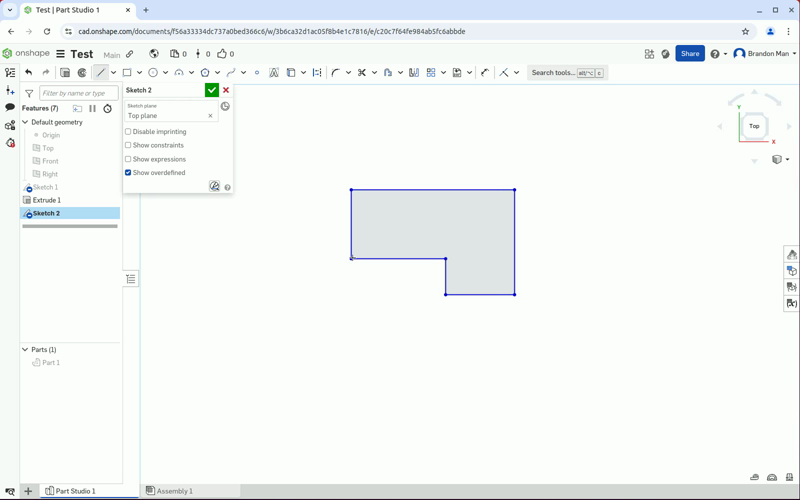
scroll(6)
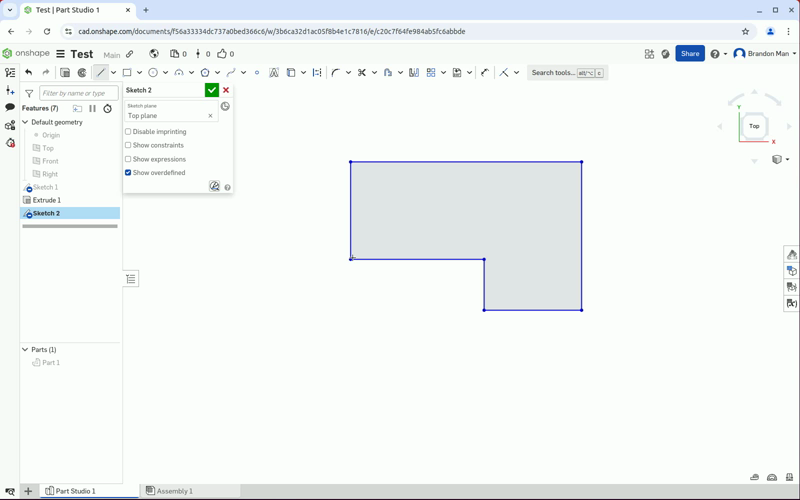
scroll(6)
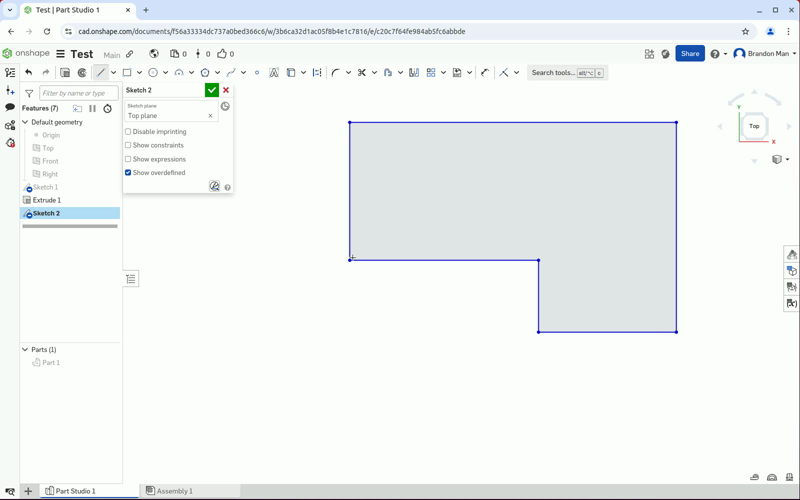
scroll(6)
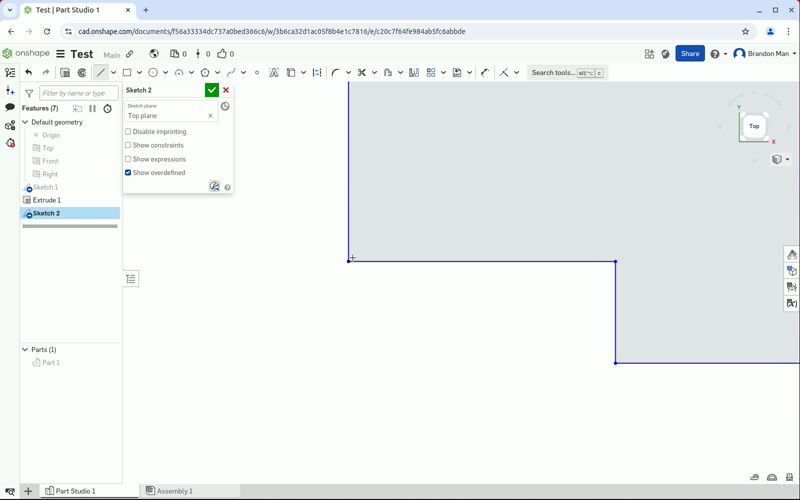
scroll(6)
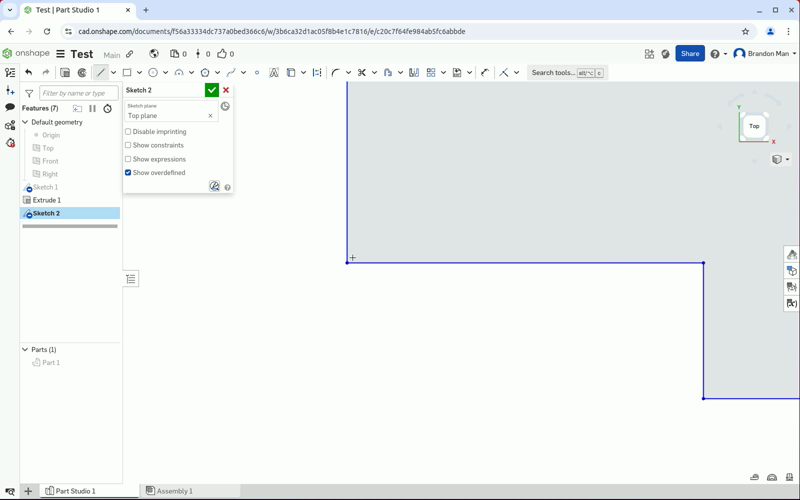
scroll(6)
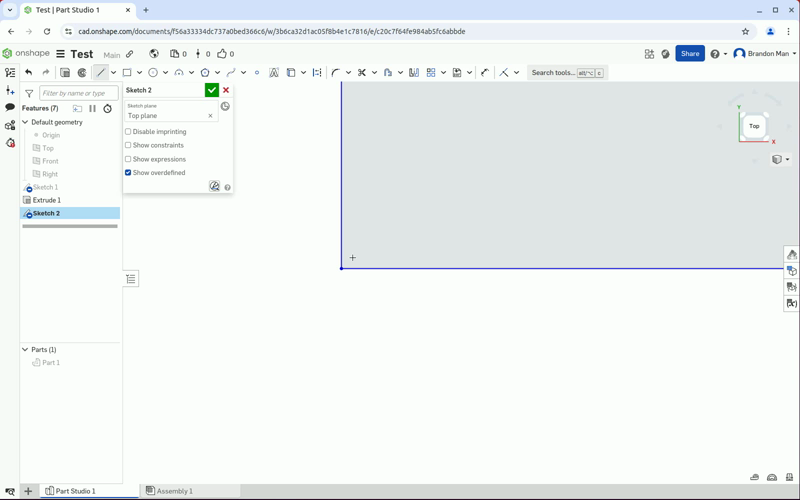
click(352, 257)
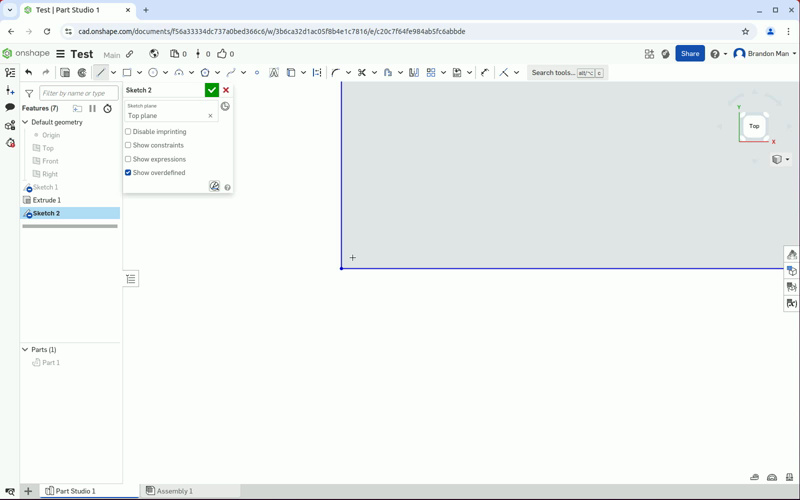
scroll(-6)
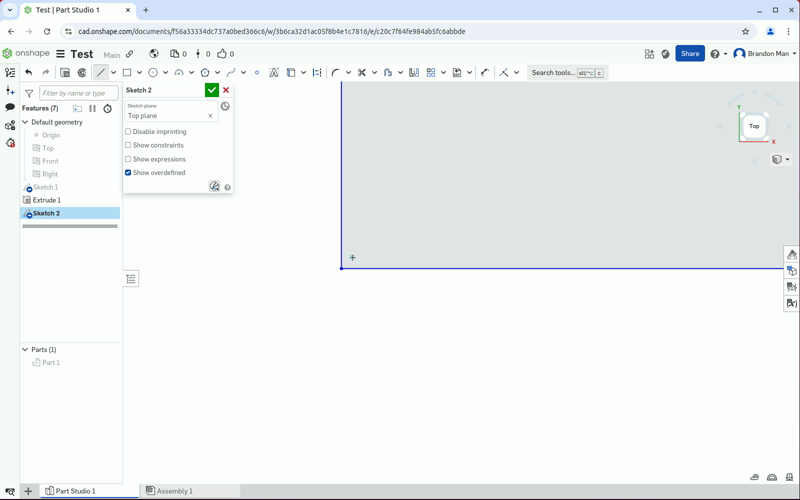
scroll(-6)
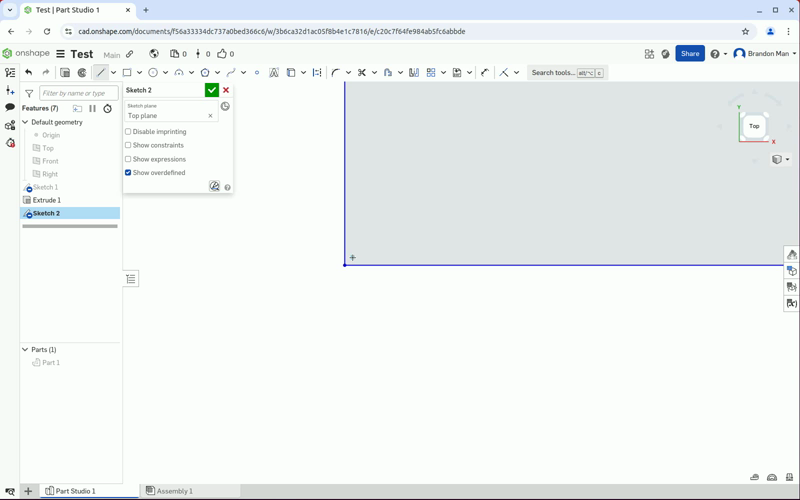
scroll(-6)
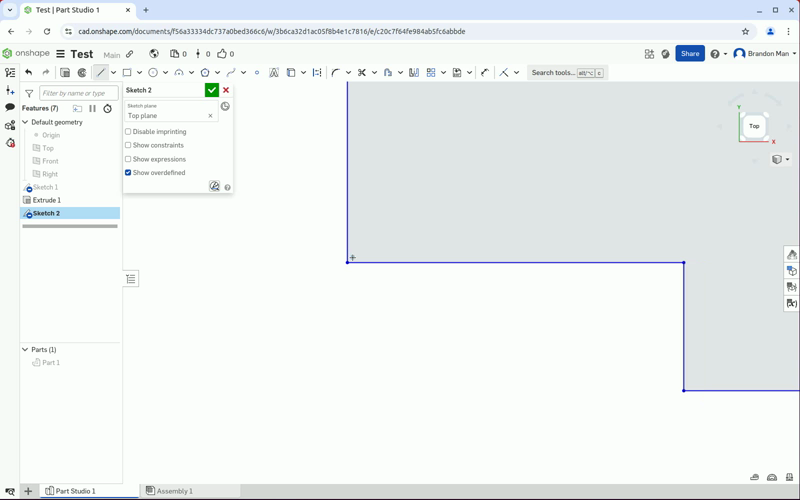
scroll(-6)
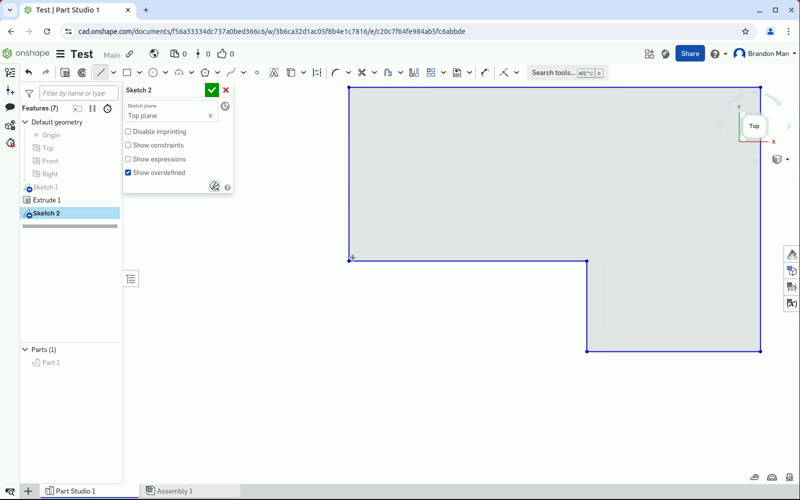
scroll(-6)
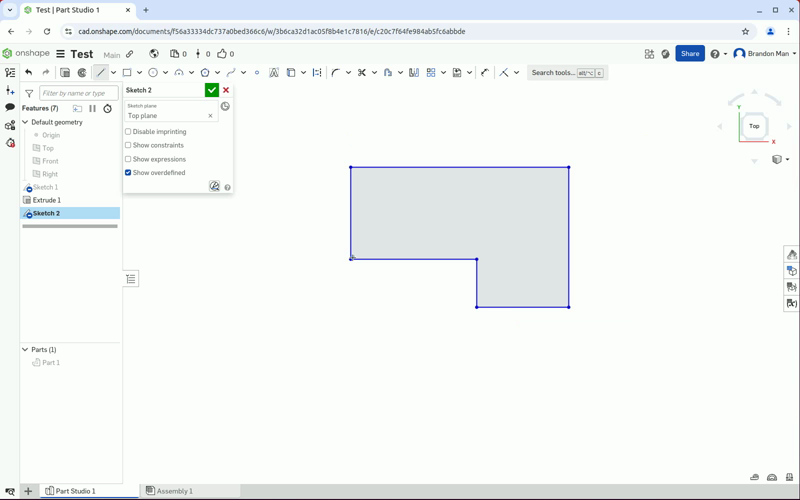
scroll(-6)
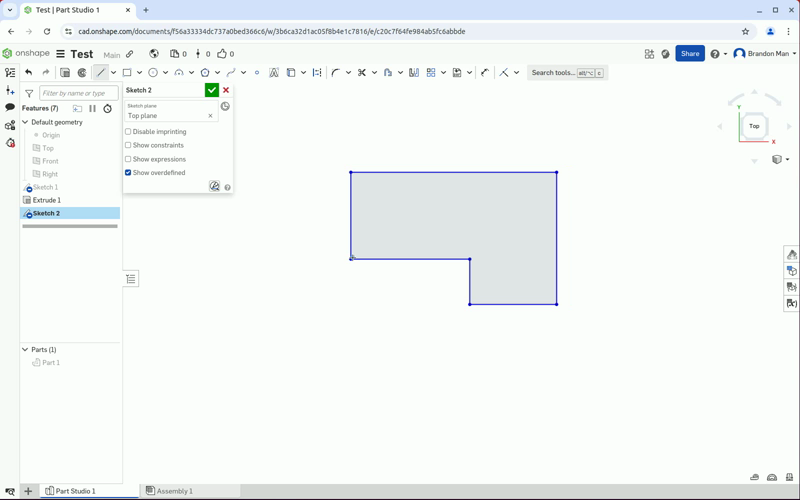
scroll(-6)
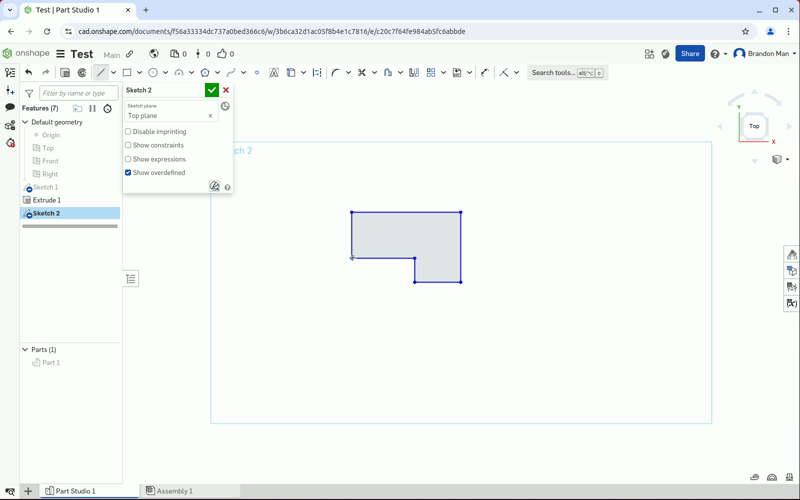
key_up(shift)
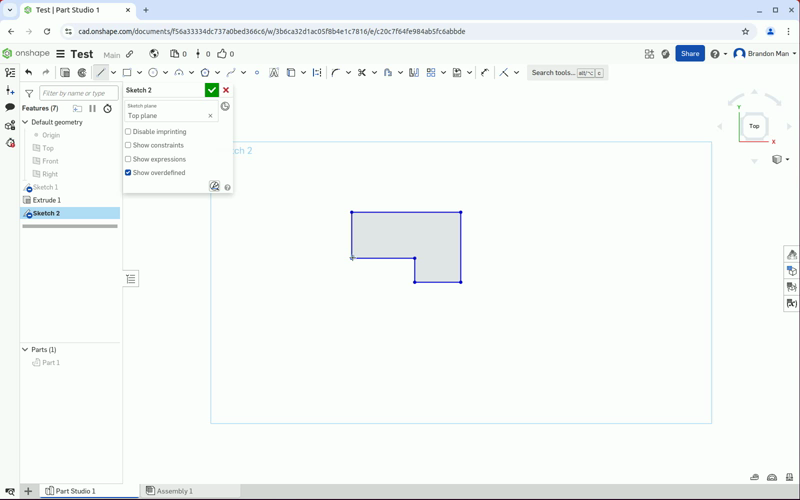
key_down(shift)
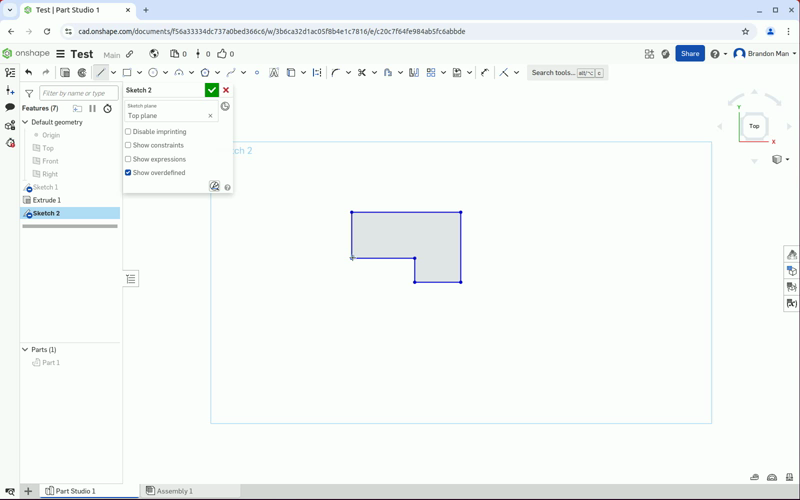
mouse_move(417, 257)
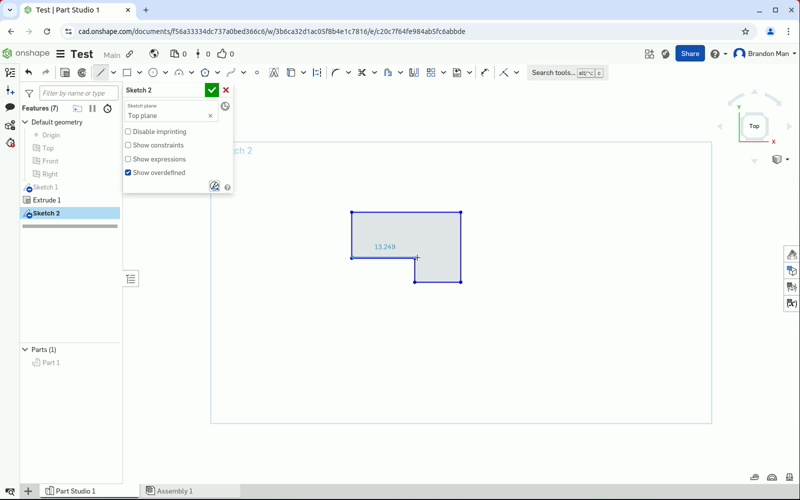
scroll(6)
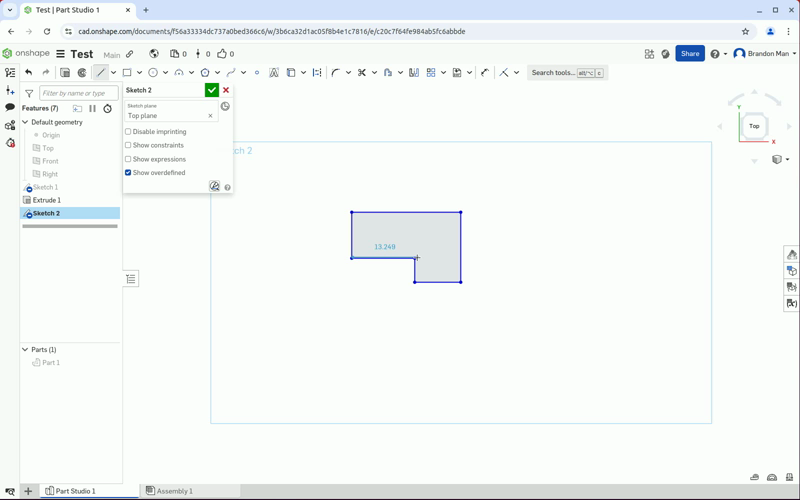
scroll(6)
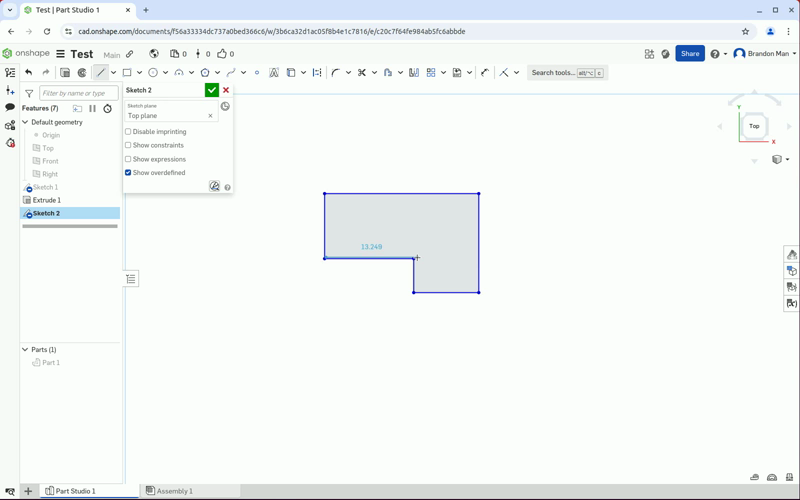
scroll(6)
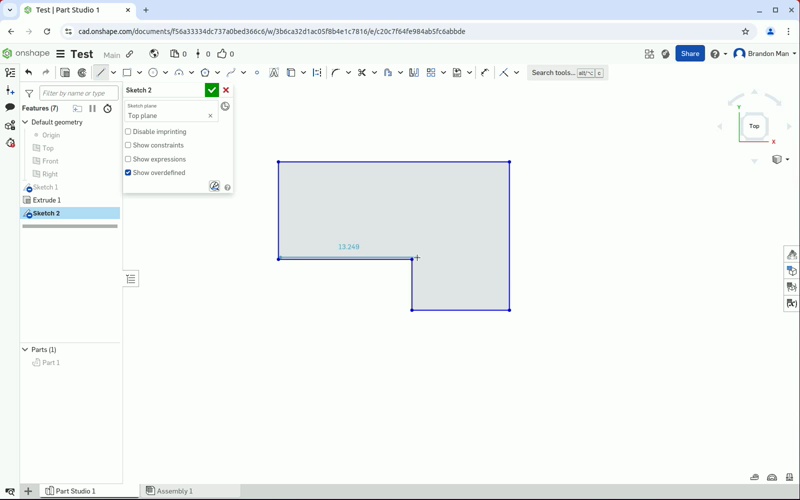
scroll(6)
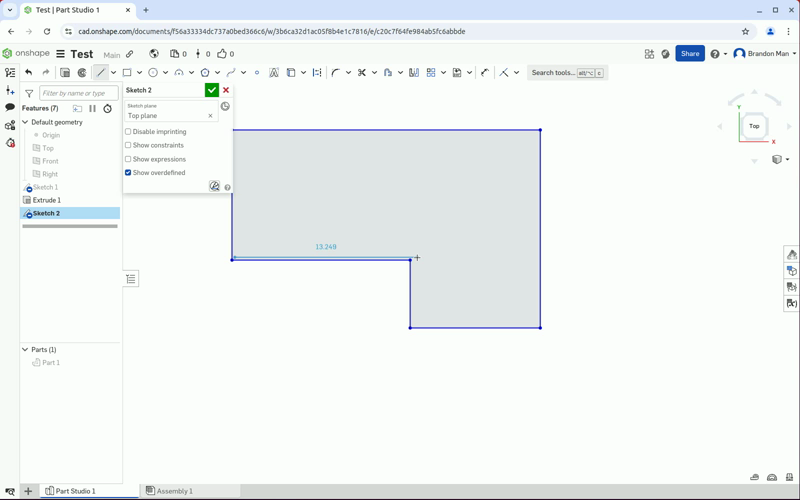
scroll(6)
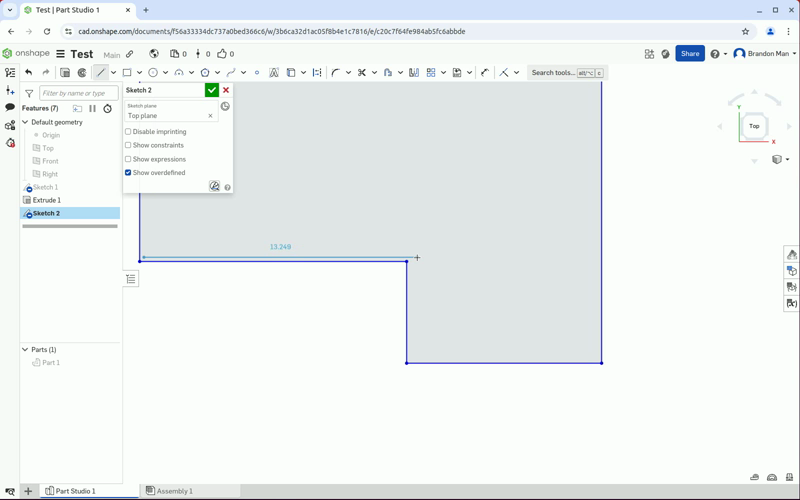
scroll(6)
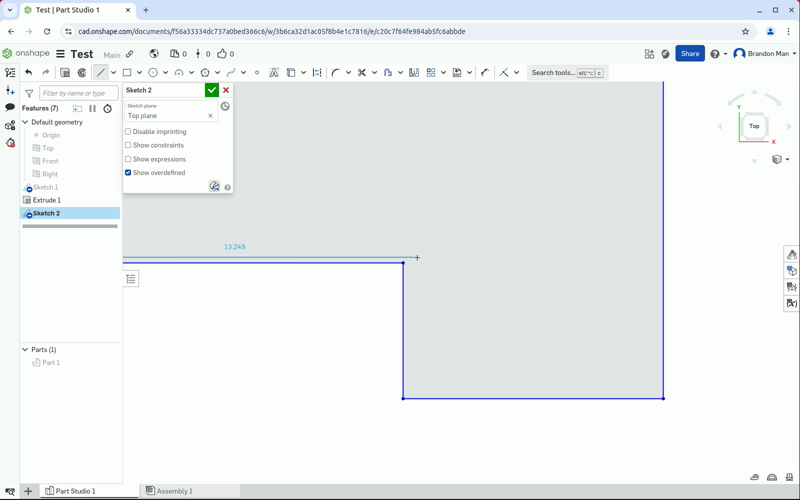
scroll(6)
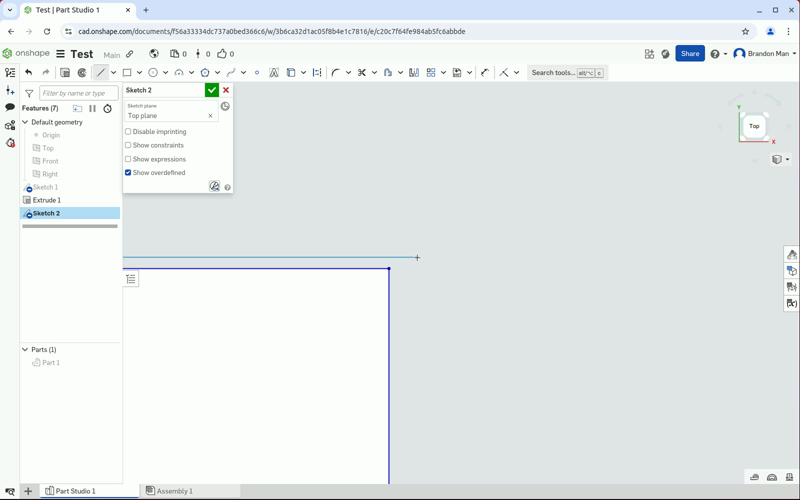
click(417, 257)
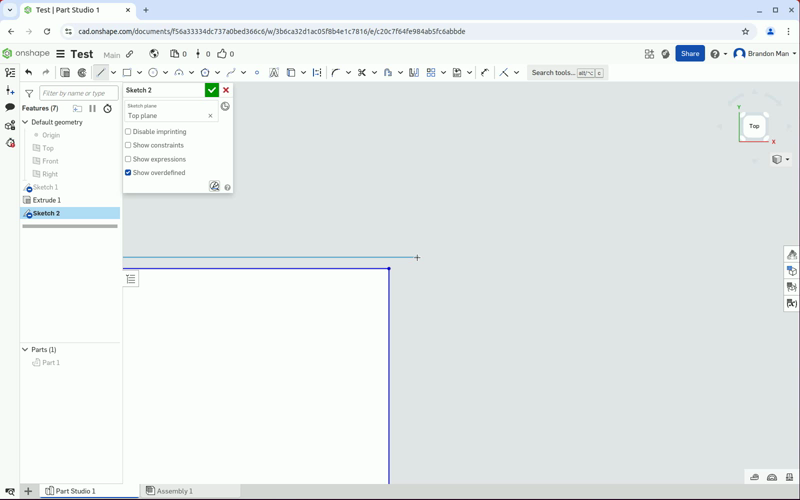
scroll(-6)
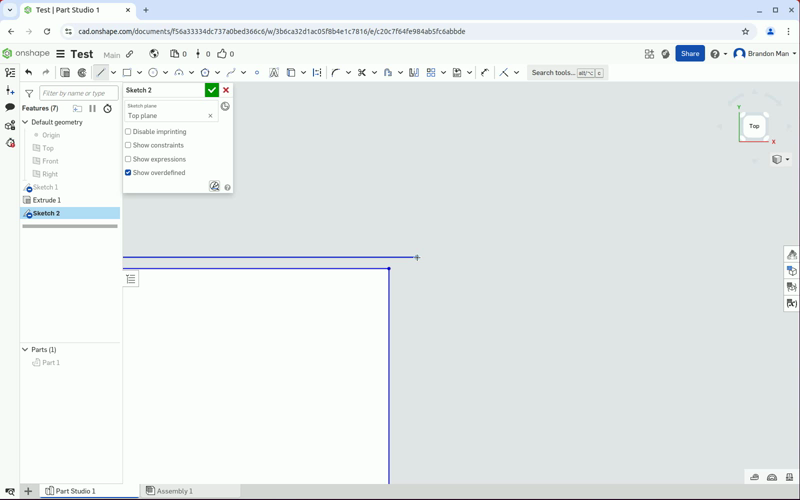
scroll(-6)
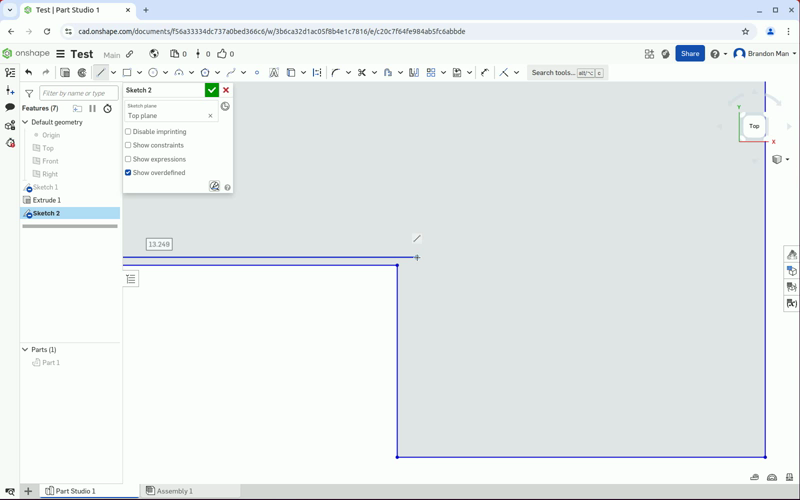
scroll(-6)
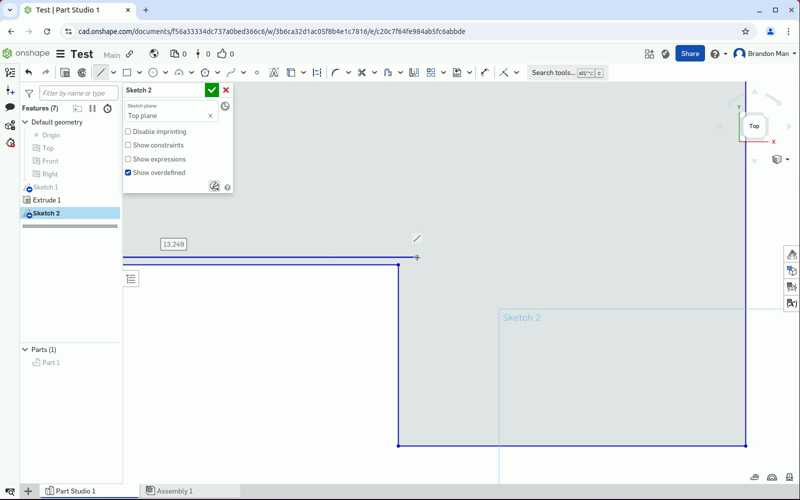
scroll(-6)
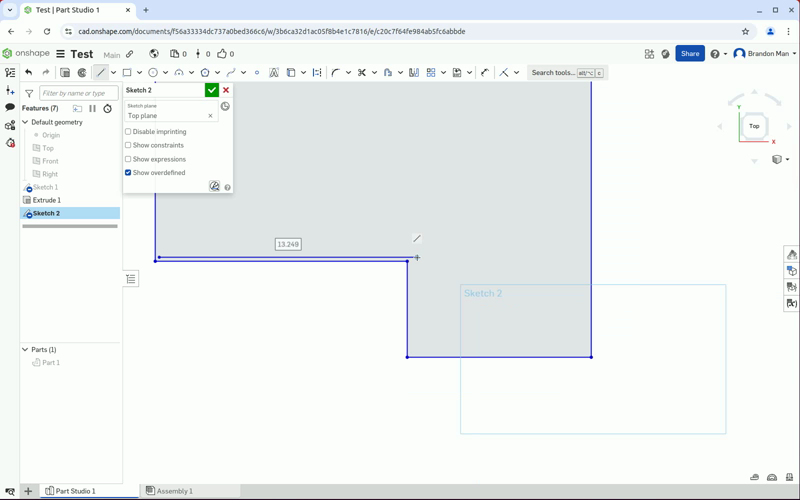
scroll(-6)
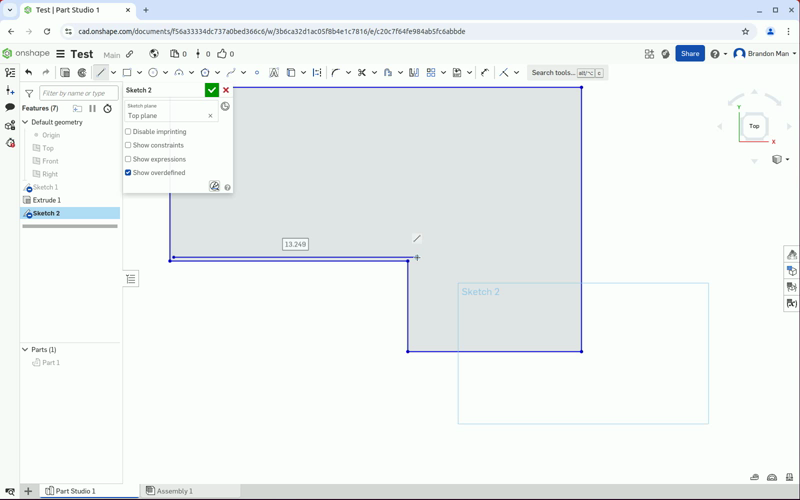
scroll(-6)
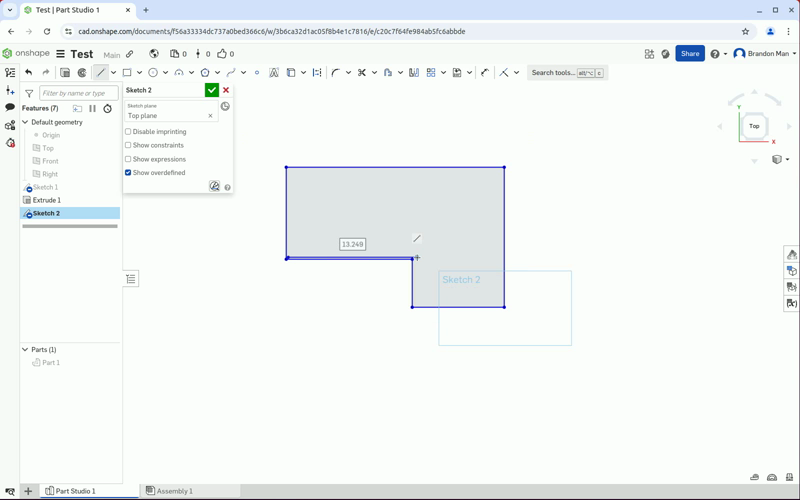
scroll(-6)
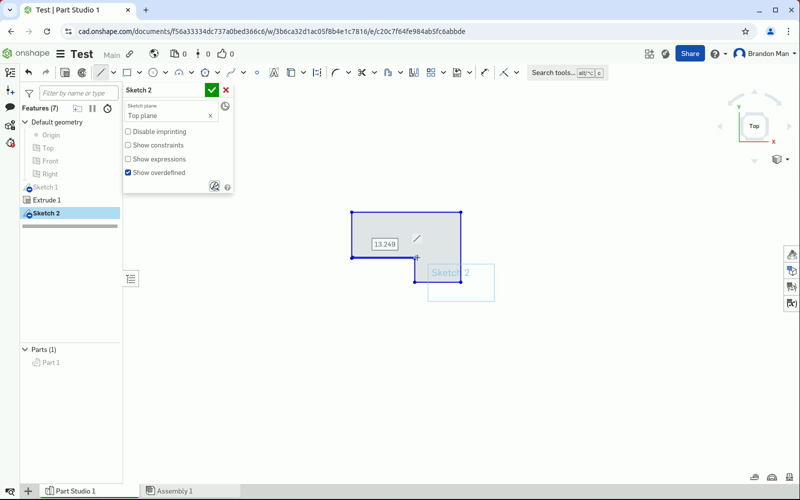
key_up(shift)
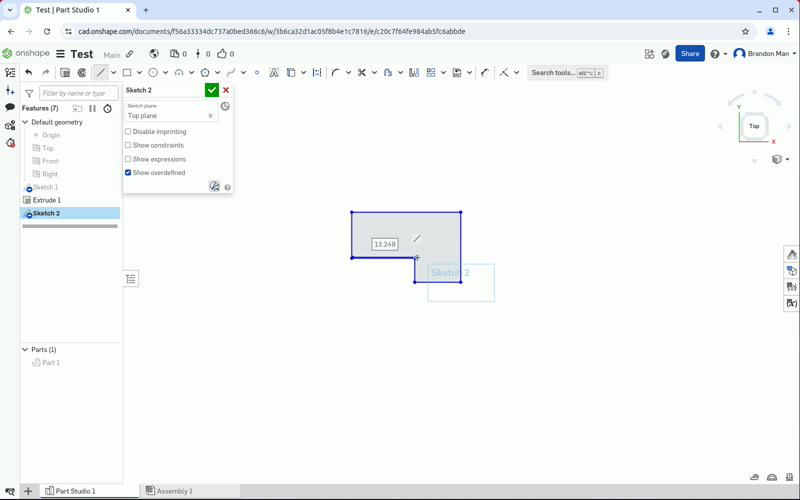
key_down(shift)
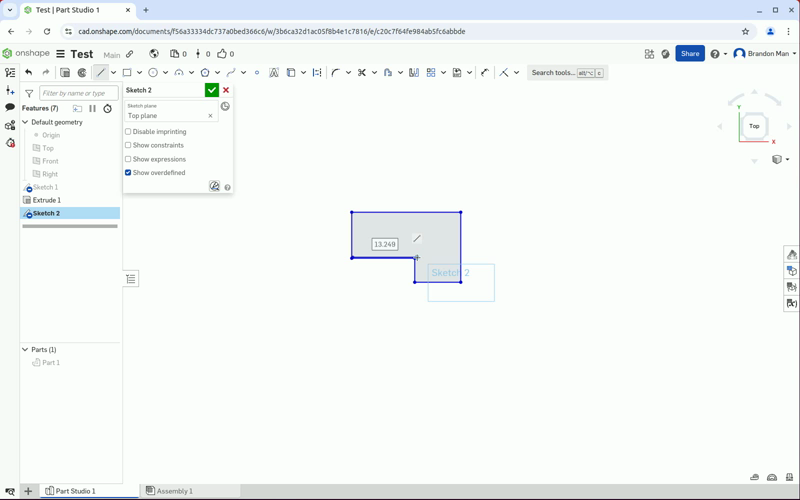
mouse_move(447, 257)
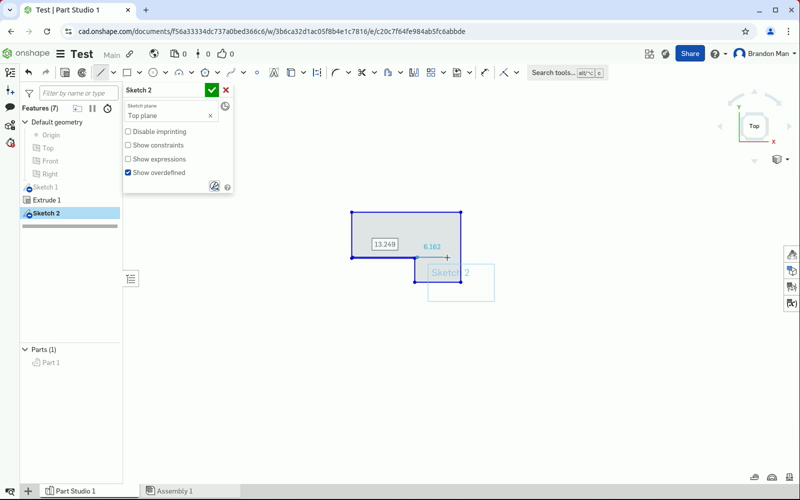
mouse_move(417, 281)
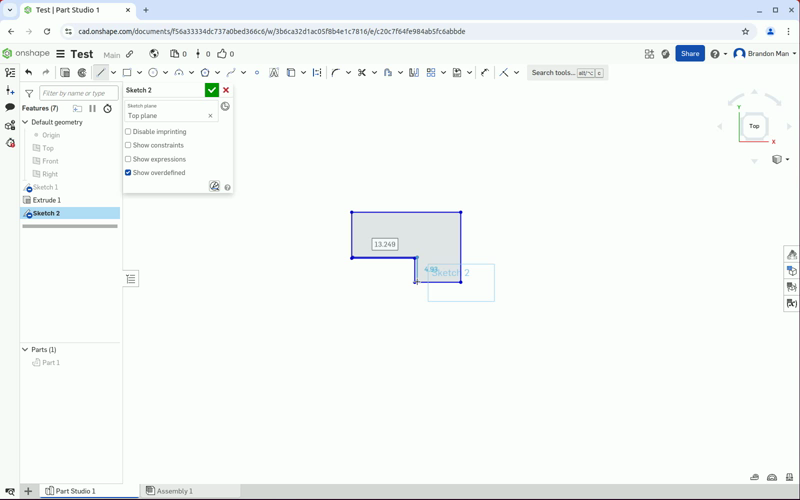
scroll(6)
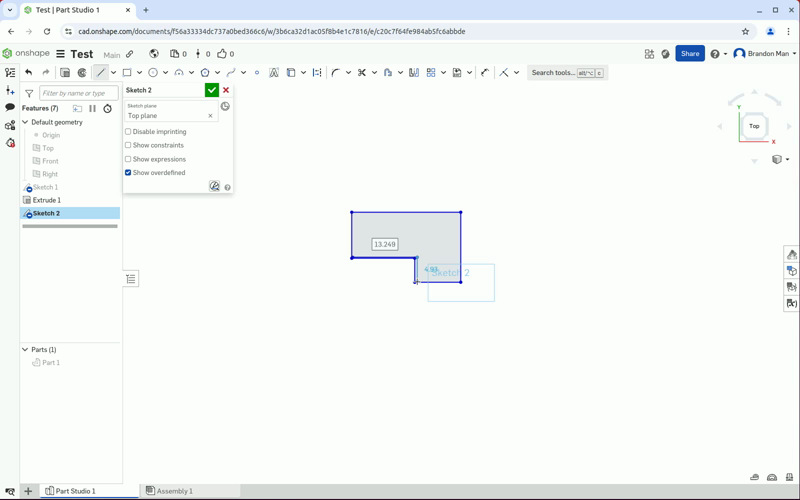
scroll(6)
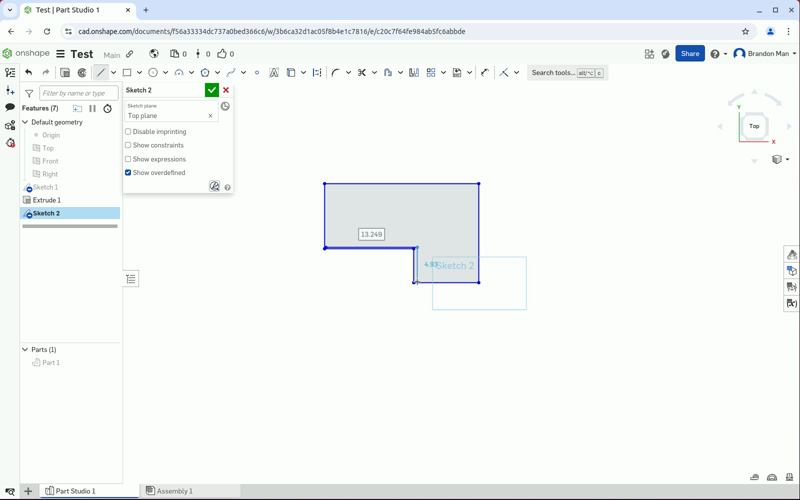
scroll(6)
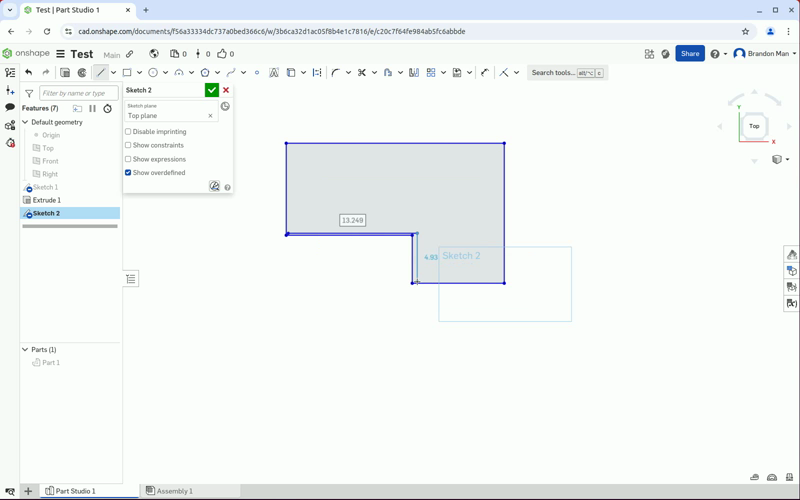
scroll(6)
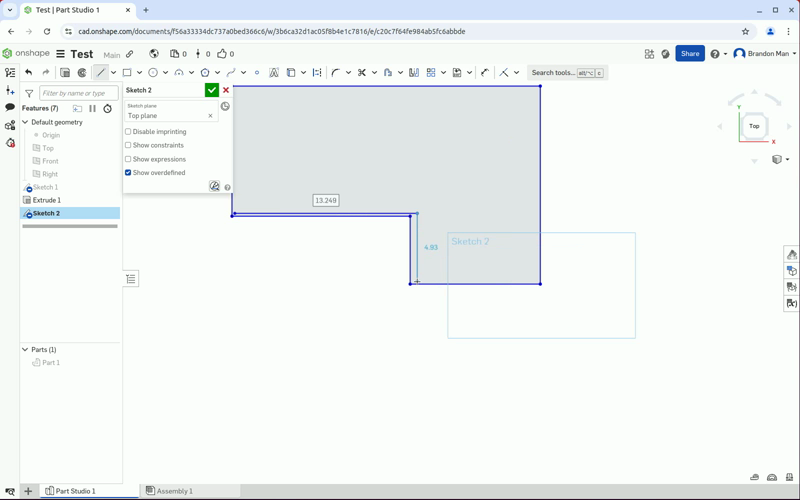
scroll(6)
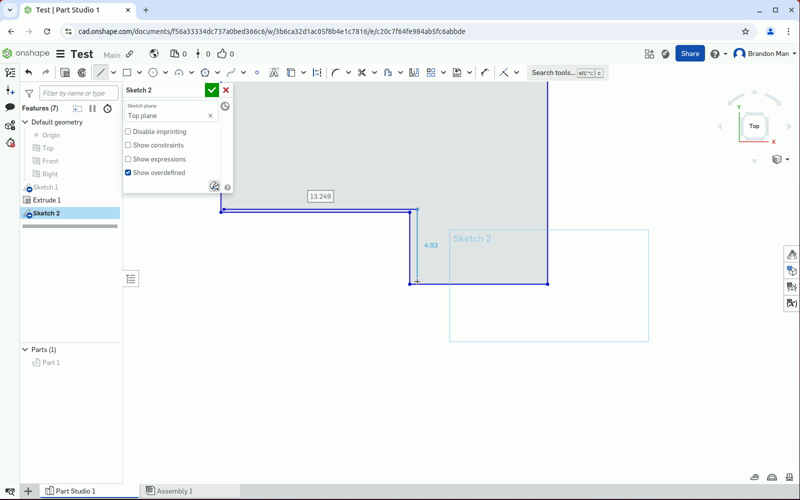
scroll(6)
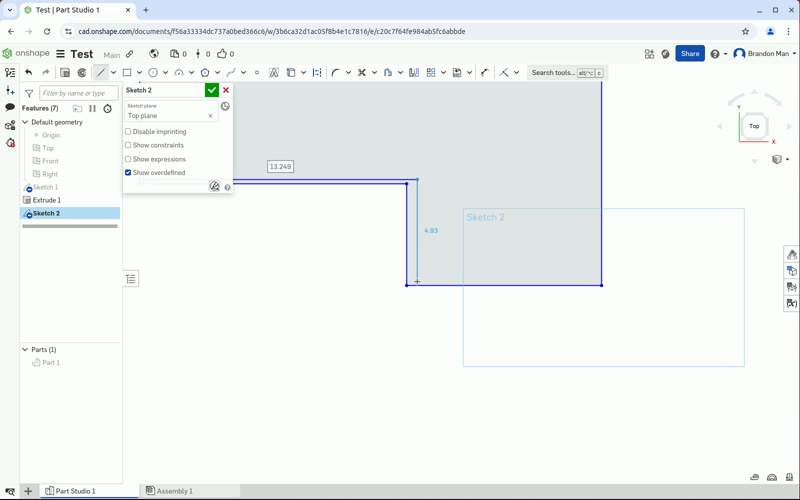
scroll(6)
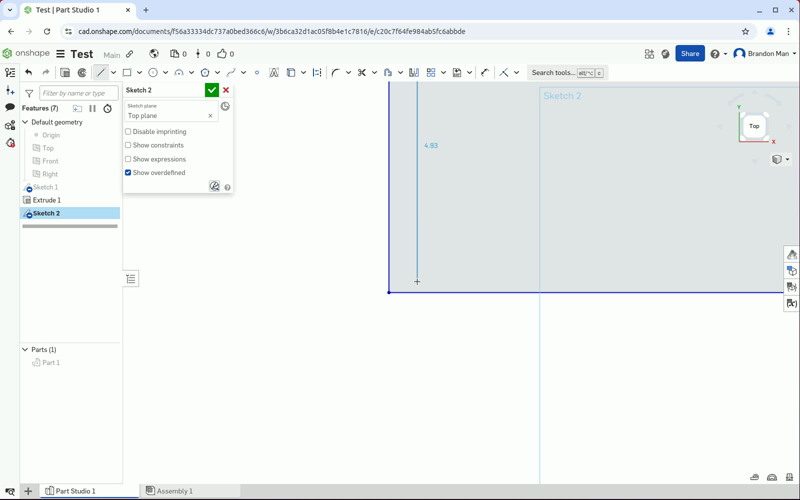
click(417, 281)
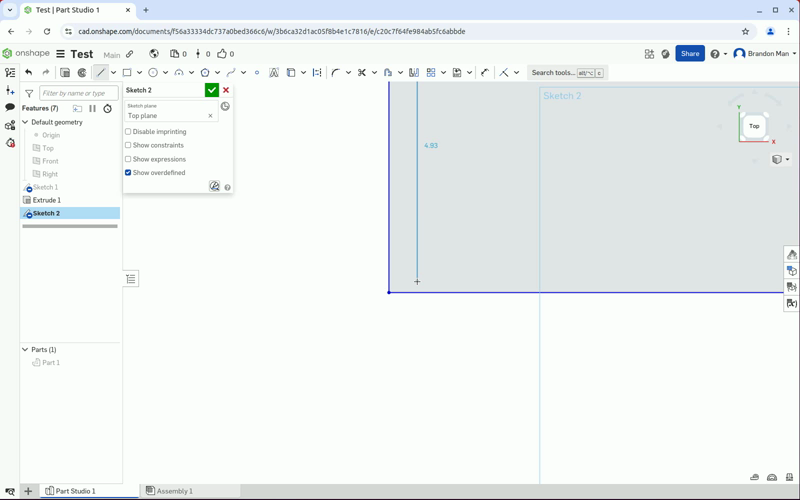
scroll(-6)
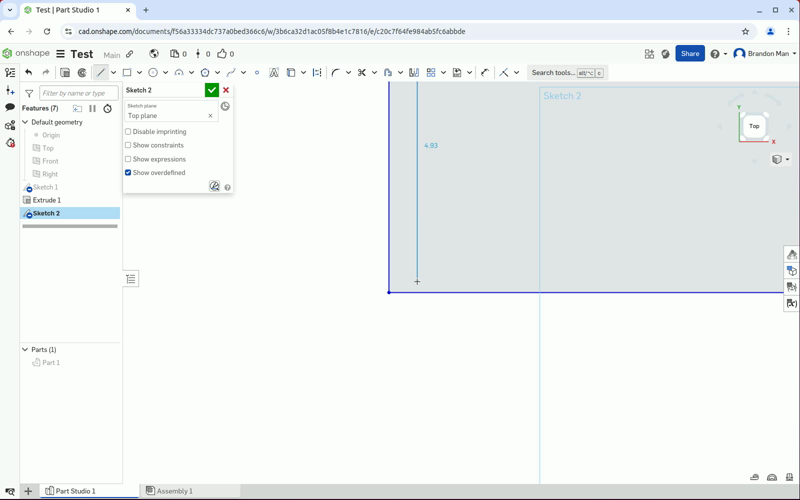
scroll(-6)
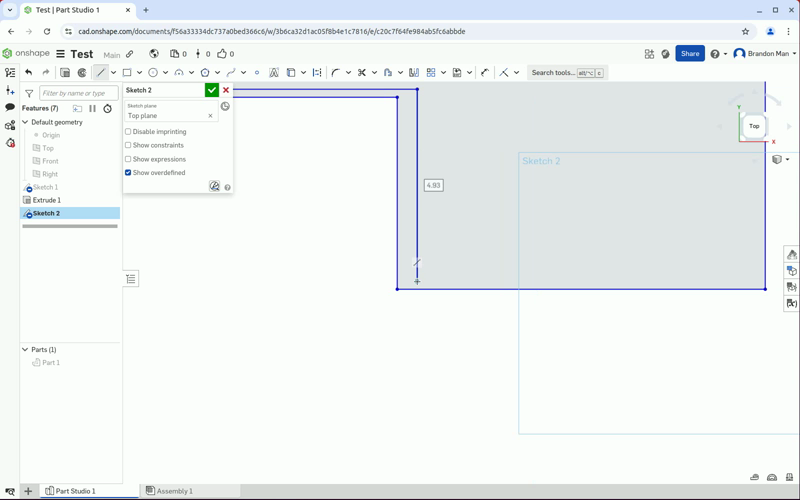
scroll(-6)
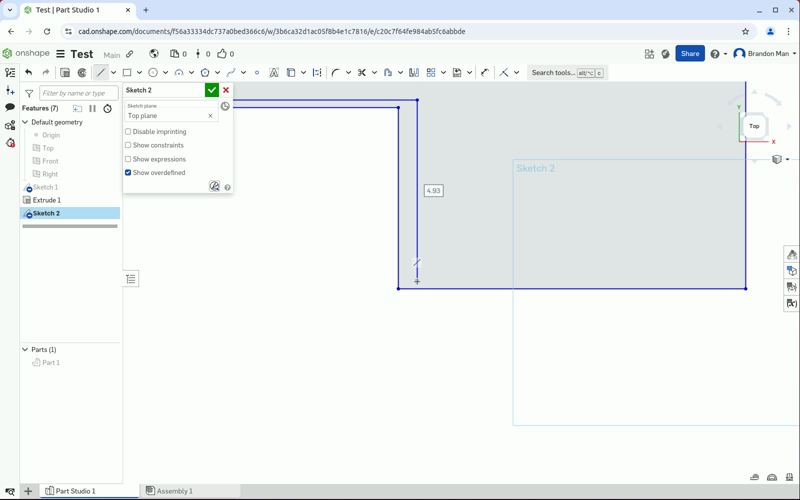
scroll(-6)
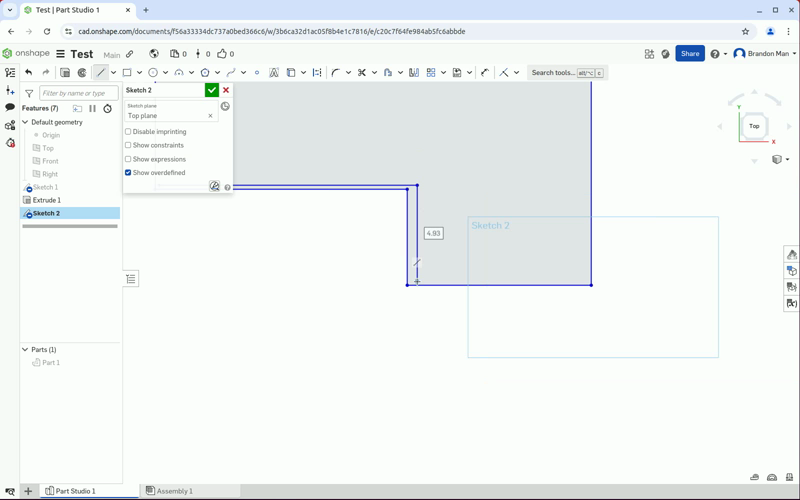
scroll(-6)
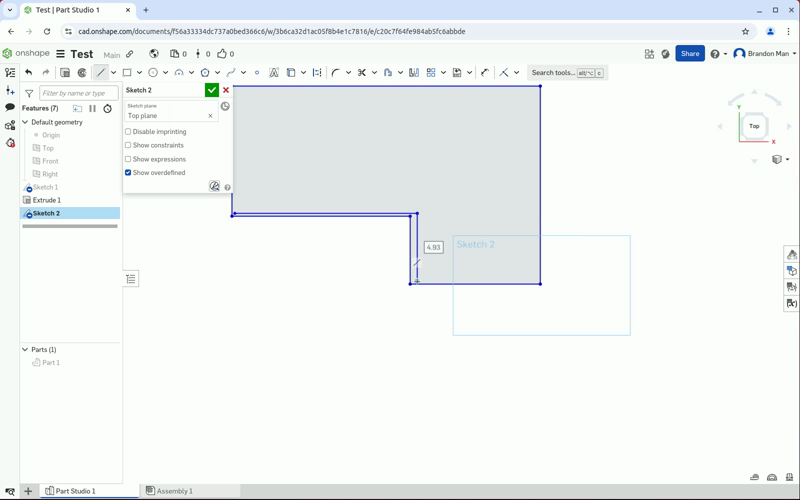
scroll(-6)
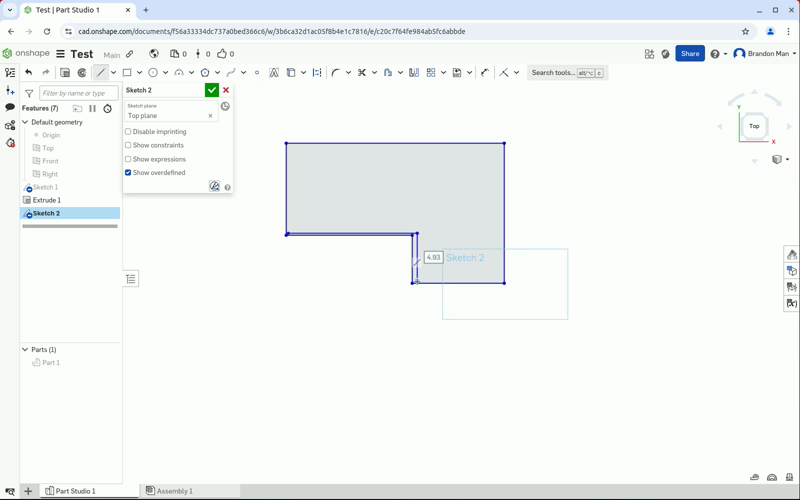
scroll(-6)
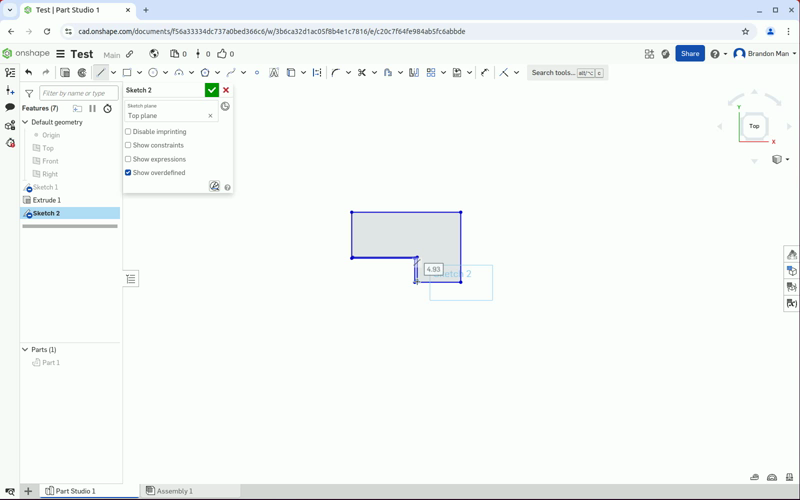
key_up(shift)
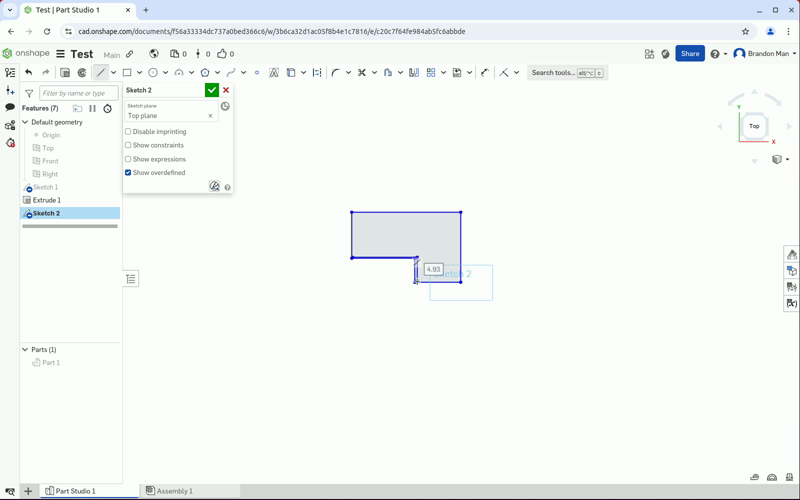
key_down(shift)
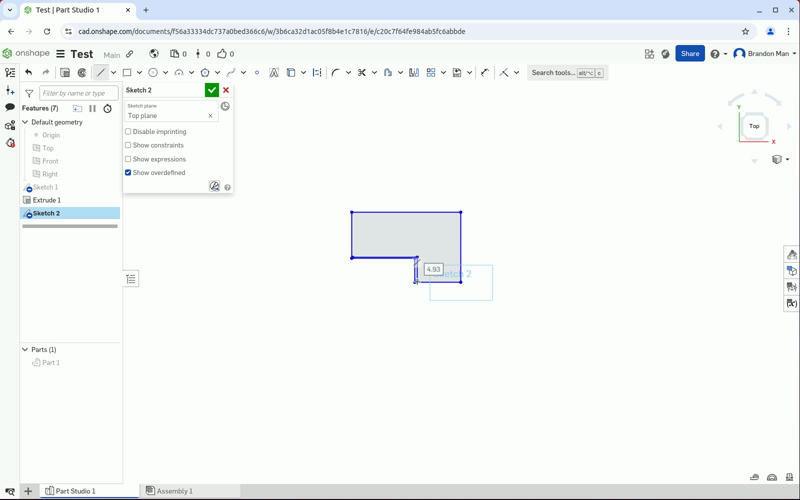
mouse_move(447, 281)
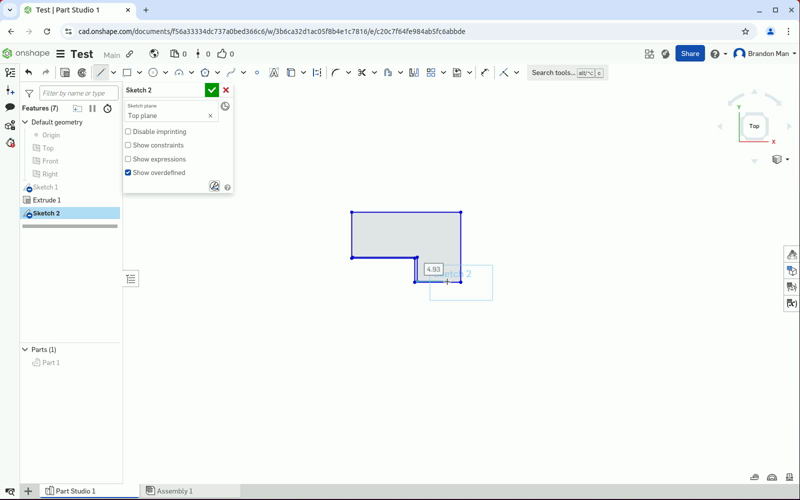
mouse_move(459, 281)
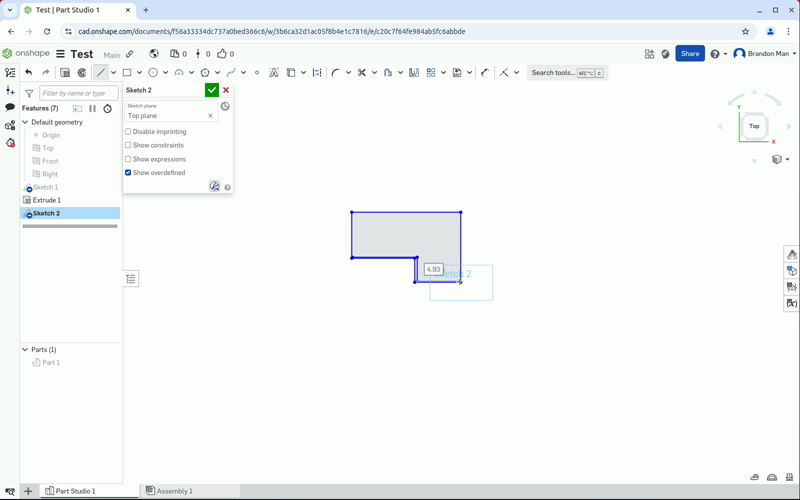
scroll(6)
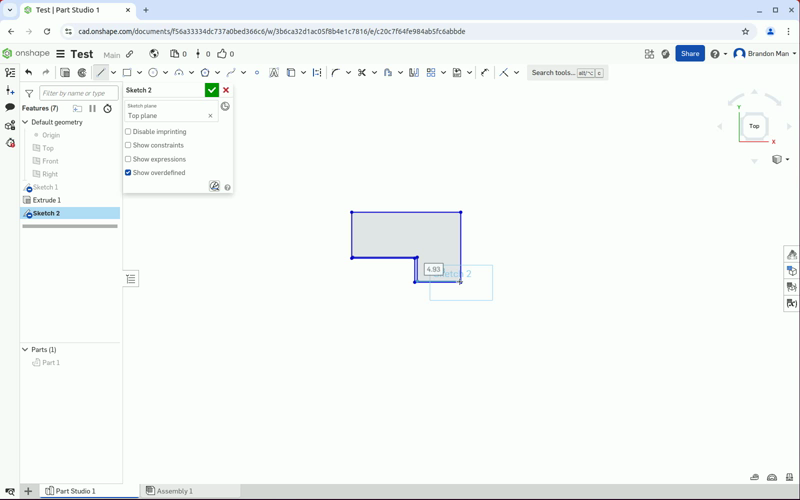
scroll(6)
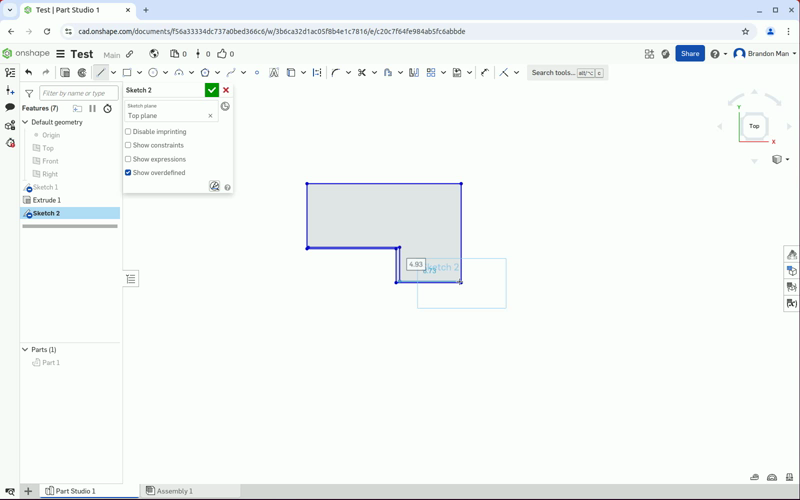
scroll(6)
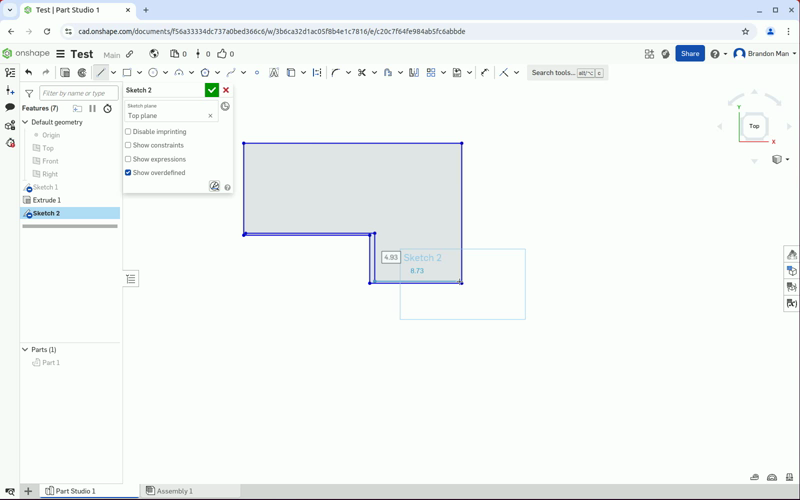
scroll(6)
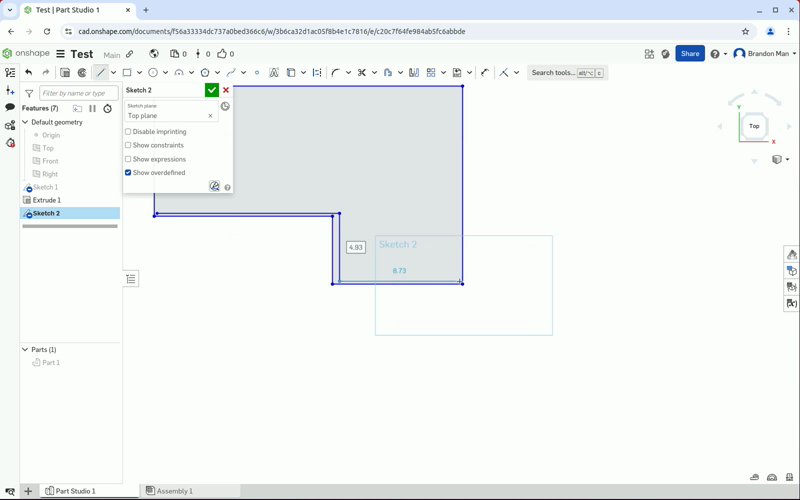
scroll(6)
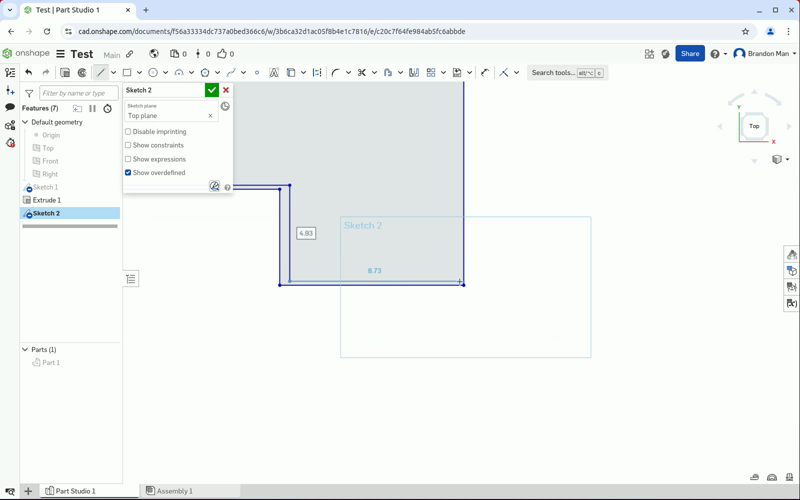
scroll(6)
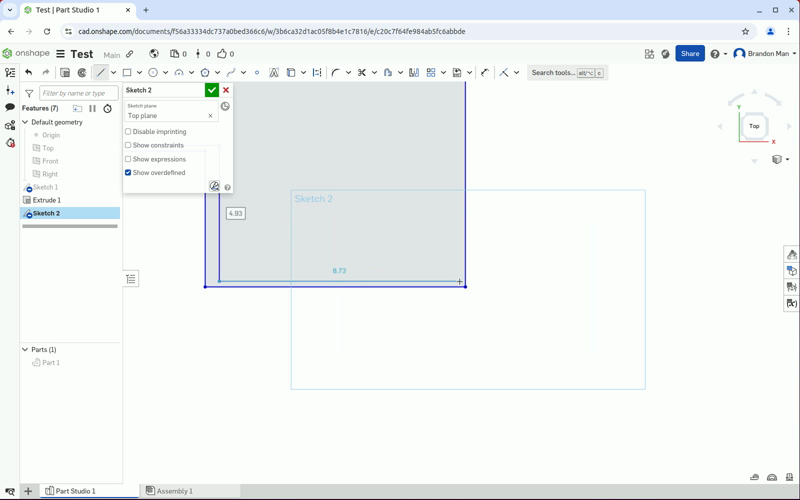
scroll(6)
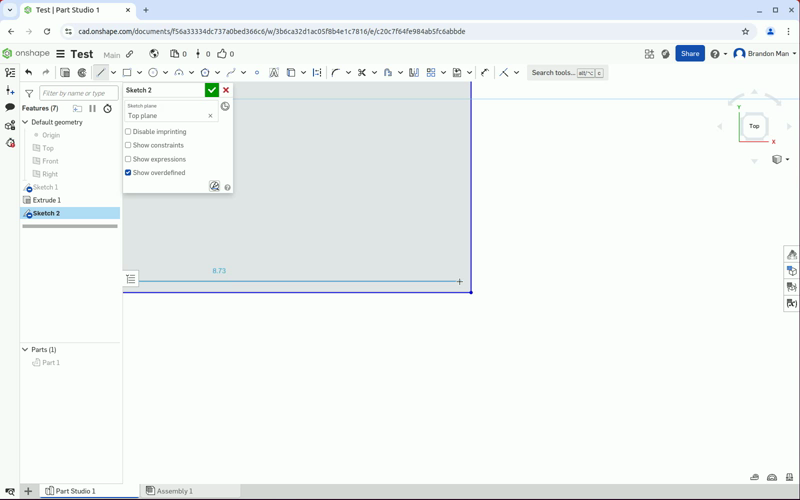
click(459, 281)
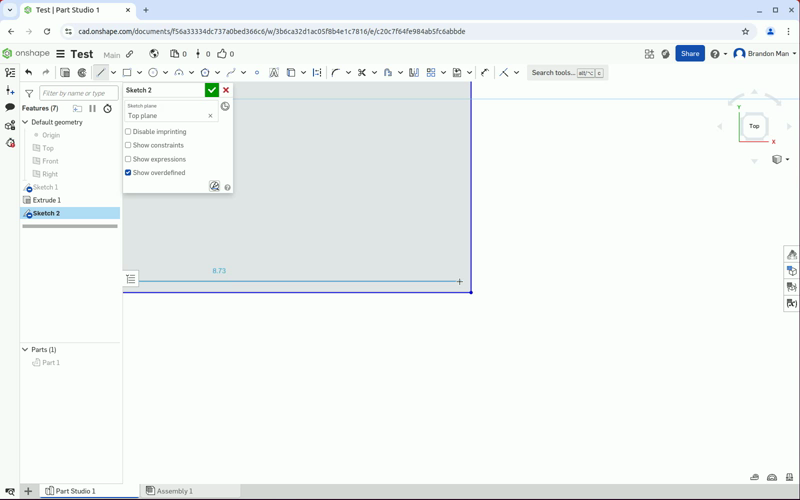
scroll(-6)
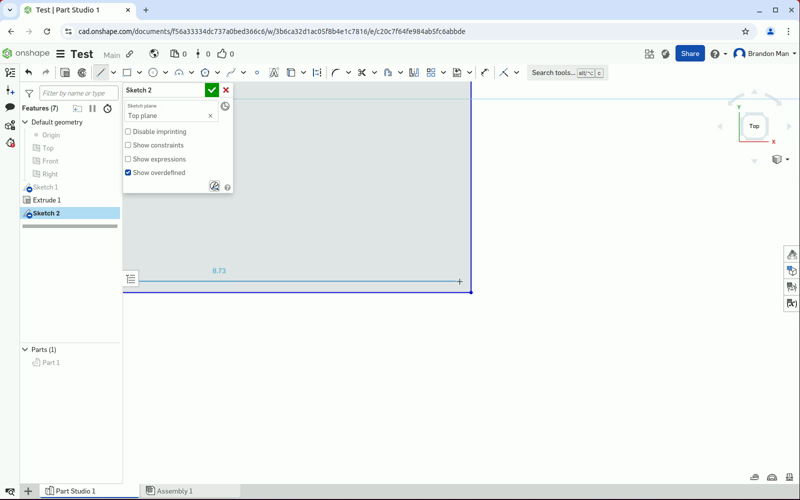
scroll(-6)
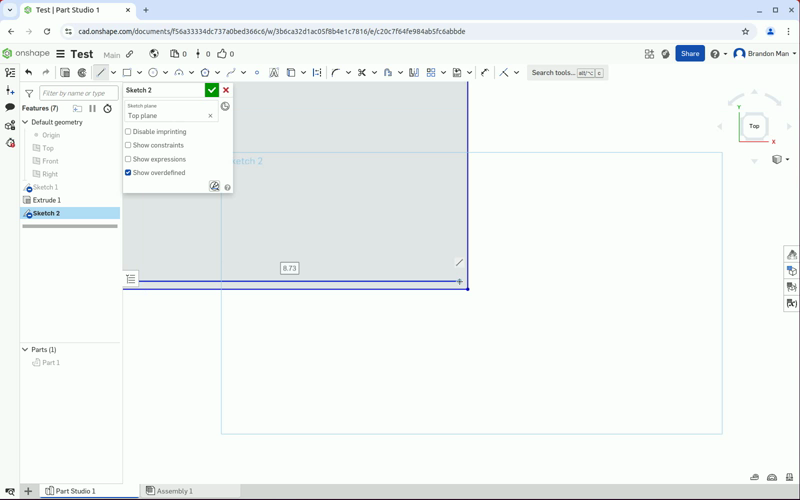
scroll(-6)
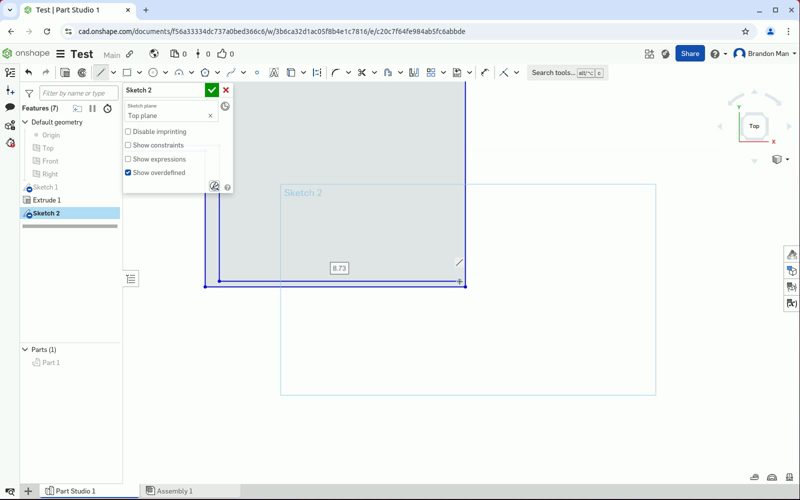
scroll(-6)
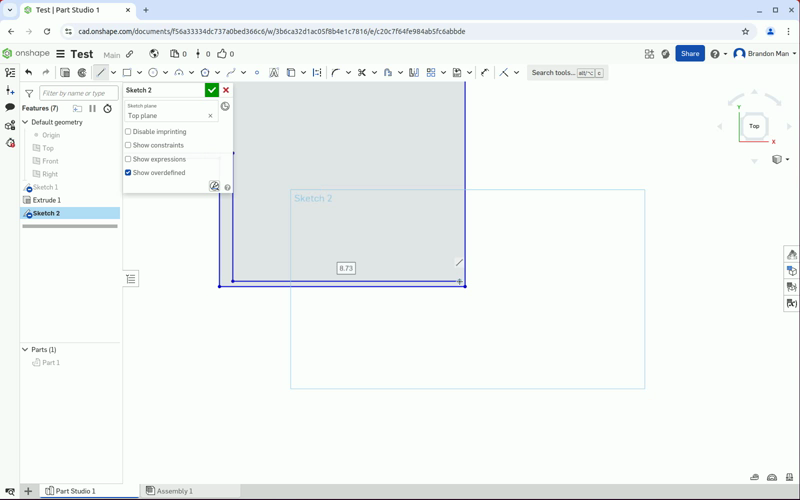
scroll(-6)
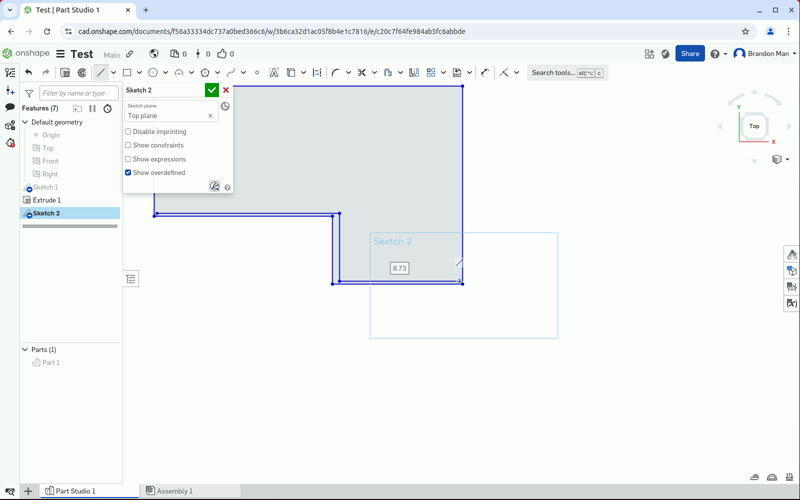
scroll(-6)
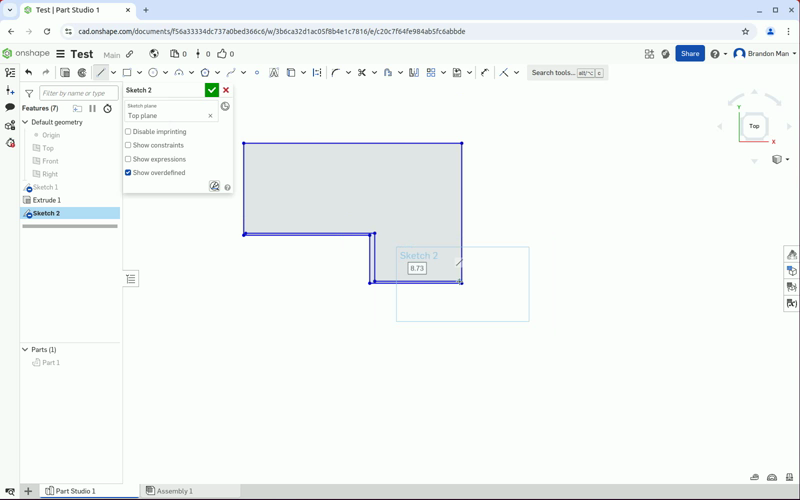
scroll(-6)
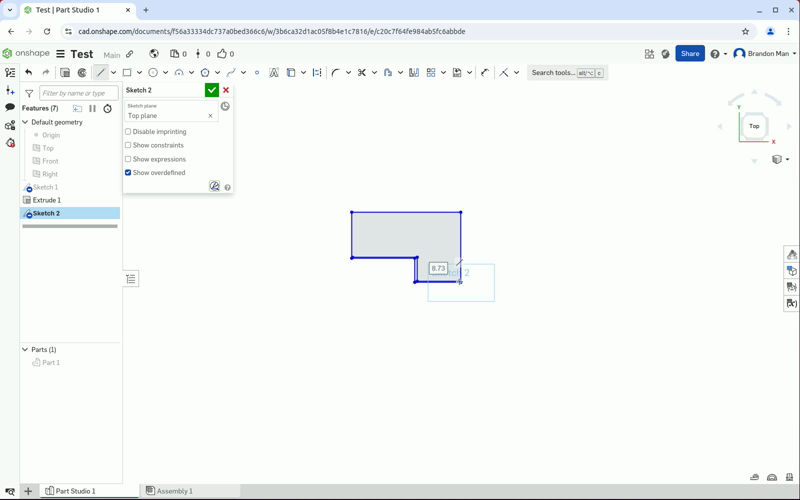
key_up(shift)
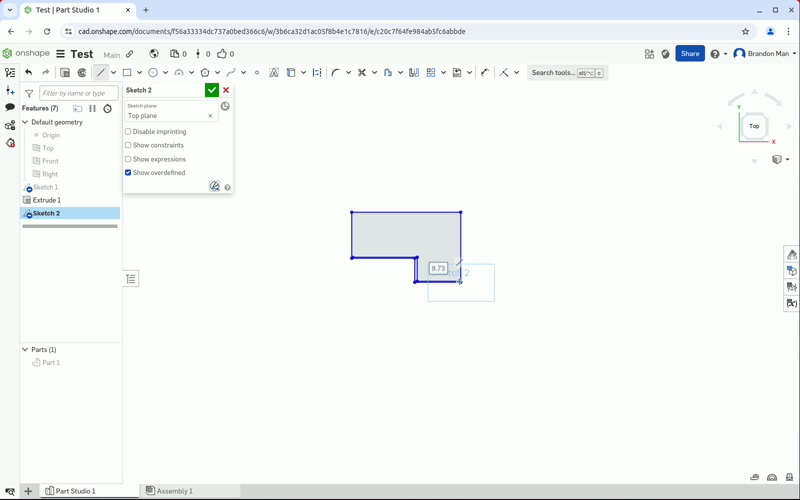
key_down(shift)
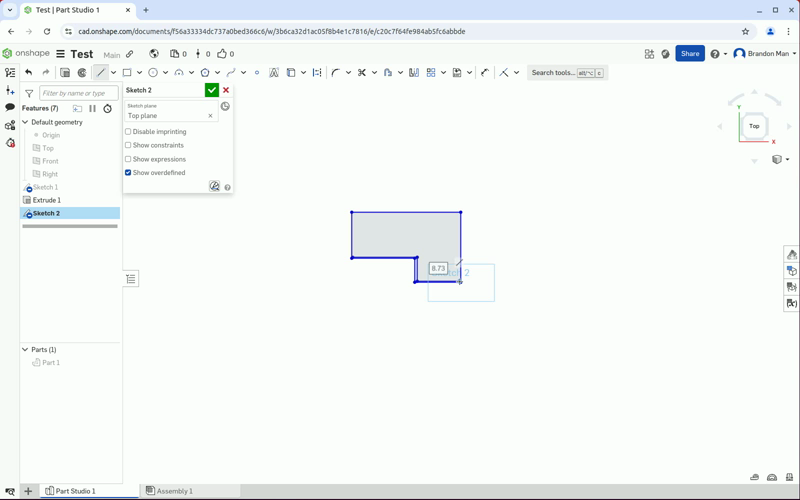
mouse_move(459, 213)
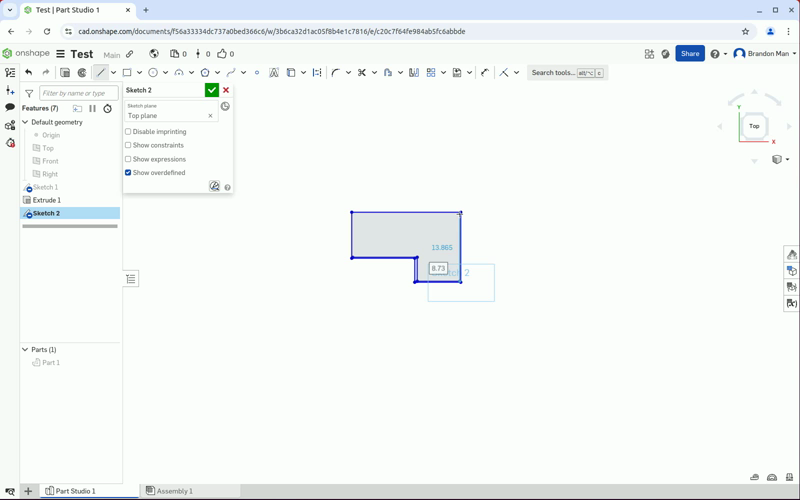
scroll(6)
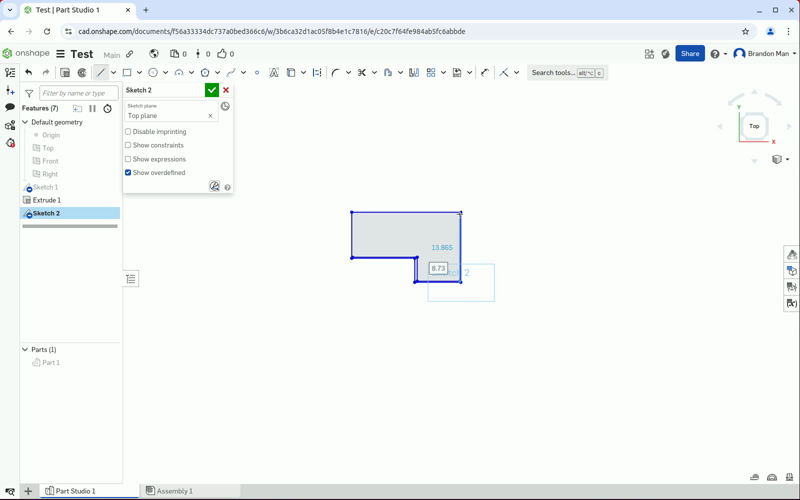
scroll(6)
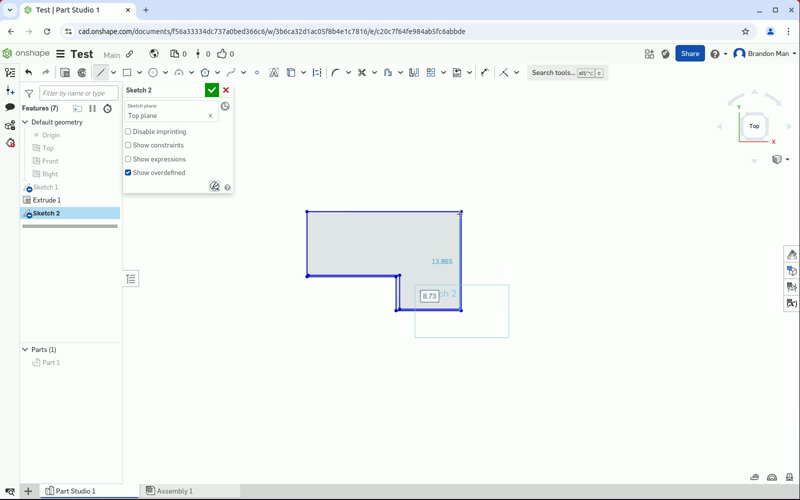
scroll(6)
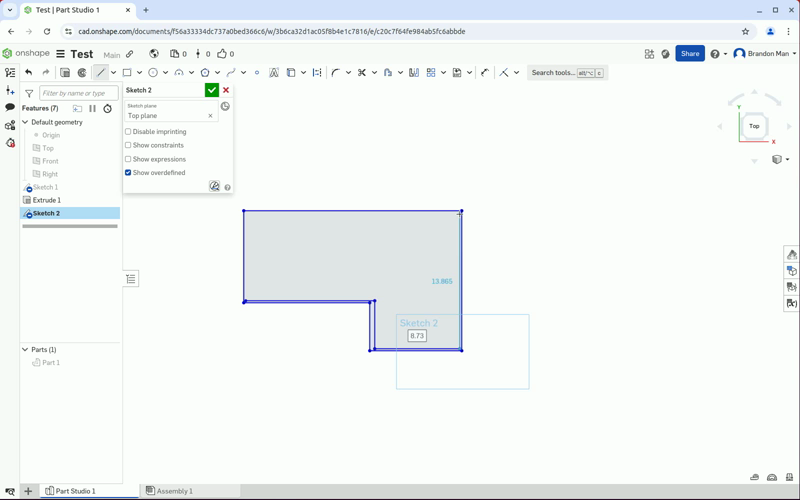
scroll(6)
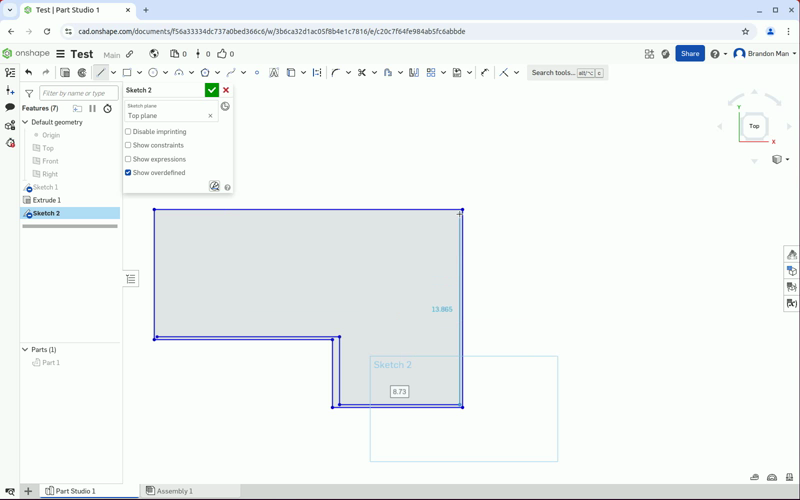
scroll(6)
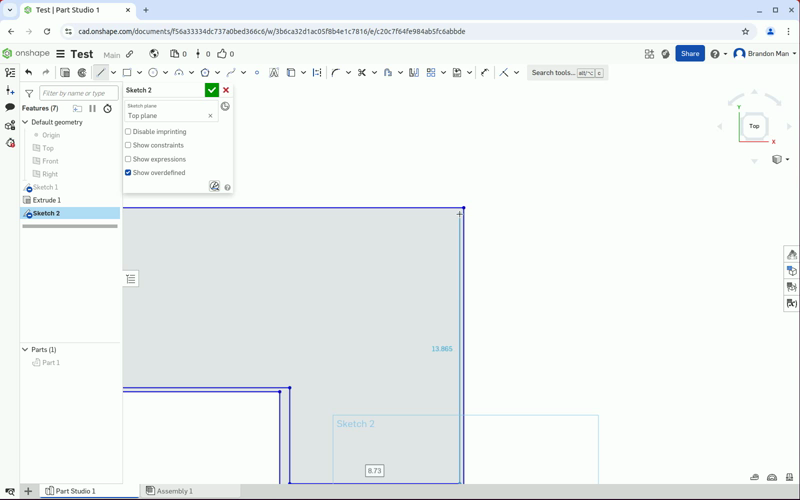
scroll(6)
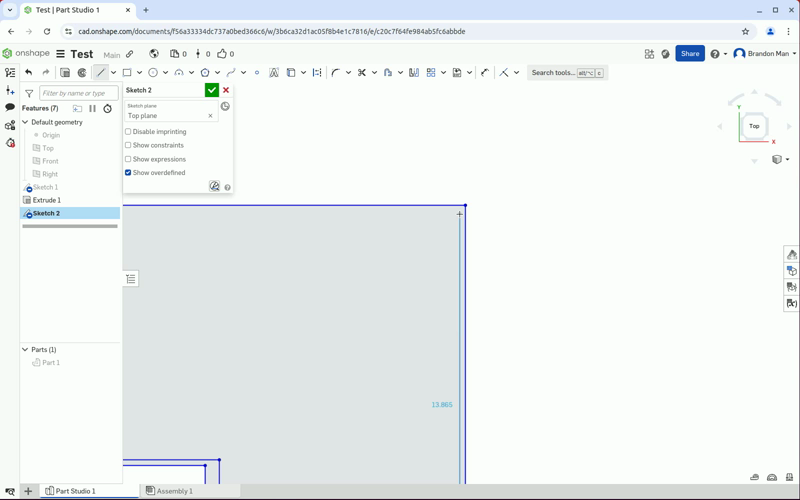
scroll(6)
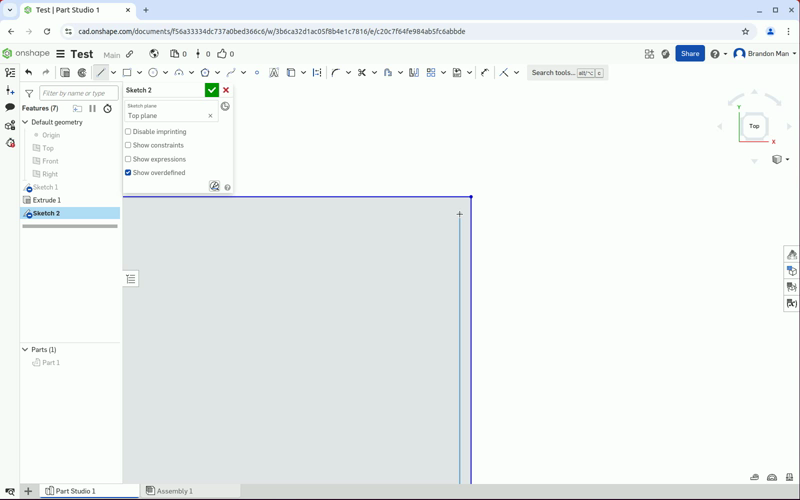
click(459, 213)
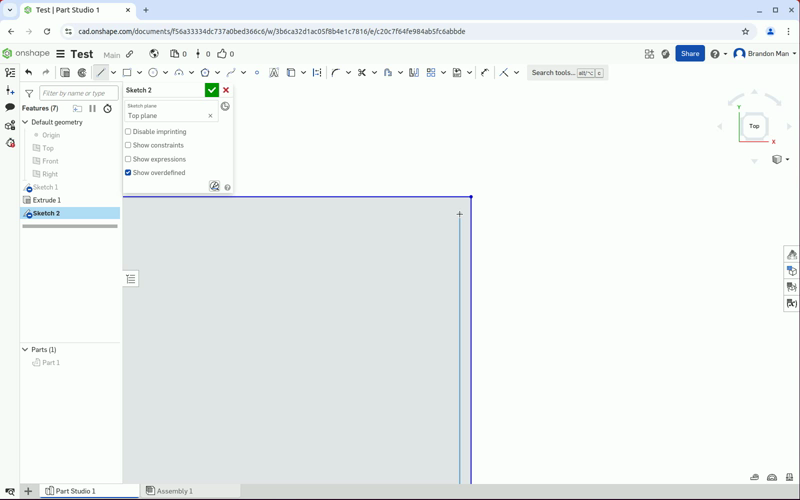
scroll(-6)
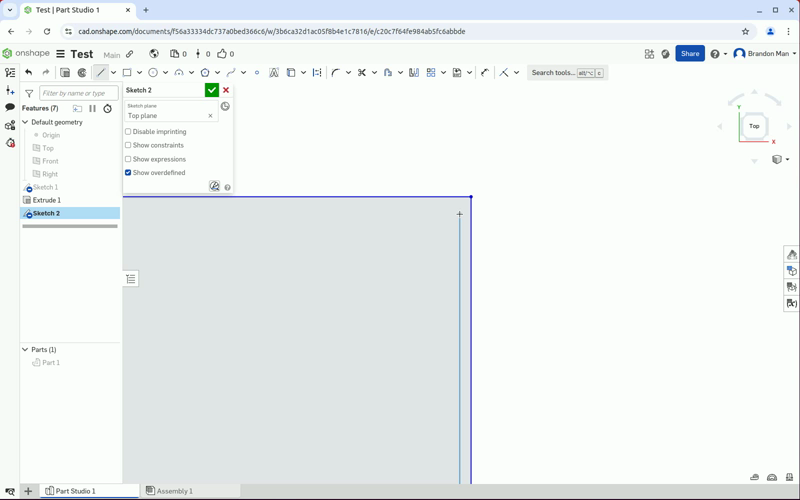
scroll(-6)
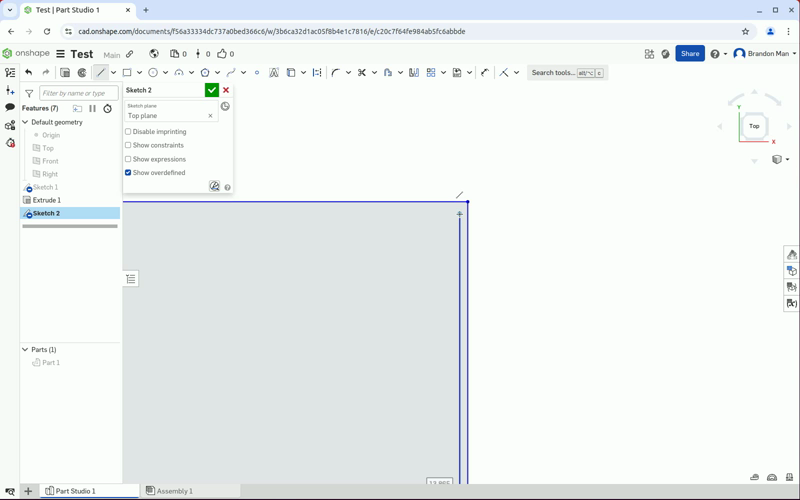
scroll(-6)
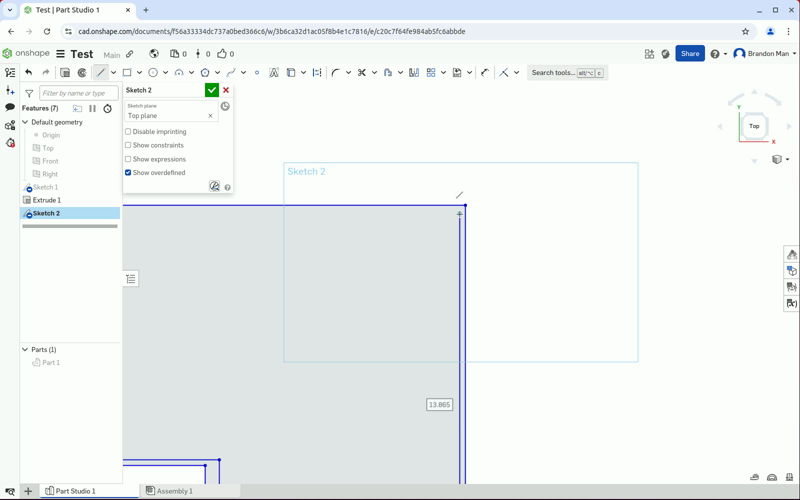
scroll(-6)
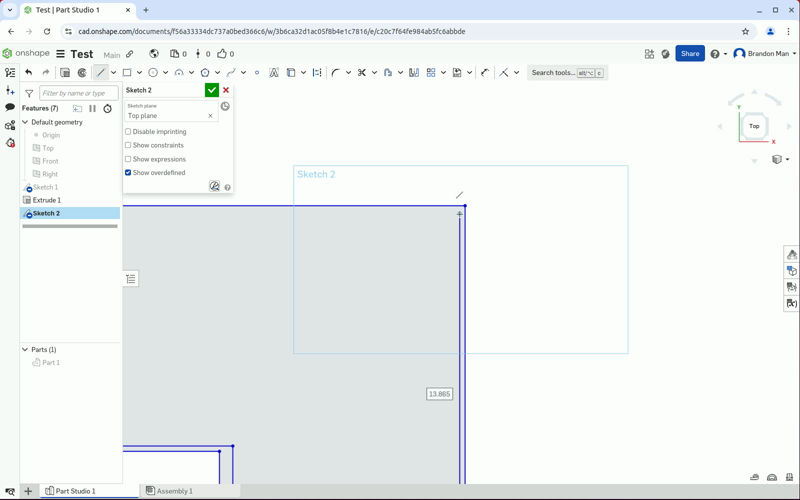
scroll(-6)
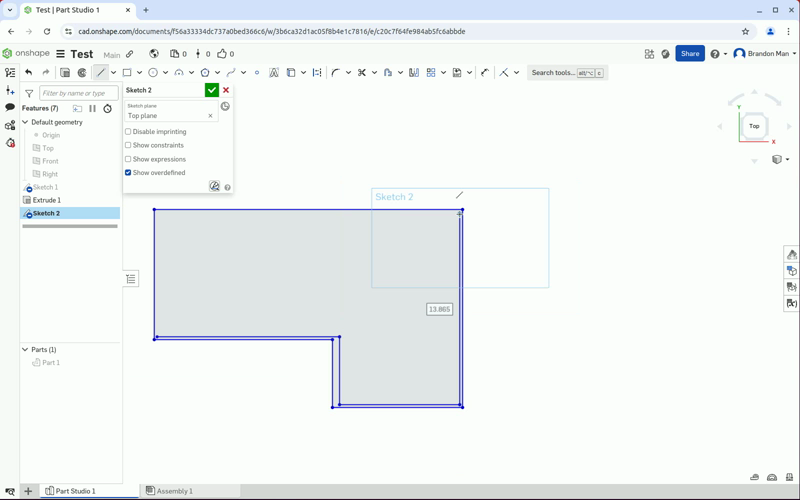
scroll(-6)
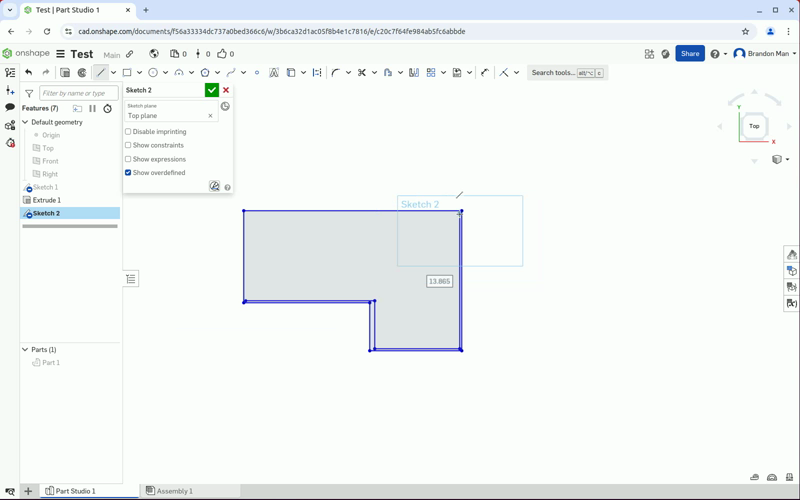
scroll(-6)
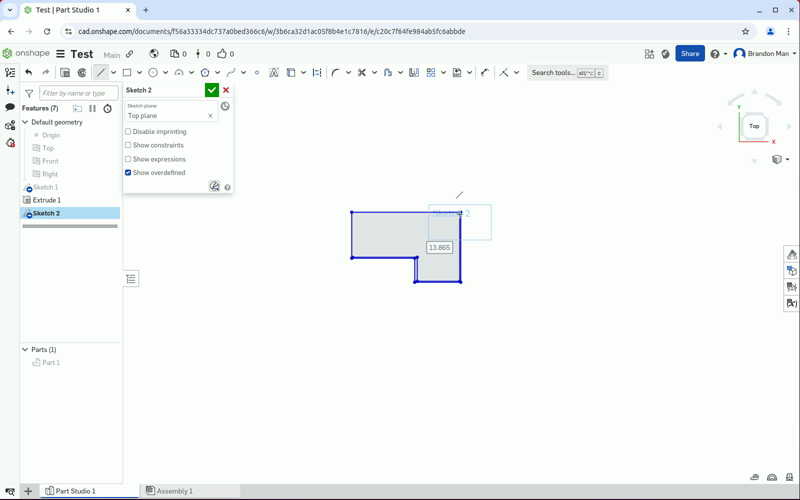
key_up(shift)
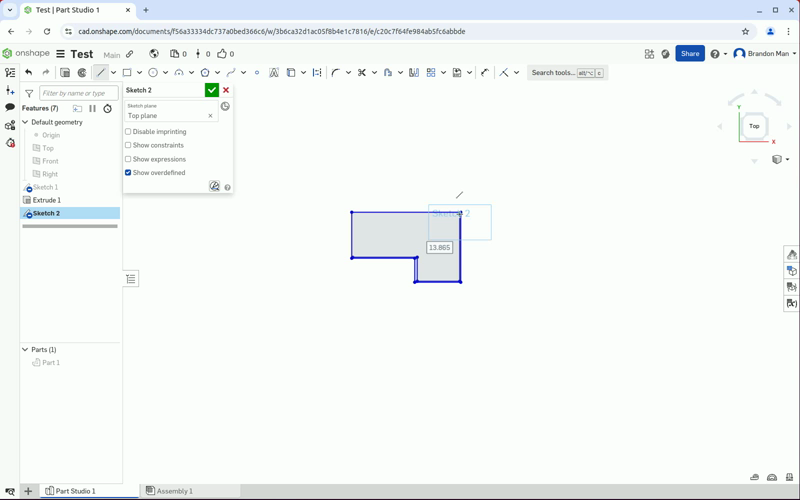
key_down(shift)
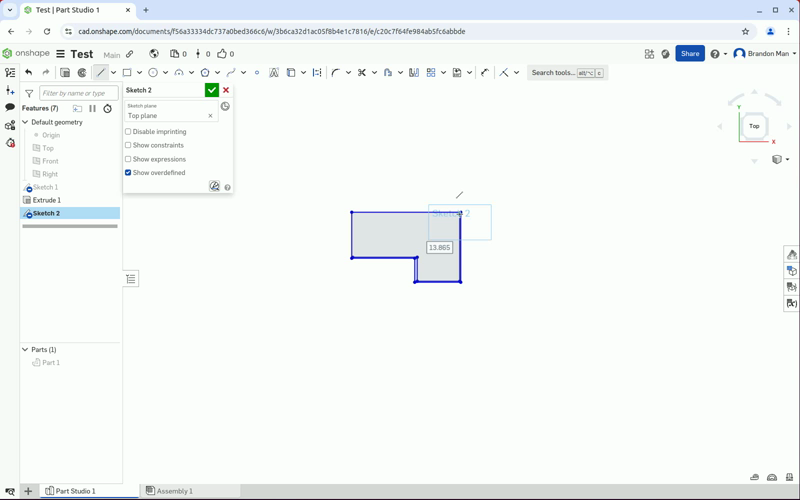
mouse_move(352, 213)
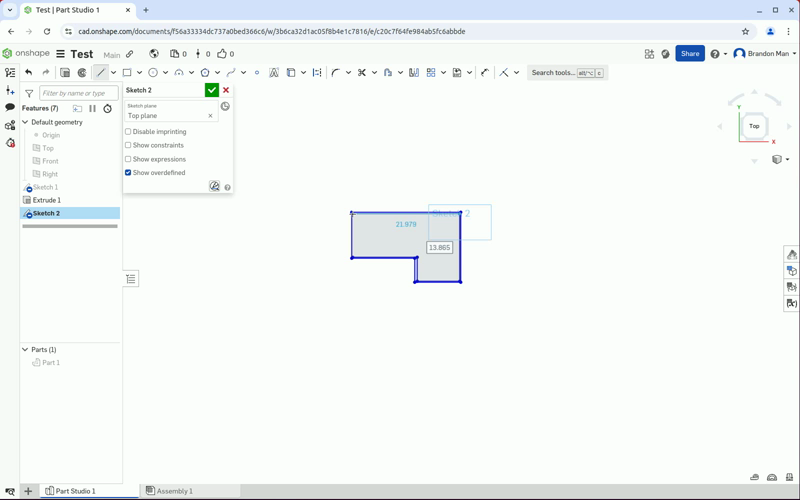
scroll(6)
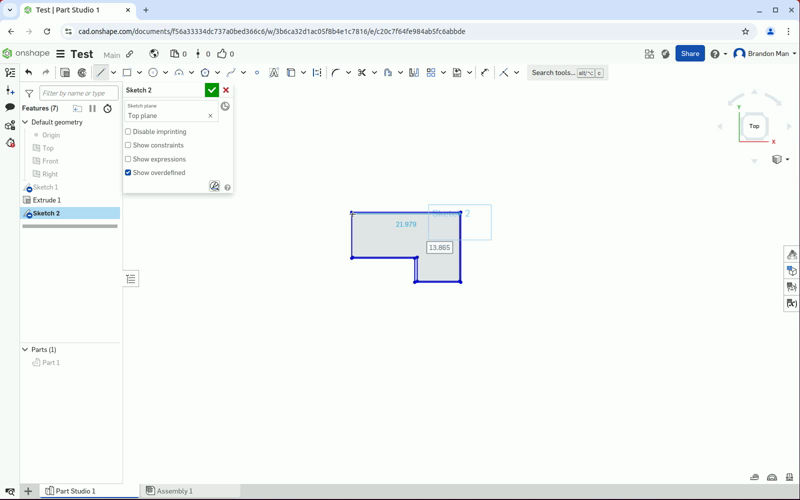
scroll(6)
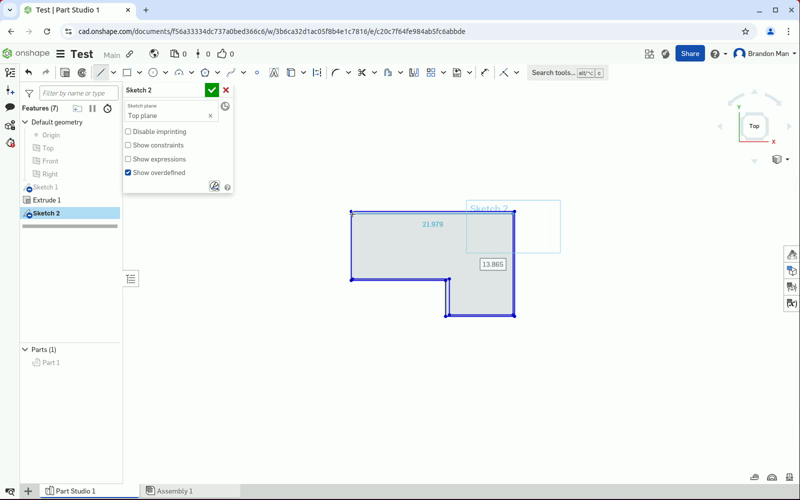
scroll(6)
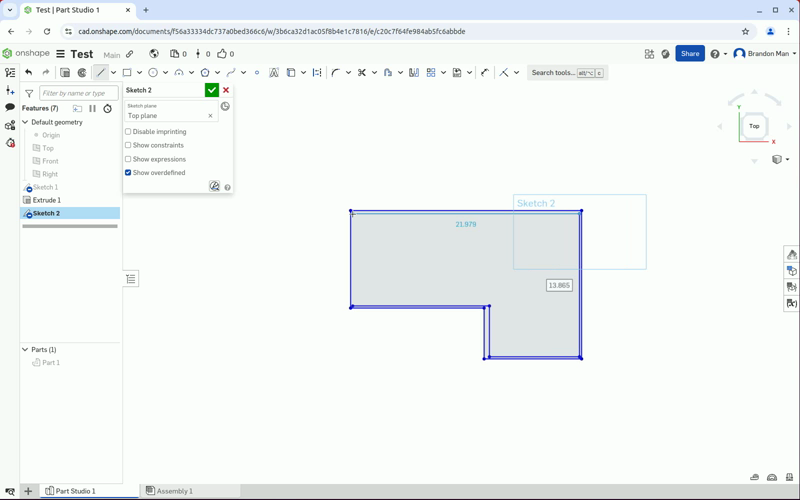
scroll(6)
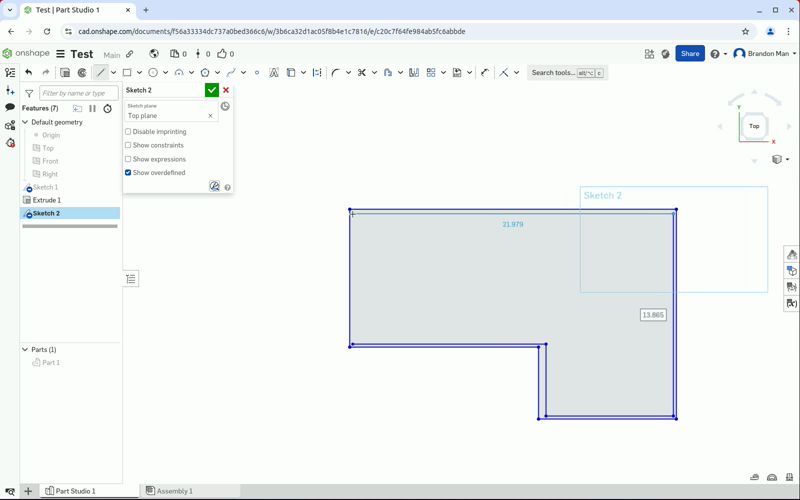
scroll(6)
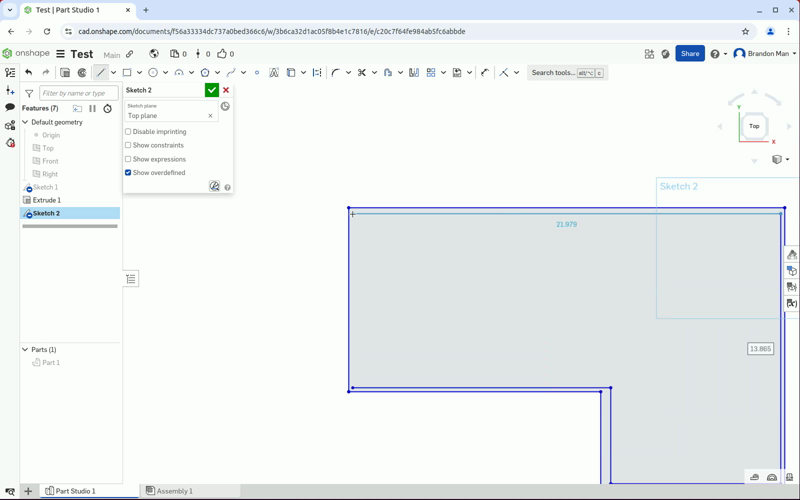
scroll(6)
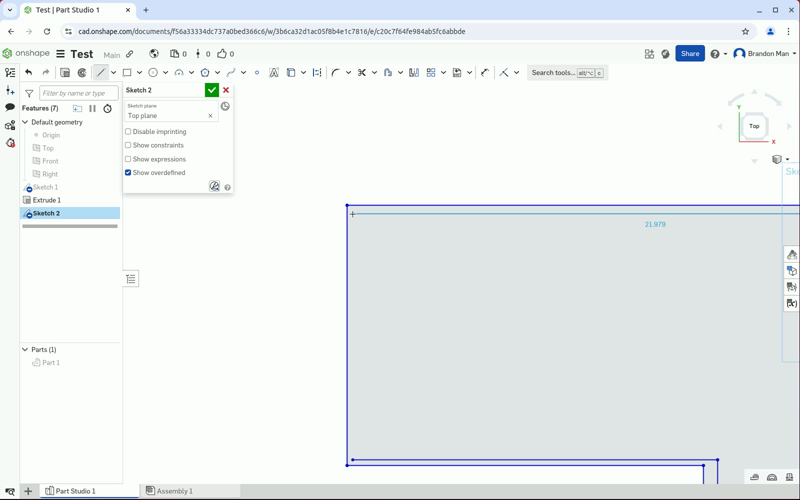
scroll(6)
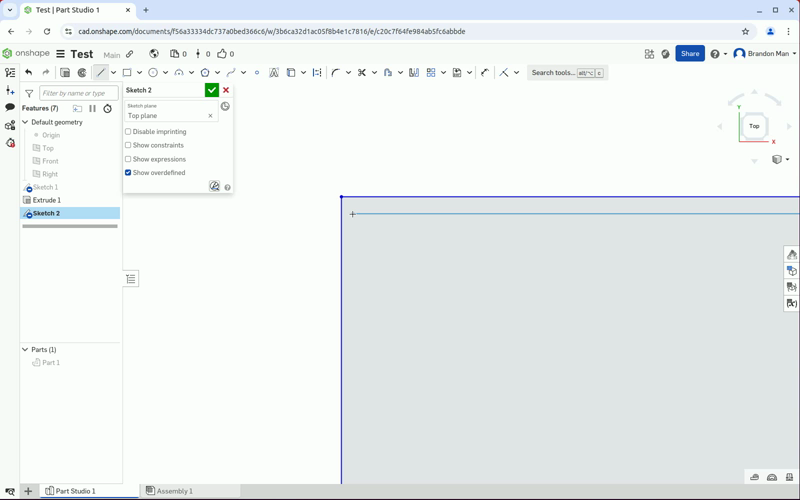
click(352, 213)
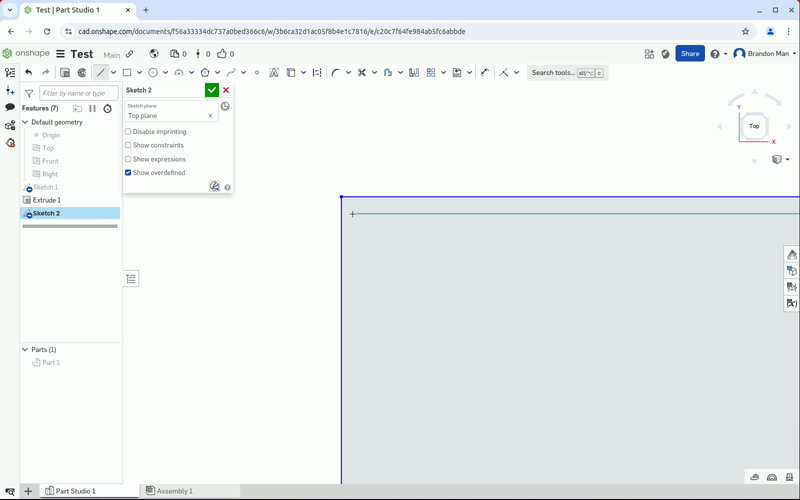
scroll(-6)
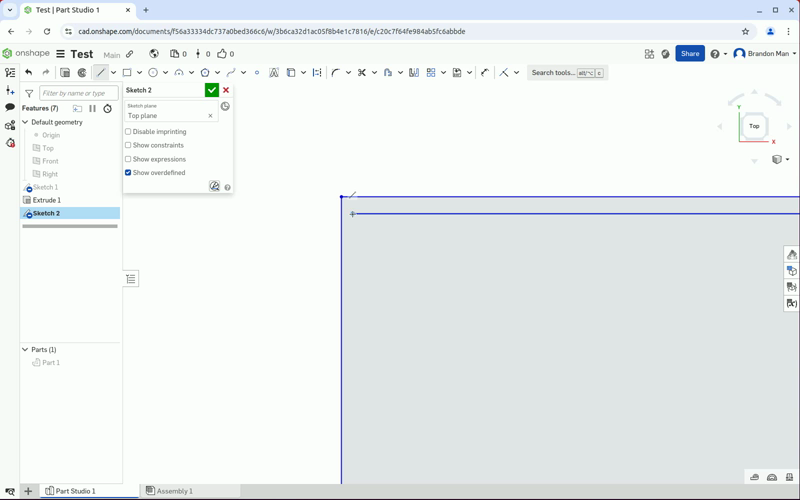
scroll(-6)
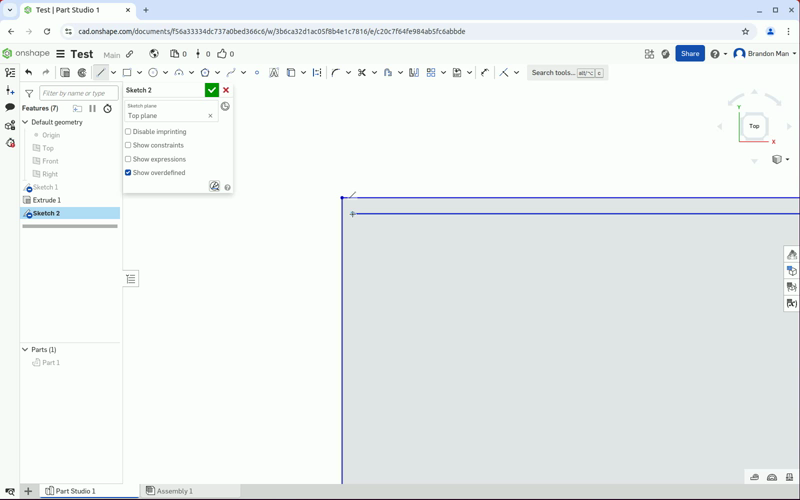
scroll(-6)
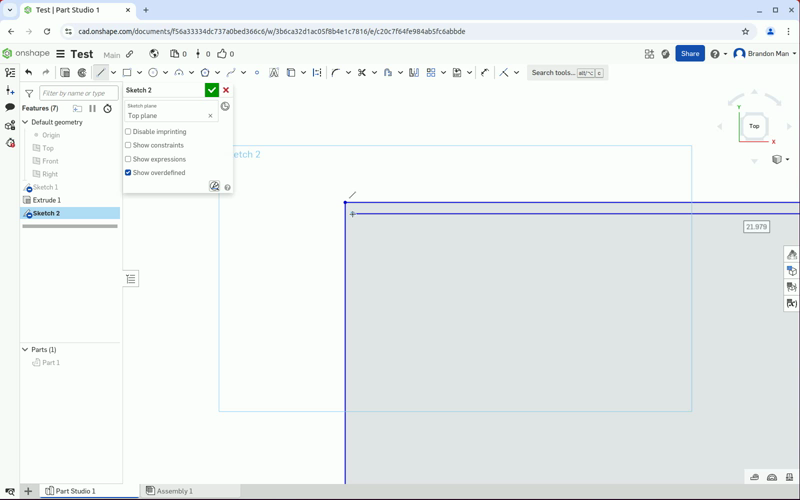
scroll(-6)
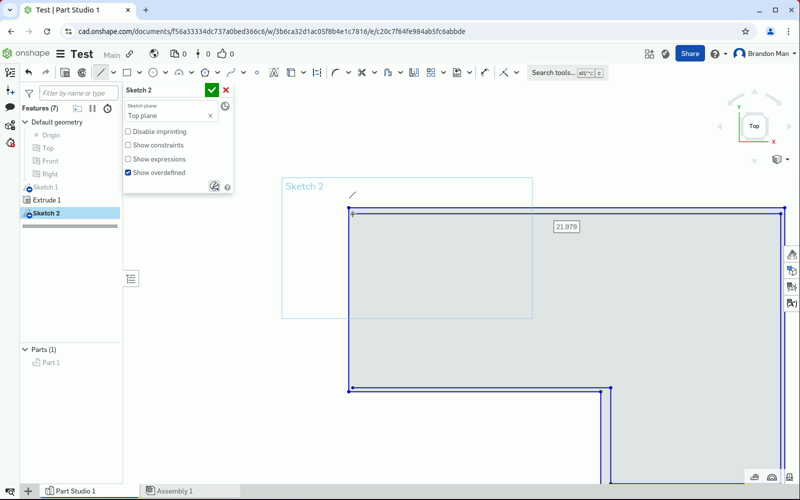
scroll(-6)
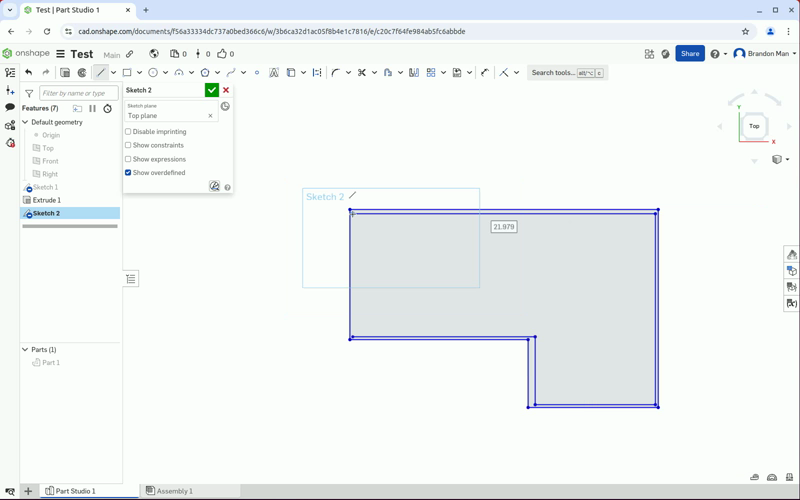
scroll(-6)
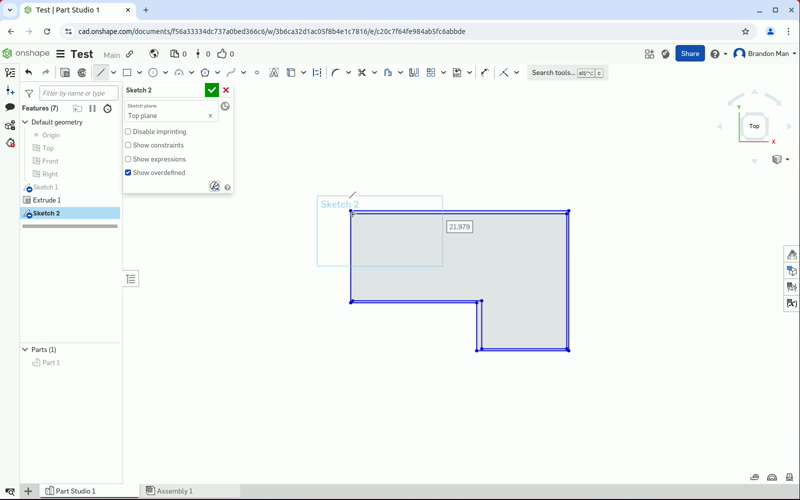
scroll(-6)
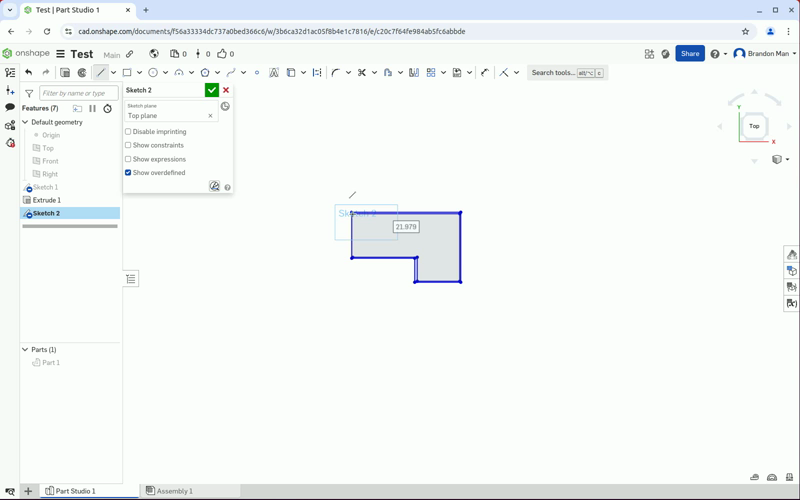
key_up(shift)
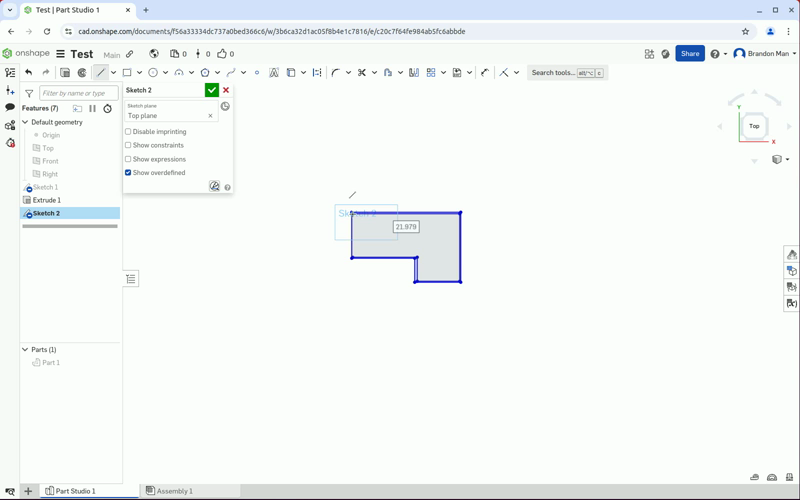
mouse_move(382, 213)
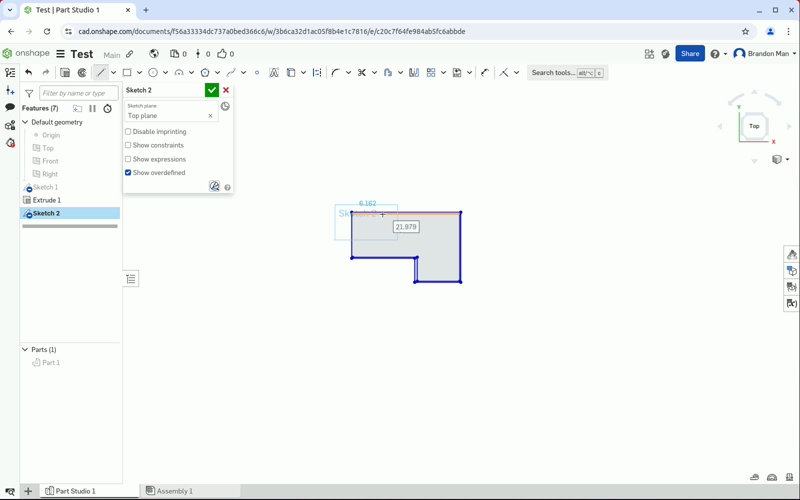
key_down(shift)
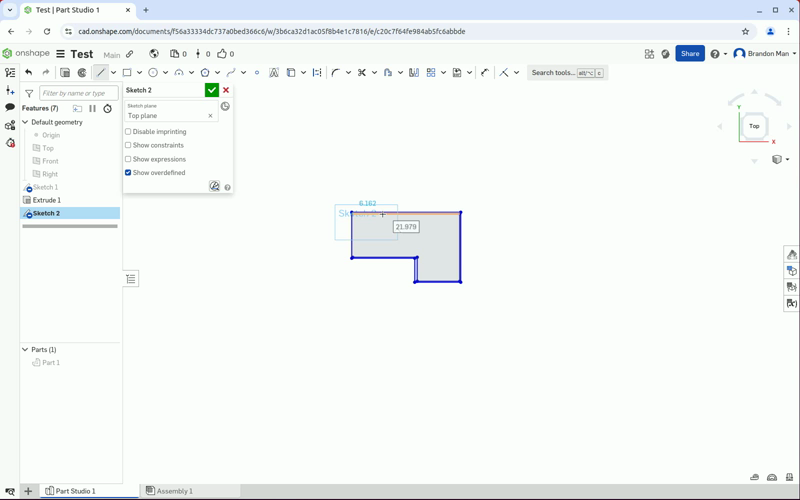
mouse_move(352, 257)
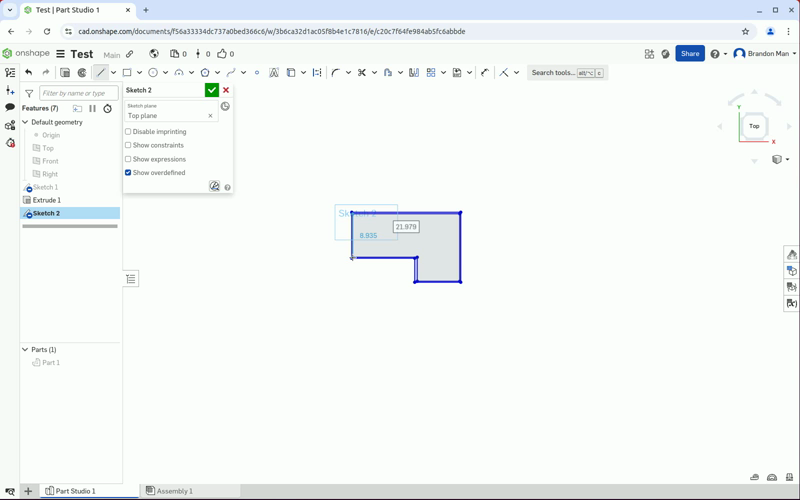
scroll(6)
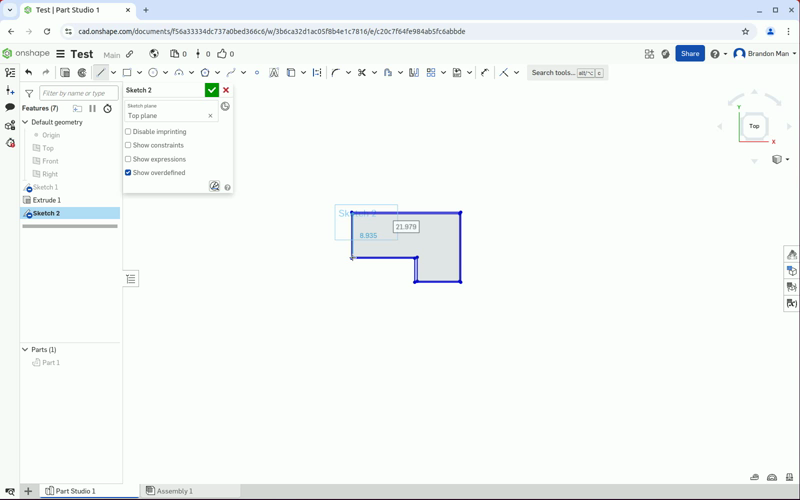
scroll(6)
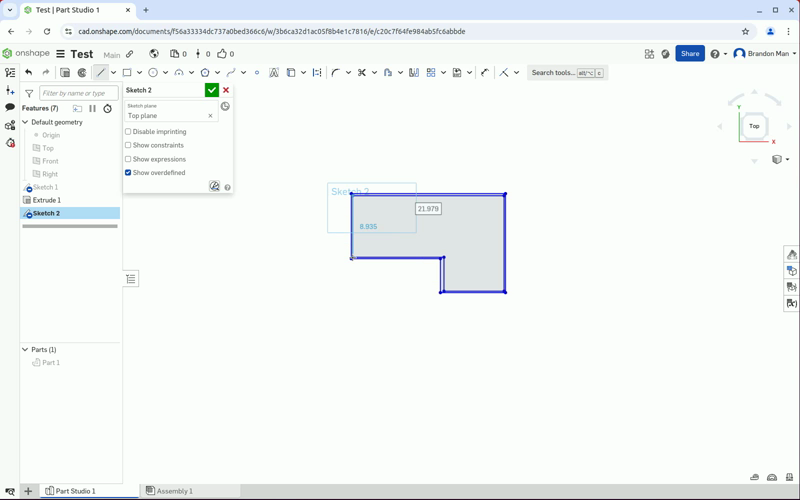
scroll(6)
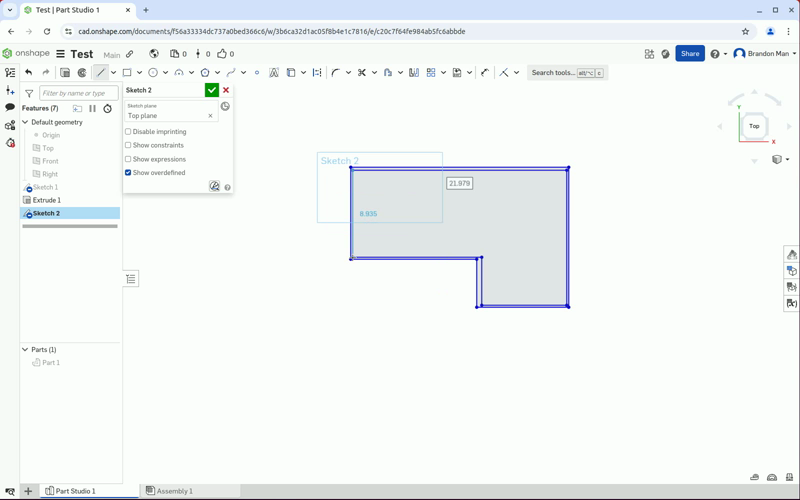
scroll(6)
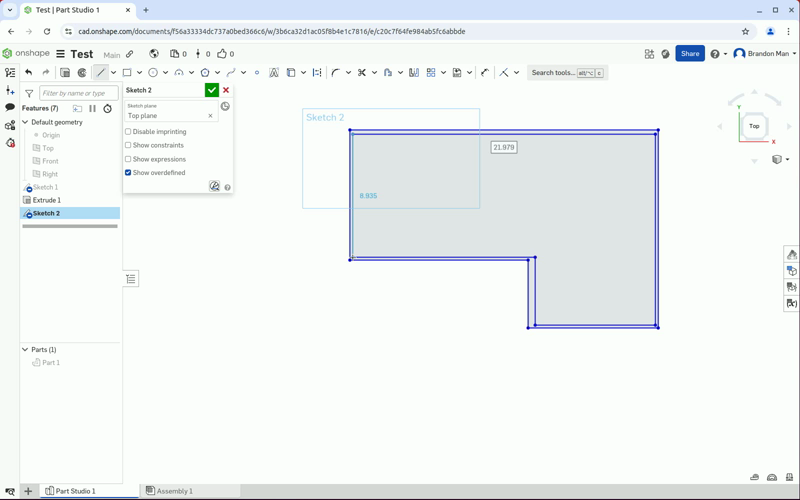
scroll(6)
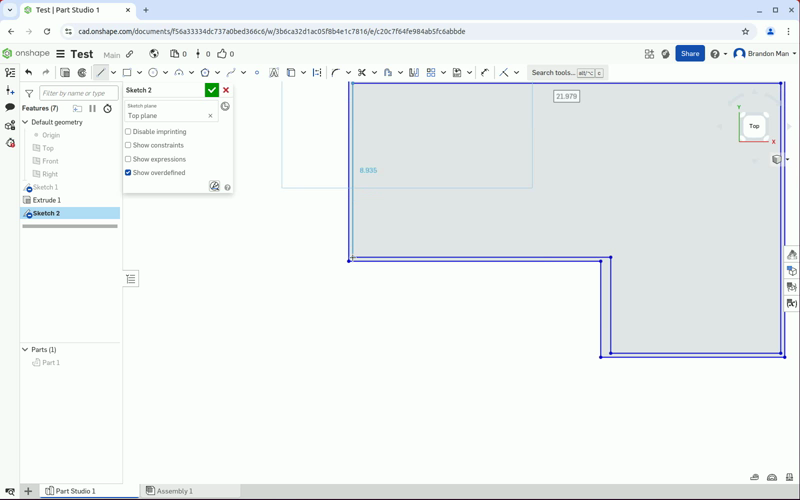
scroll(6)
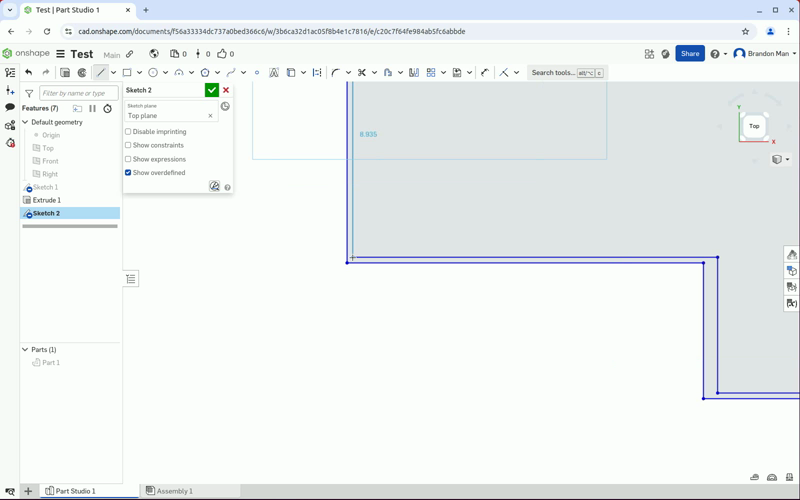
scroll(6)
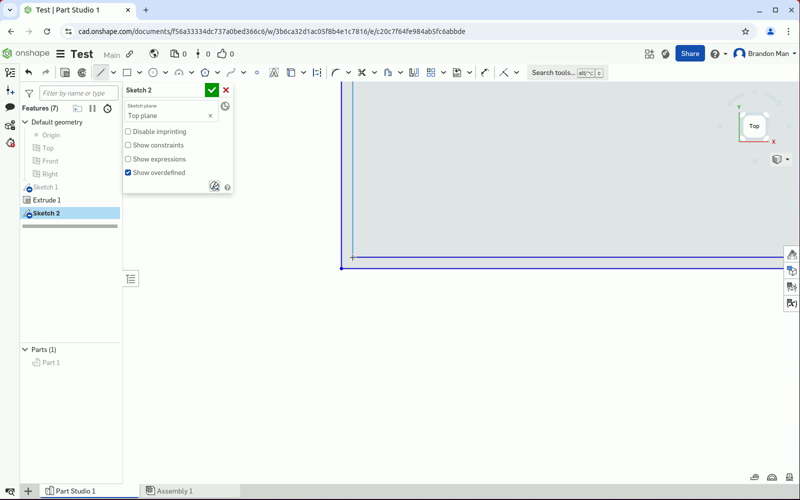
key_up(shift)
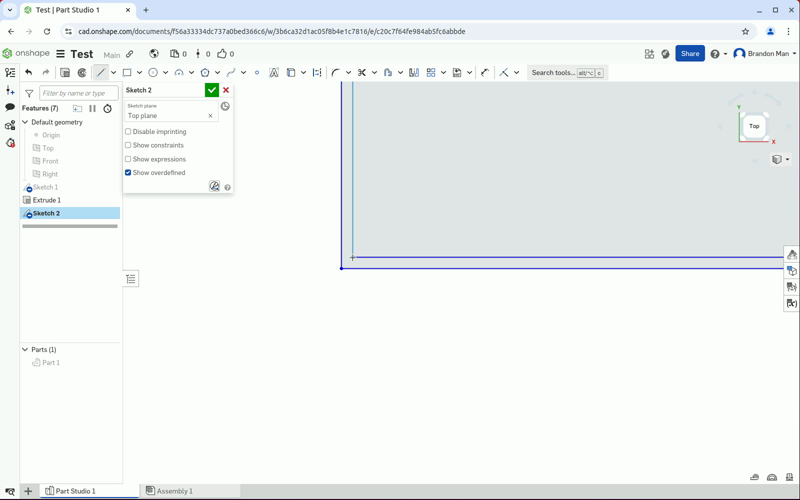
click(352, 257)
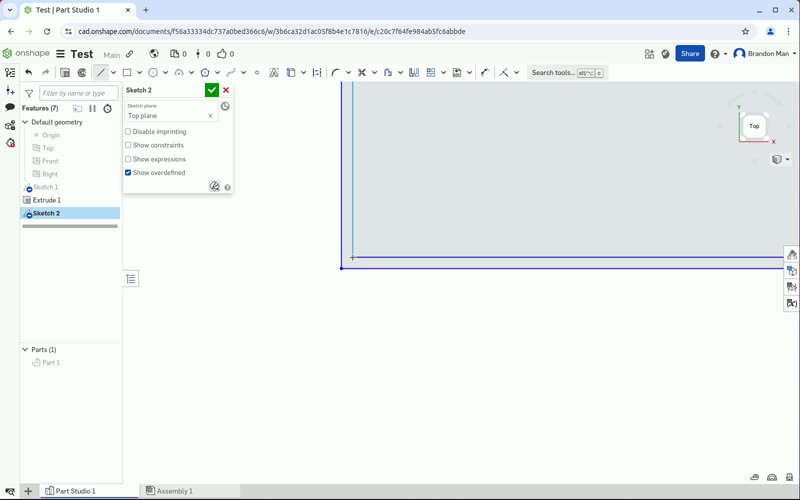
scroll(-6)
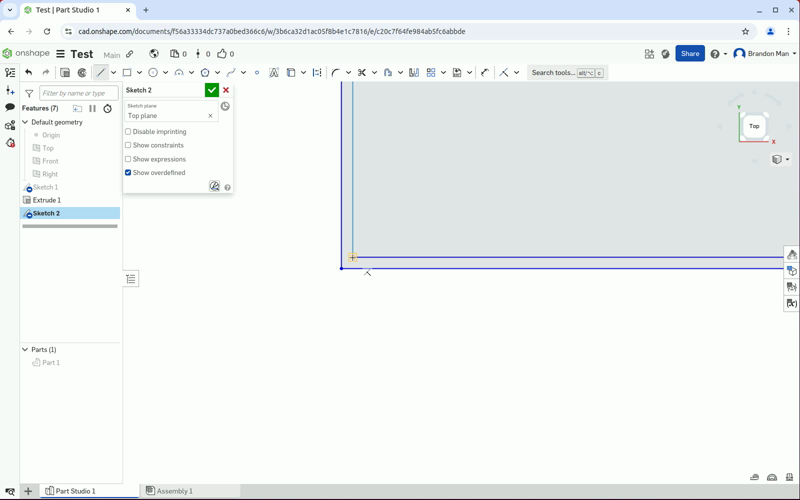
scroll(-6)
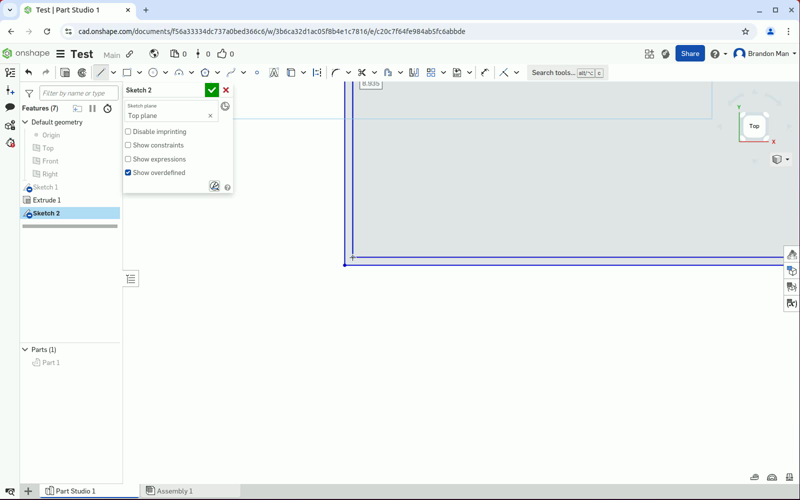
scroll(-6)
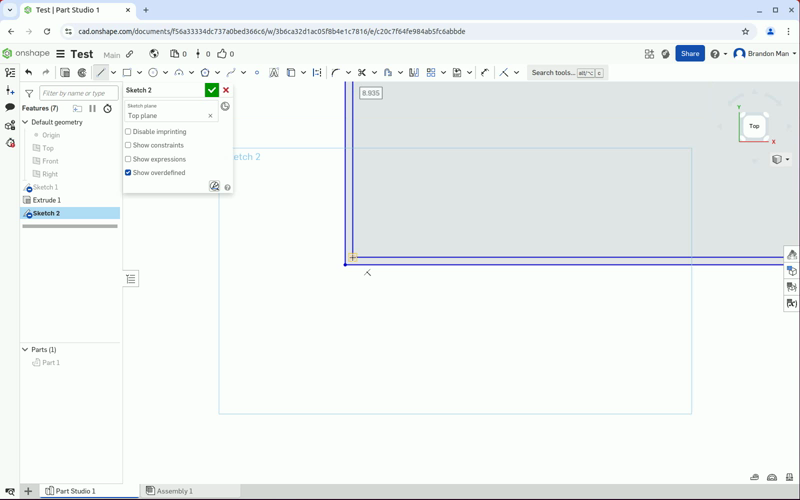
scroll(-6)
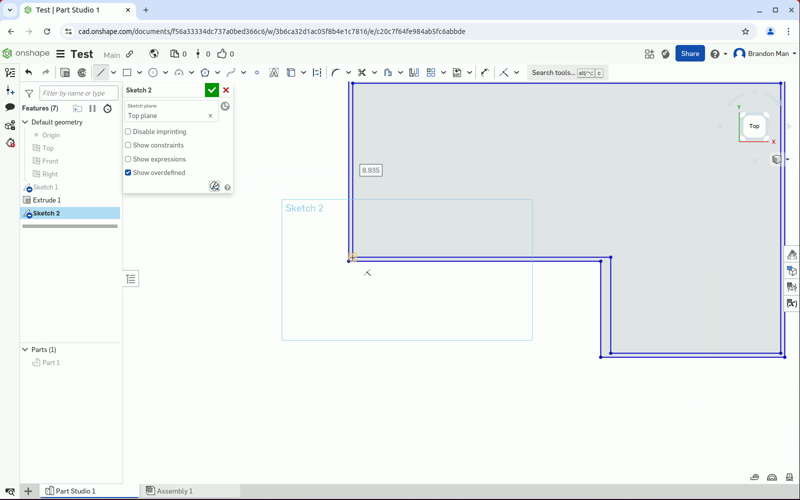
scroll(-6)
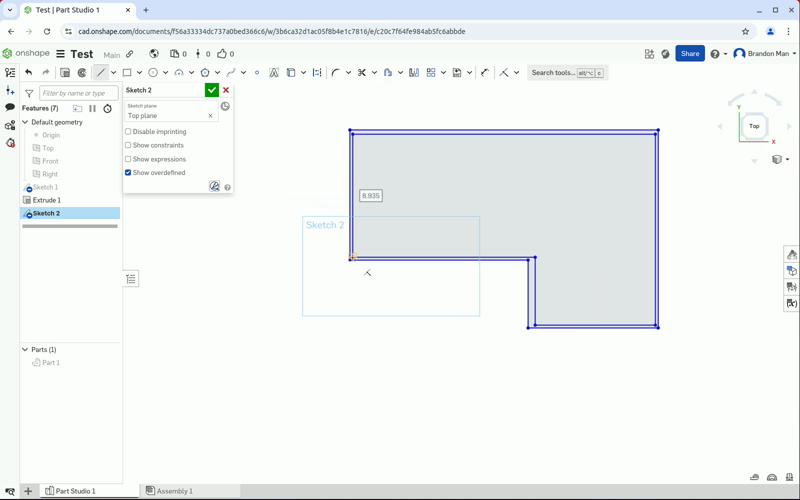
scroll(-6)
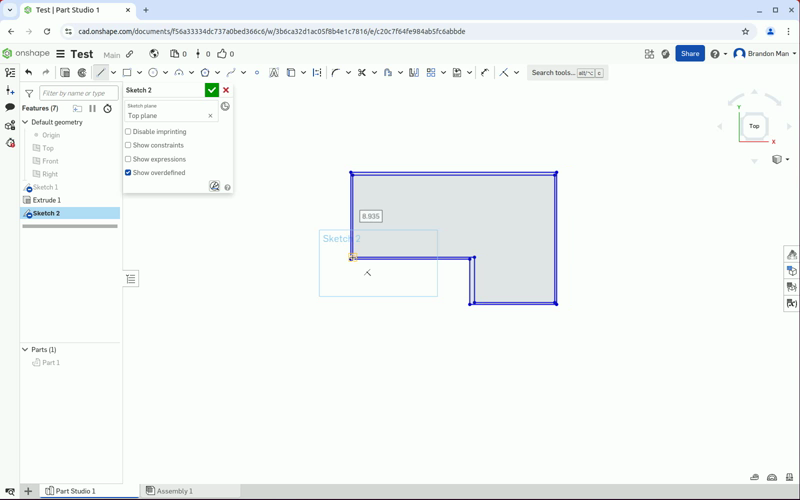
scroll(-6)
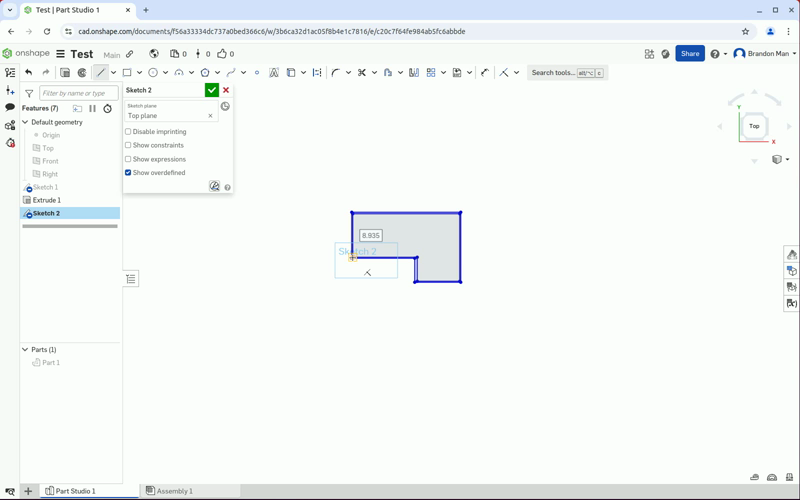
key(esc)
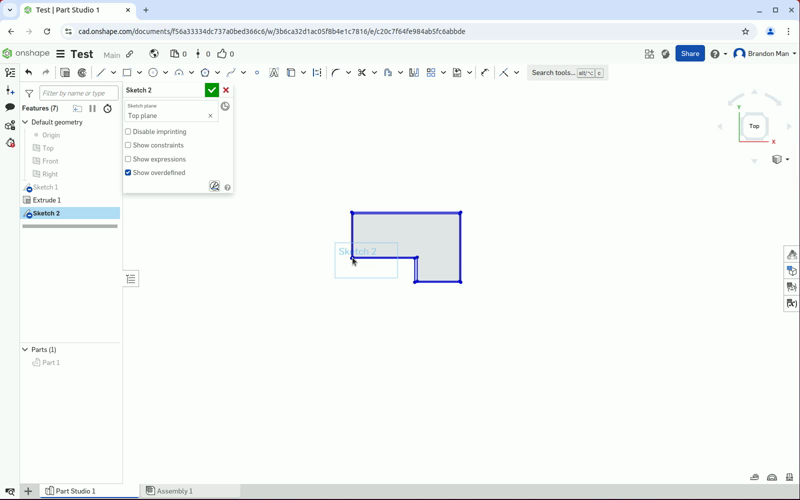
mouse_move(352, 252)
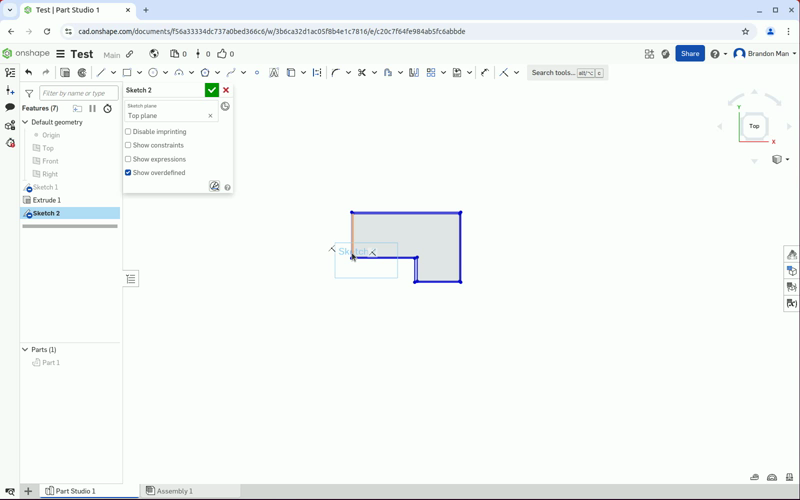
scroll(6)
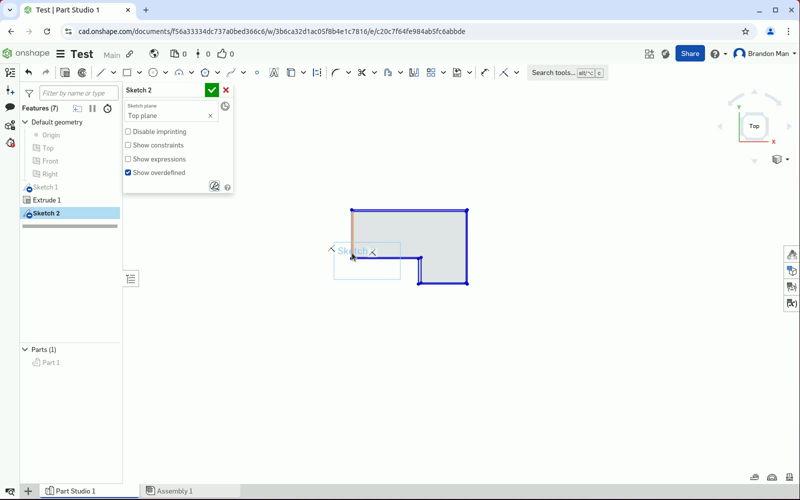
scroll(6)
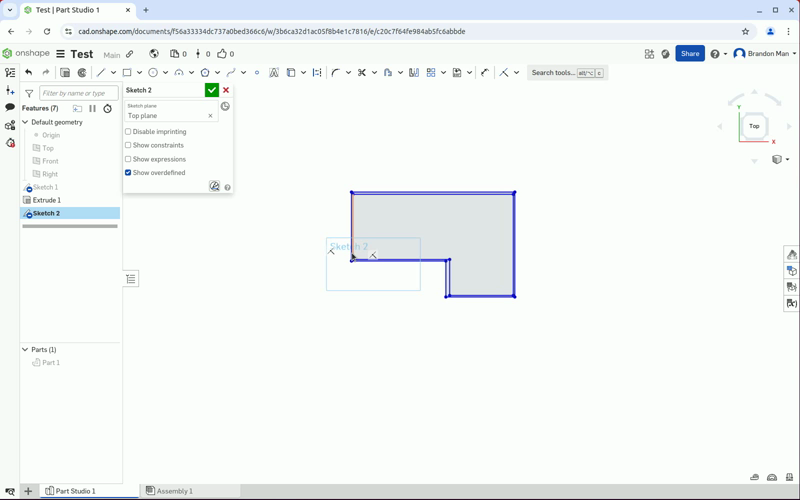
scroll(6)
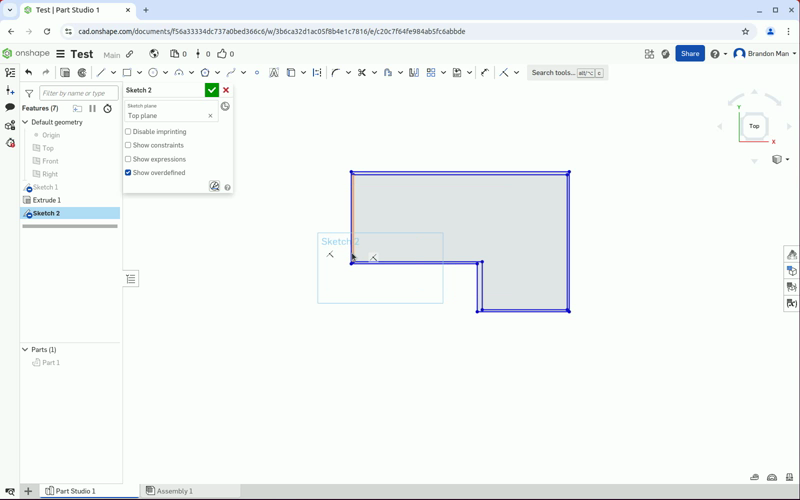
scroll(6)
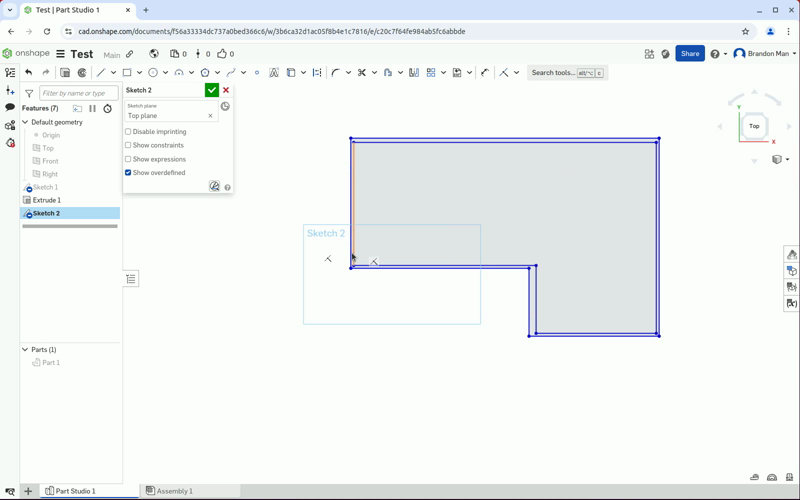
scroll(6)
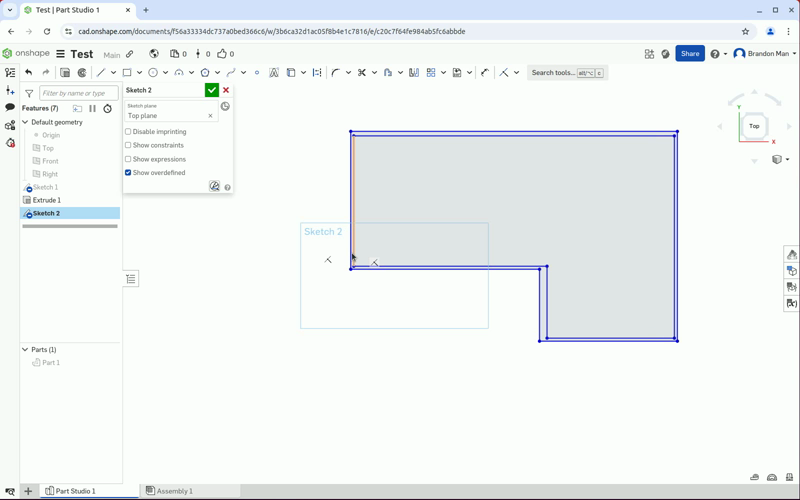
scroll(6)
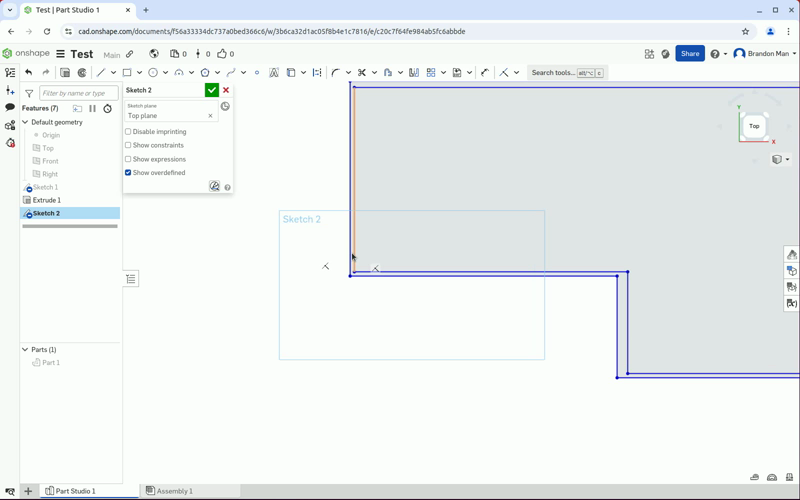
scroll(6)
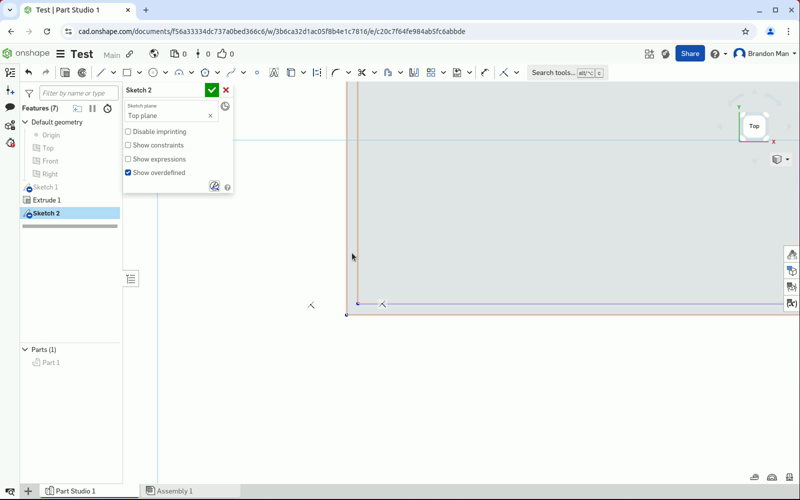
click(352, 252)
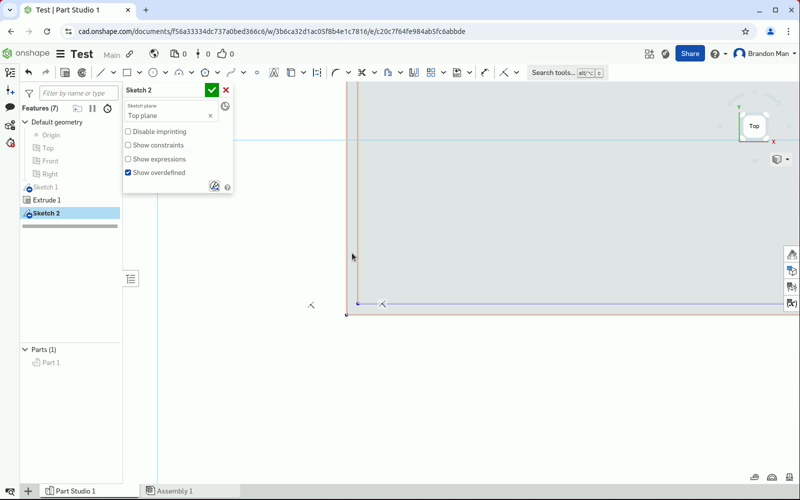
scroll(-6)
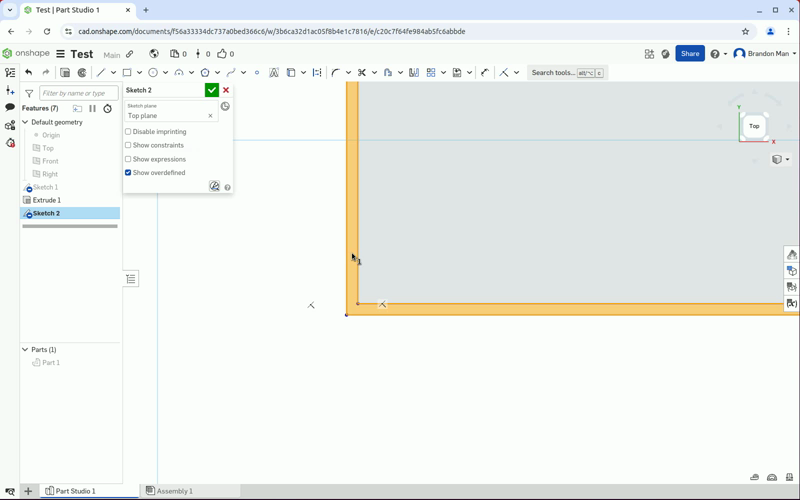
scroll(-6)
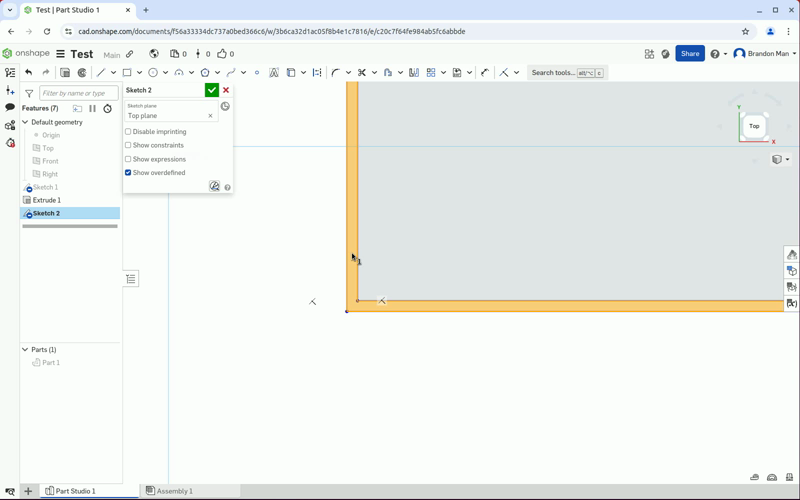
scroll(-6)
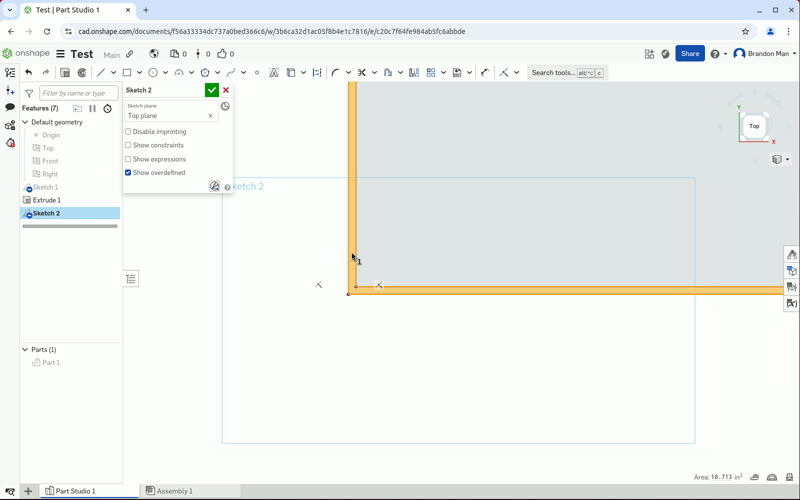
scroll(-6)
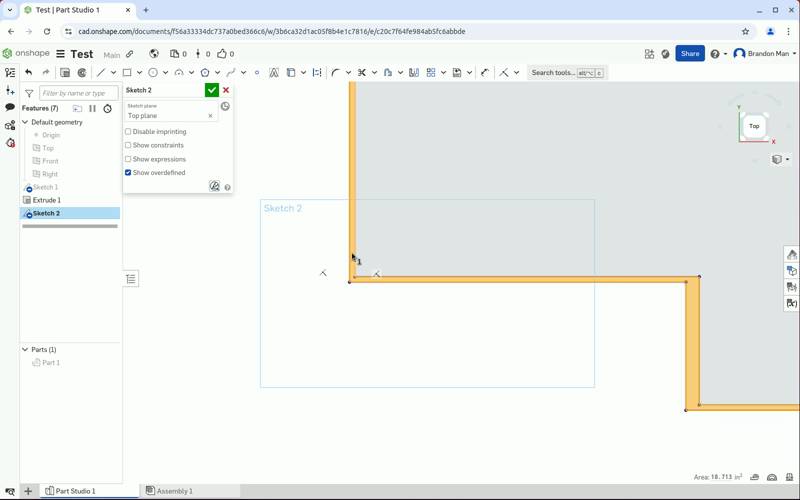
scroll(-6)
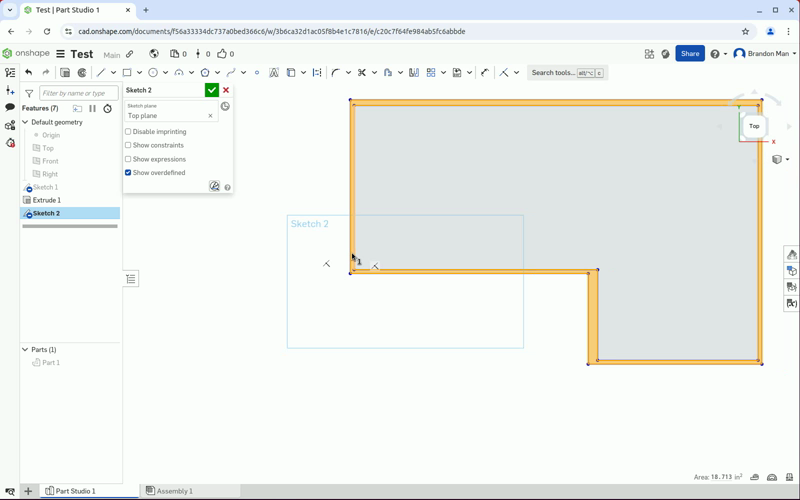
scroll(-6)
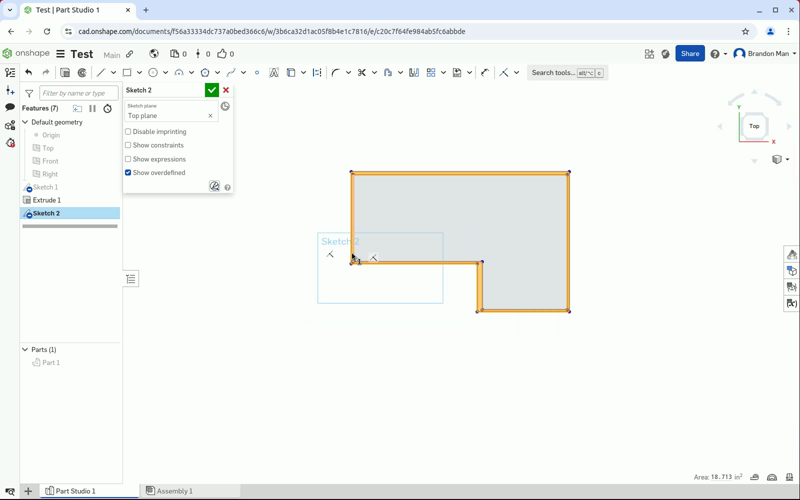
scroll(-6)
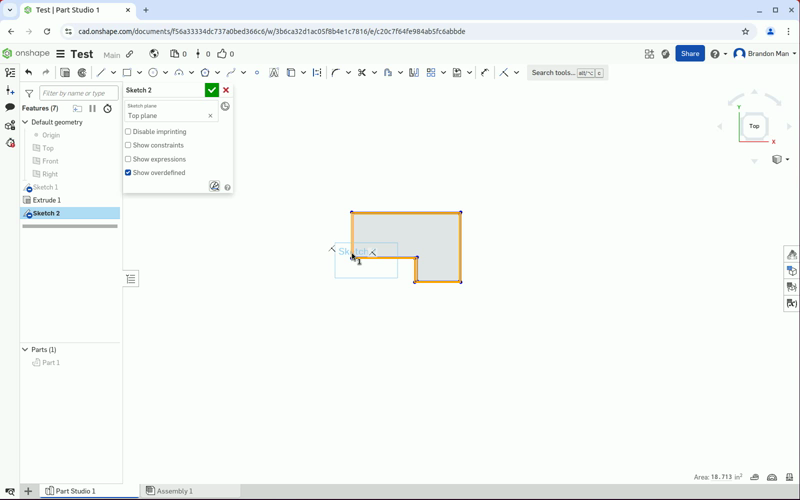
mouse_move(73, 352)
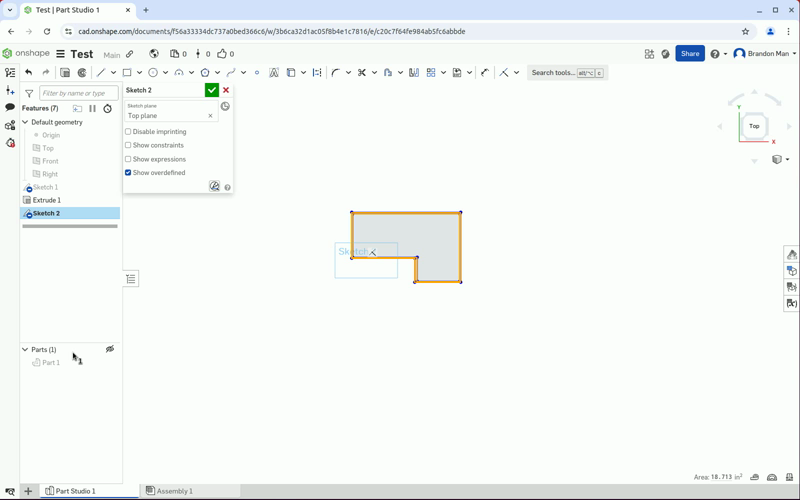
key(shift+y)
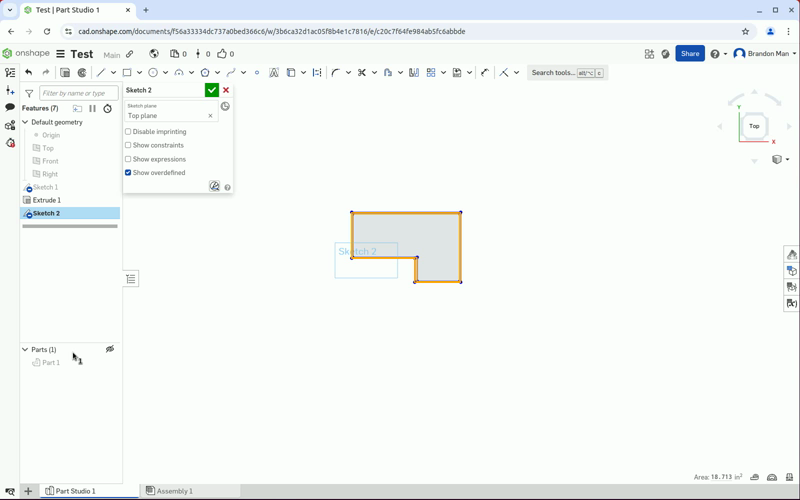
key(shift+e)
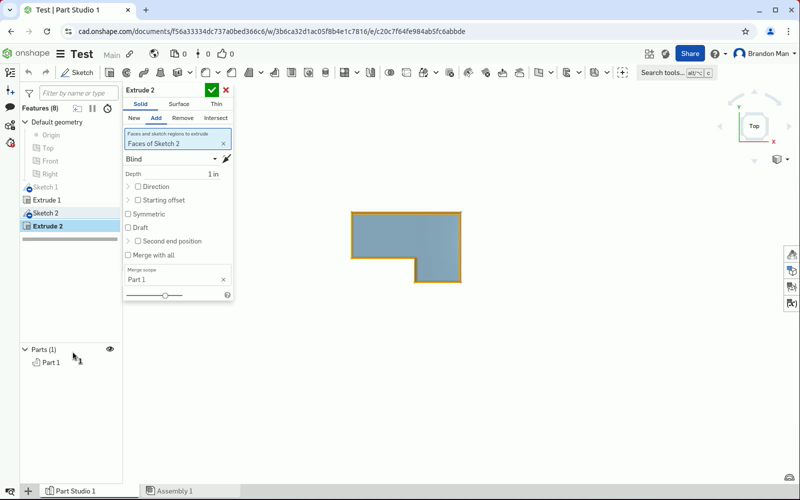
mouse_move(143, 106)
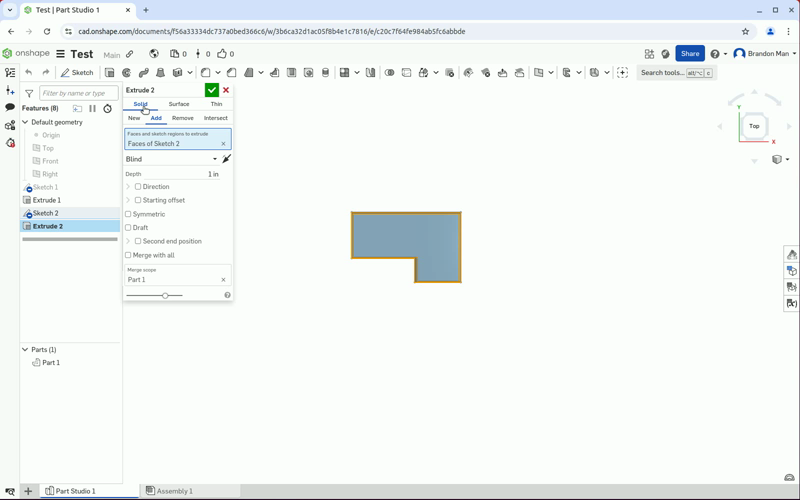
click(143, 106)
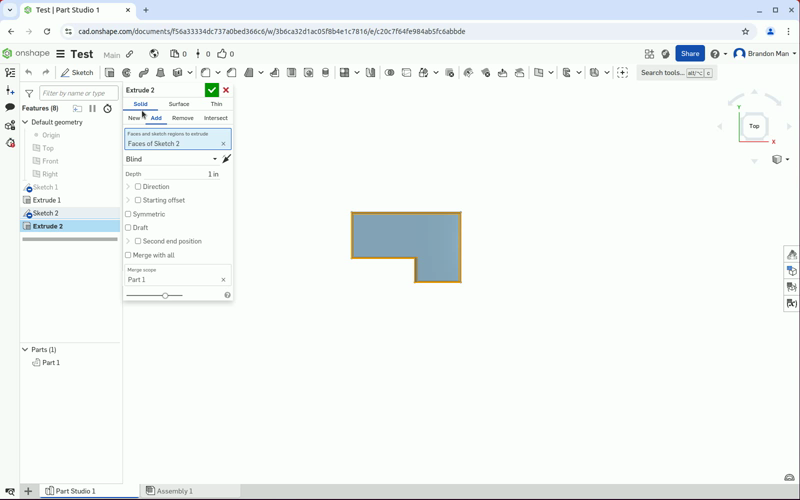
mouse_move(137, 120)
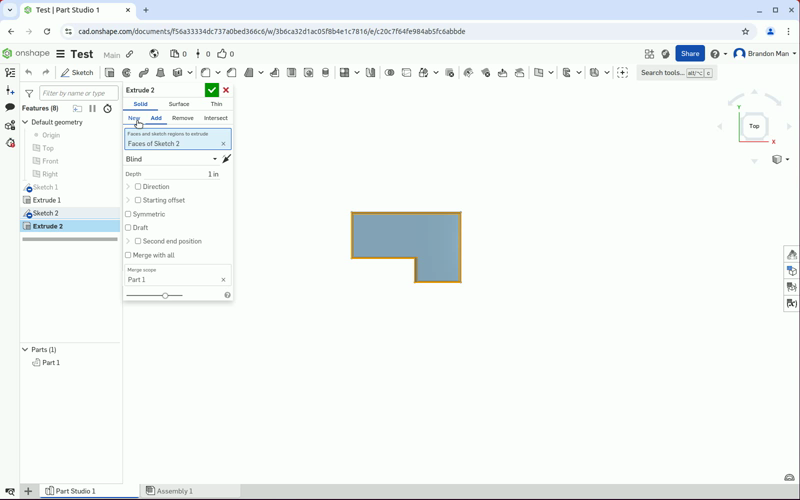
click(137, 120)
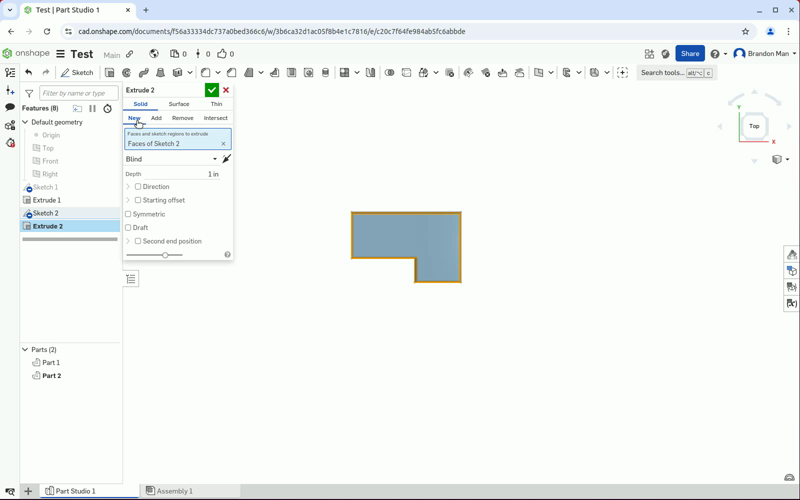
key(tab, 4)
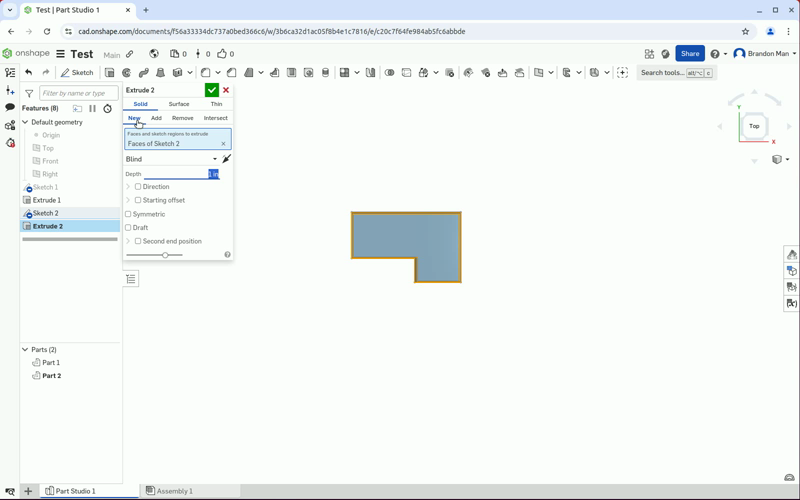
text(3.37)
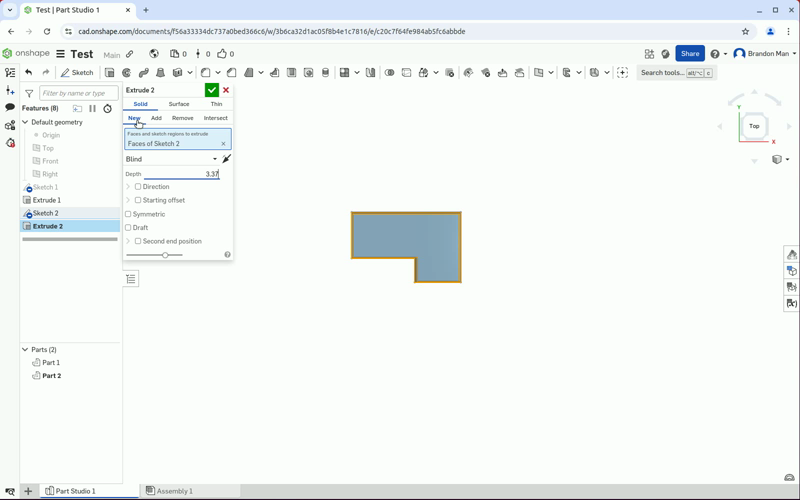
key(enter)
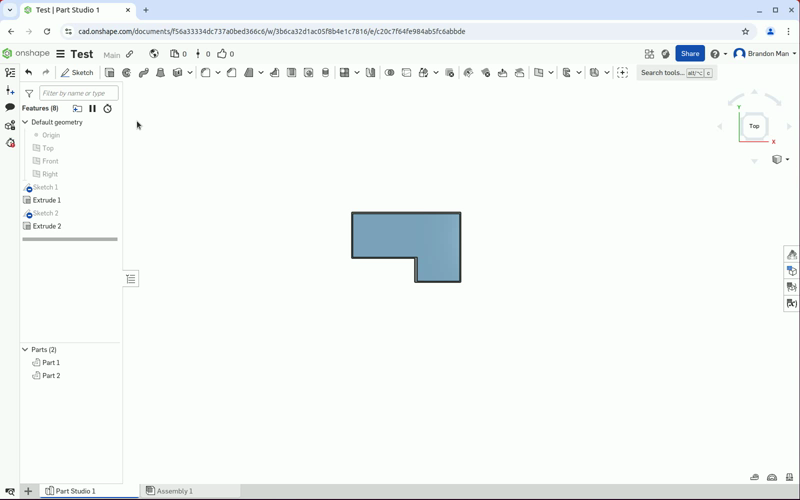
key(shift+h)
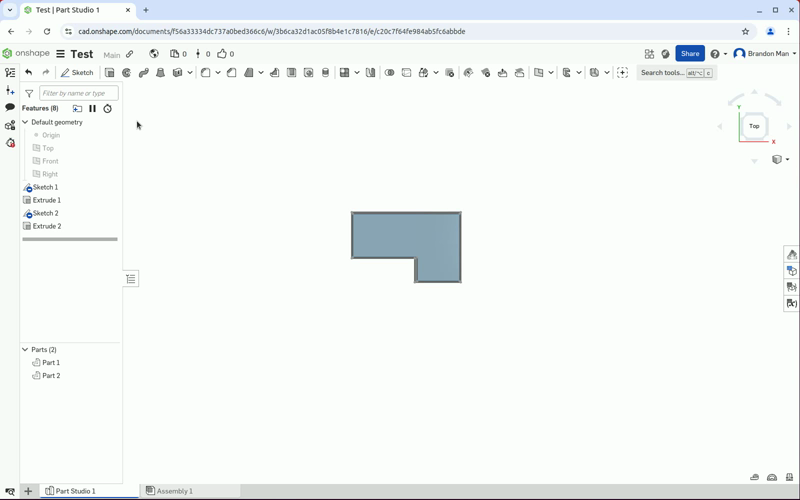
key(shift+h)
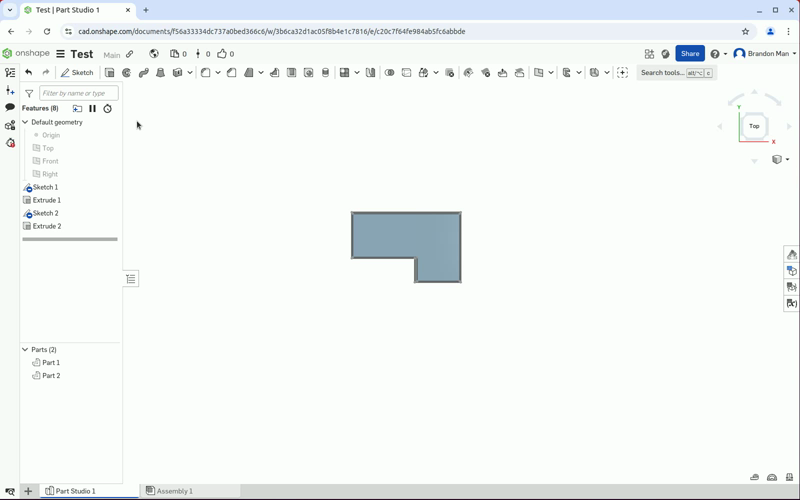
key(shift+7)
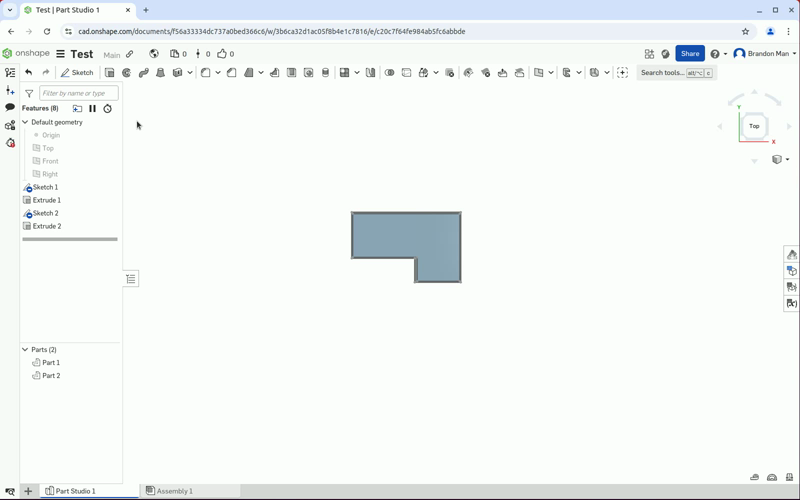
key(up, 3)
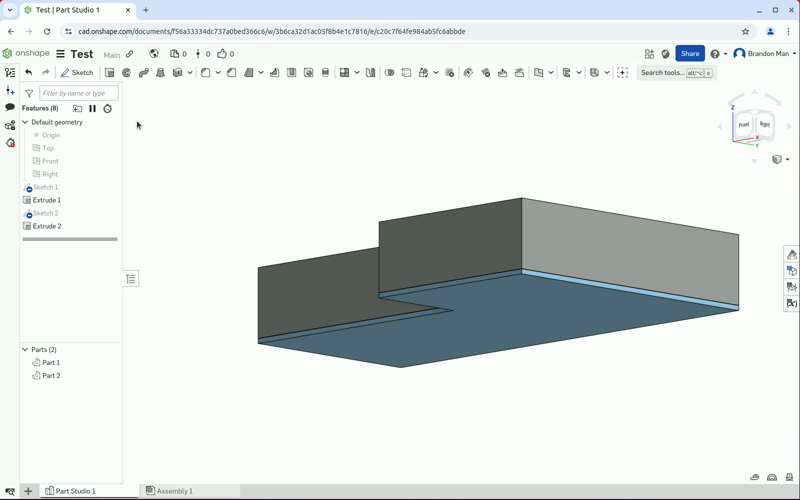
key(left, 3)
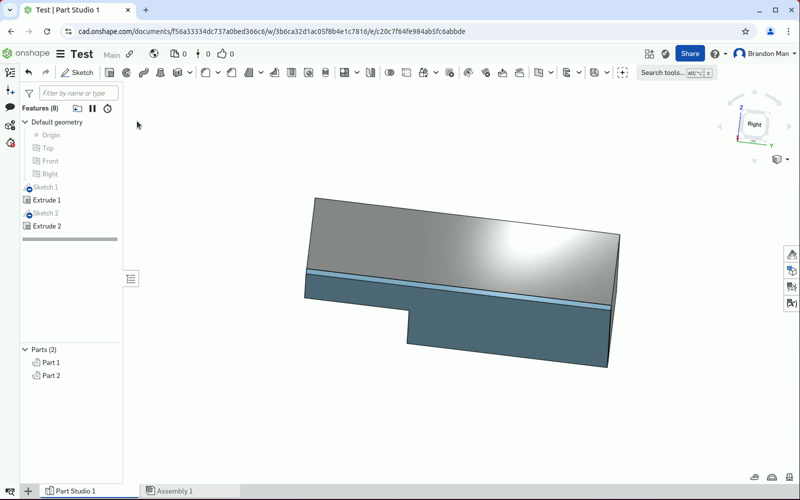
key(right, 3)
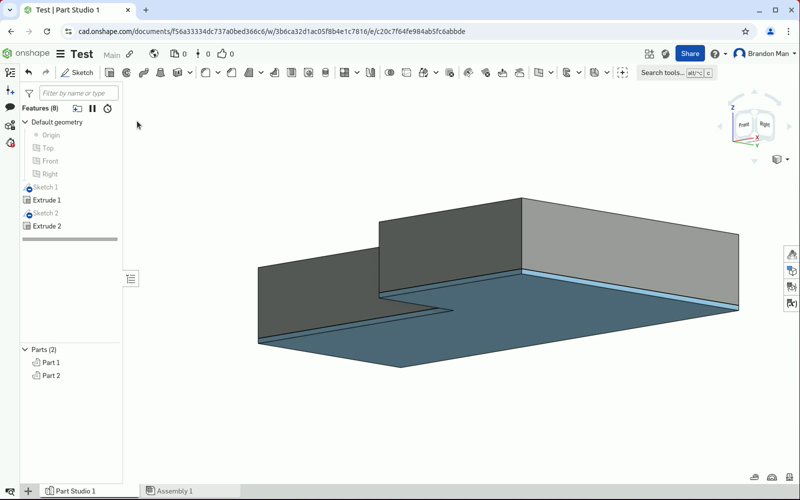
key(down, 3)
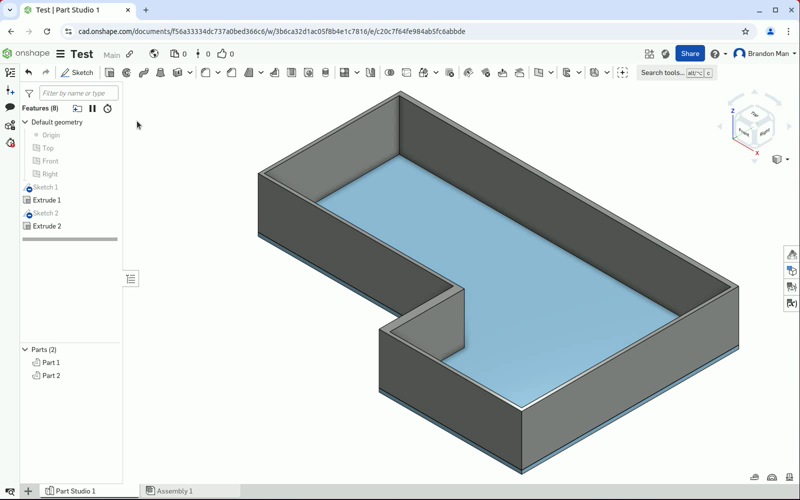
mouse_move(73, 189)
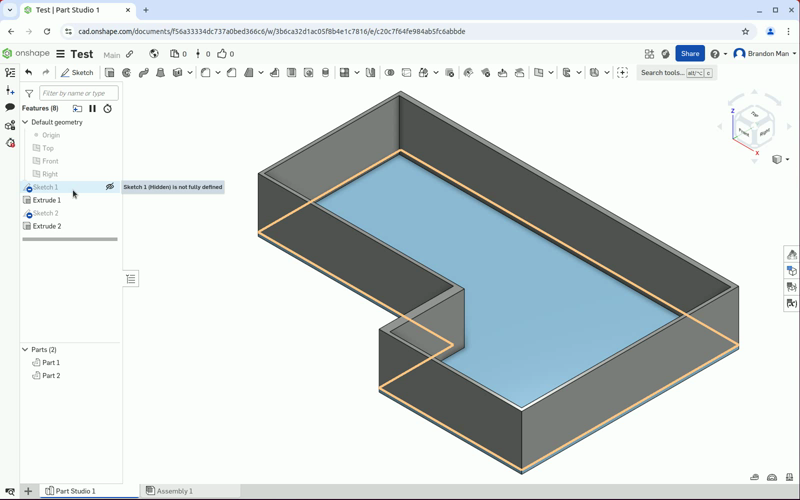
click(73, 189)